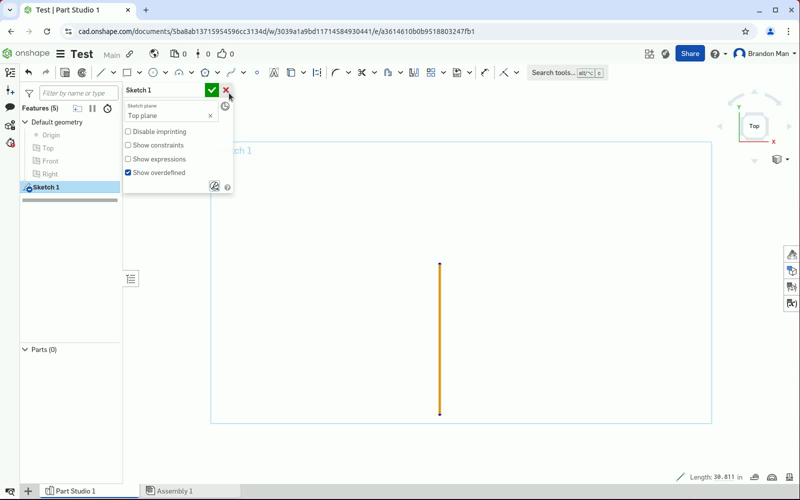
key(shift+h)
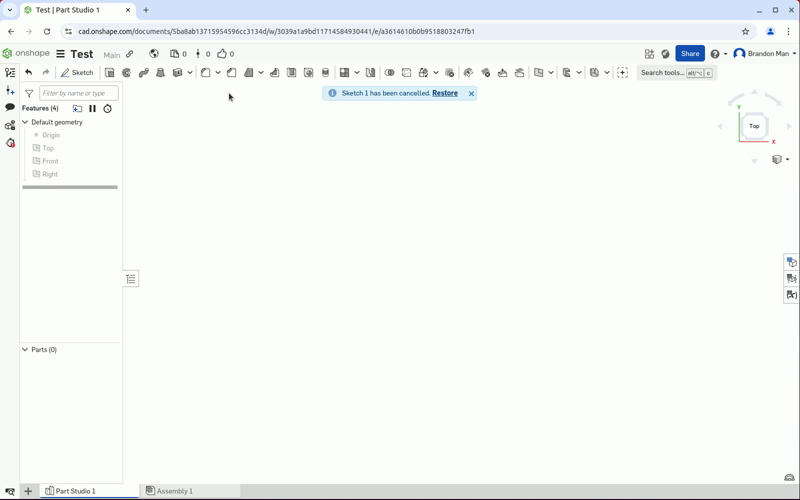
mouse_move(73, 352)
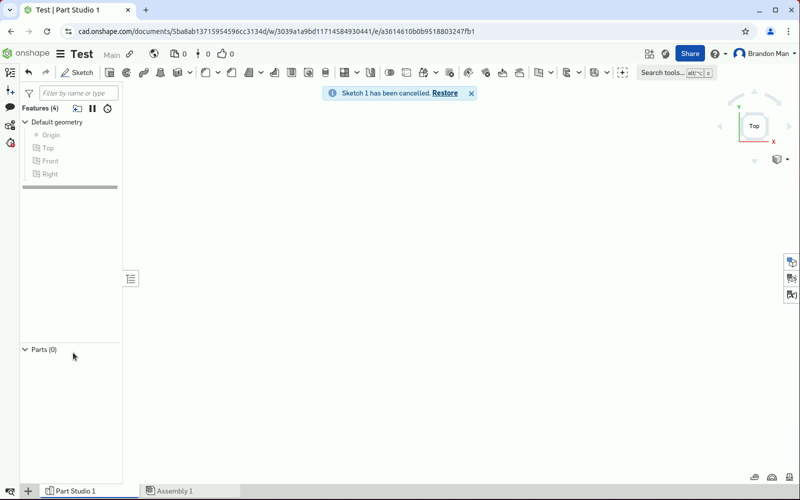
key(y)
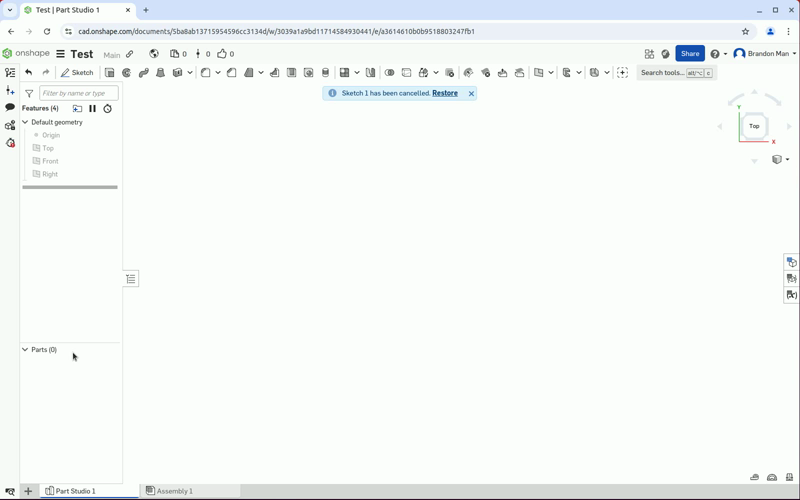
key(shift+p)
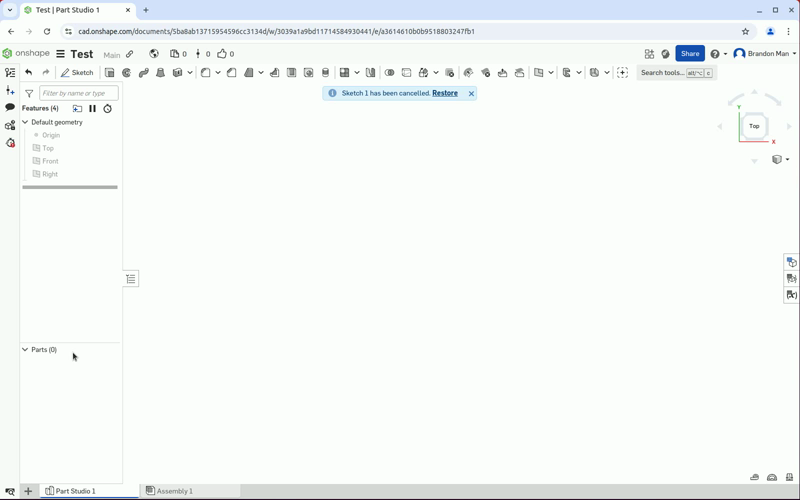
key(space)
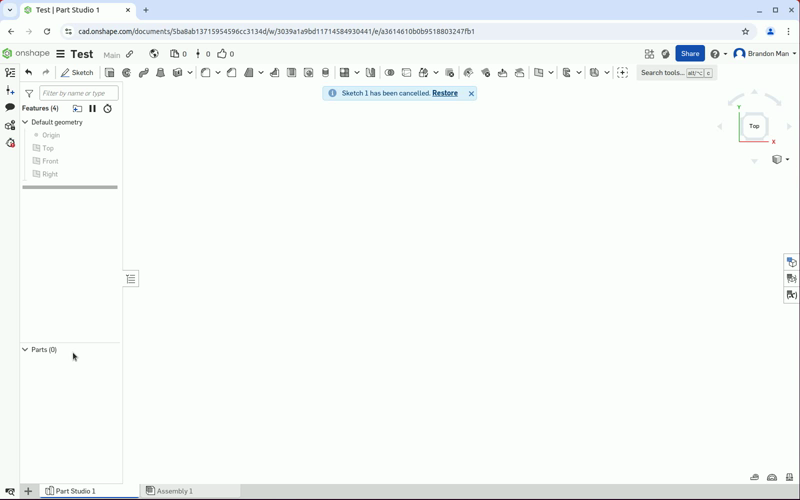
key_down(shift)
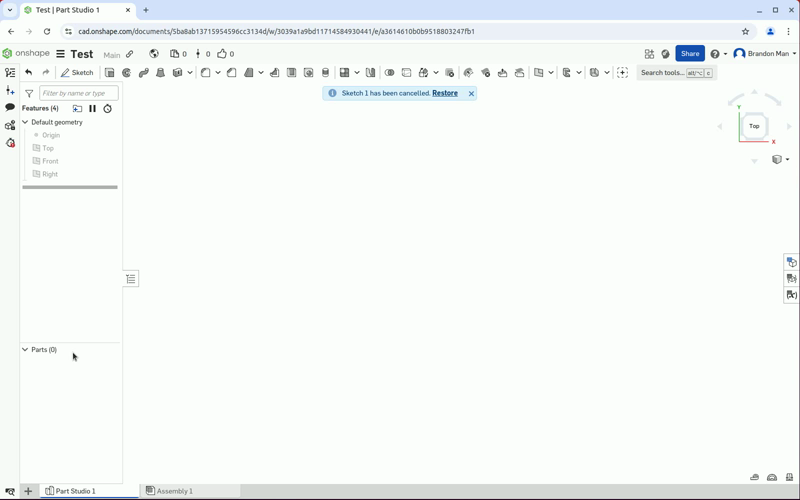
key(up)
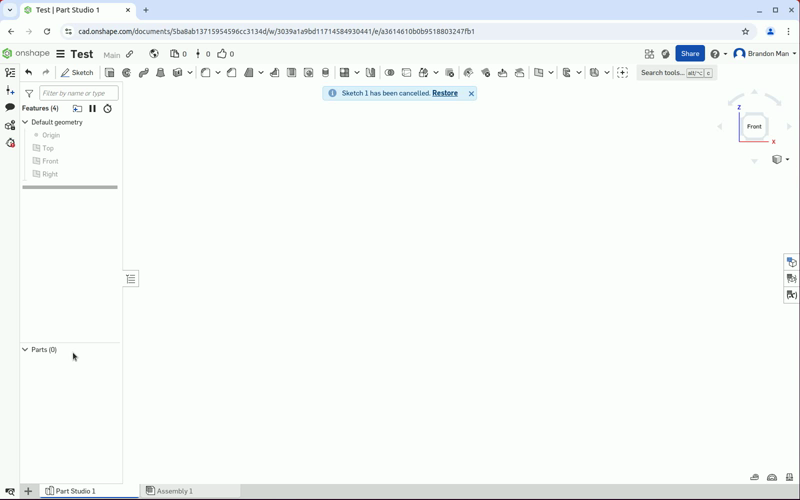
key_up(shift)
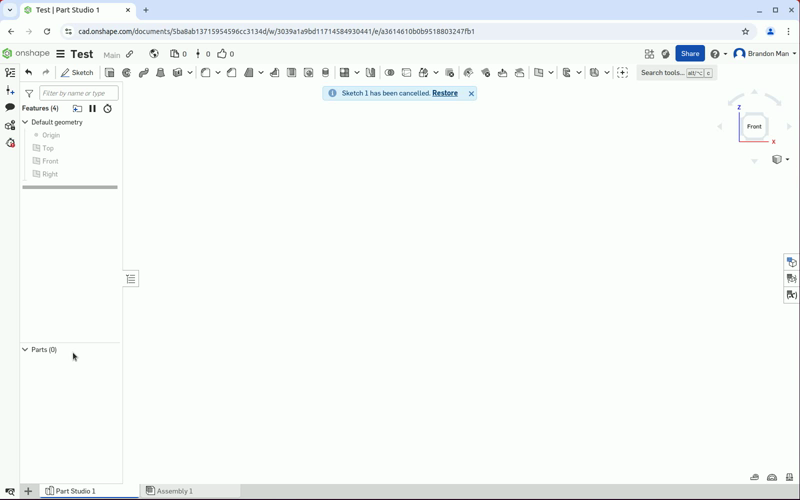
mouse_move(73, 352)
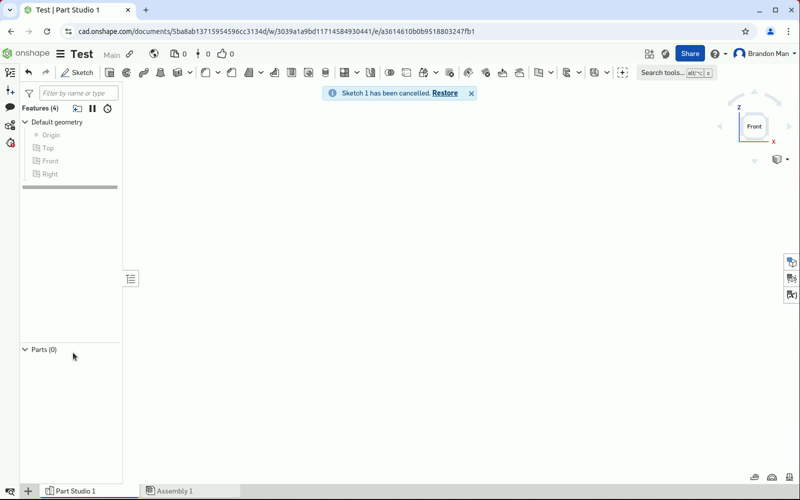
key(shift+y)
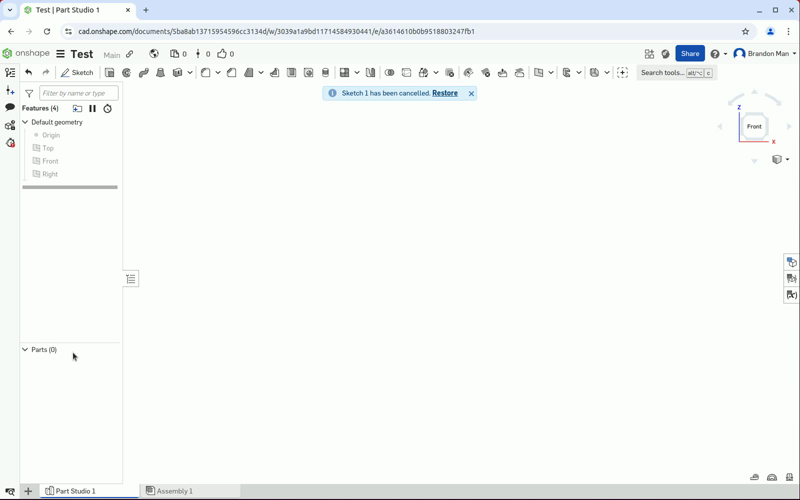
key(shift+s)
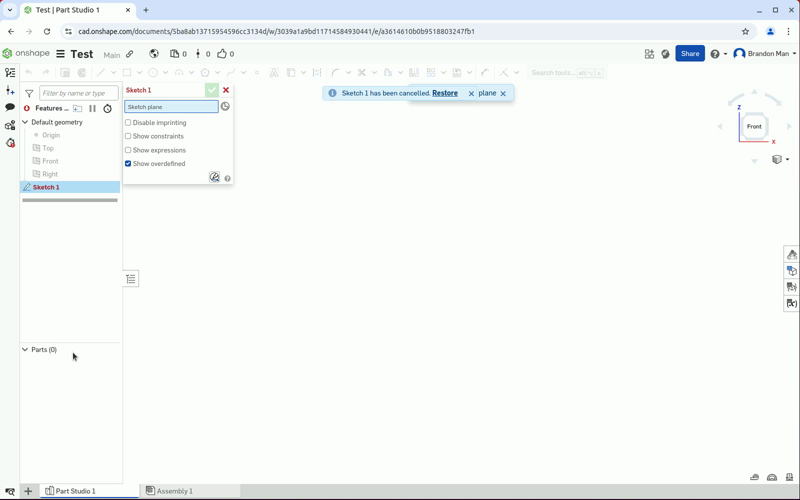
mouse_move(73, 163)
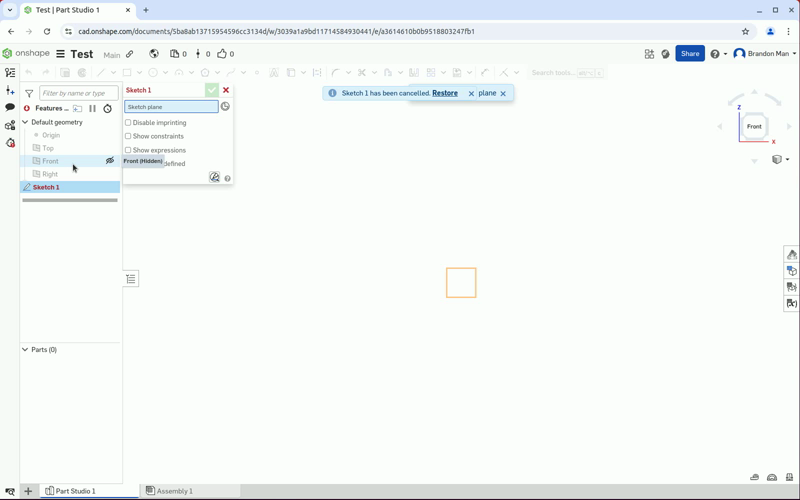
click(73, 163)
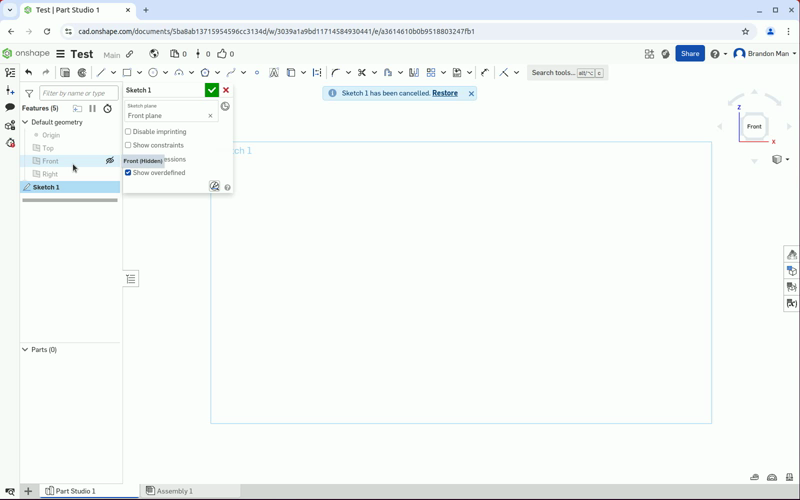
mouse_move(73, 352)
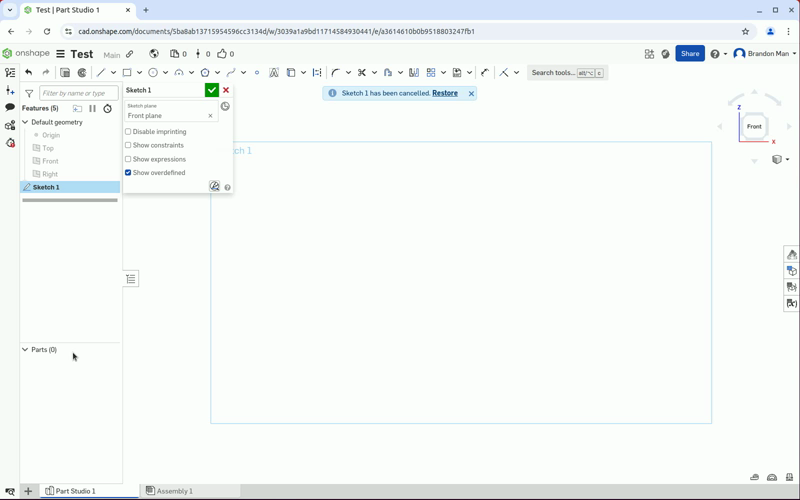
key(y)
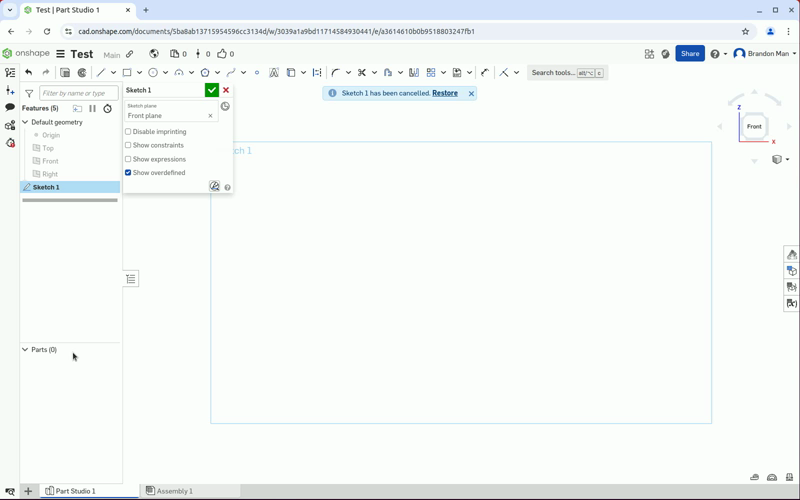
key(l)
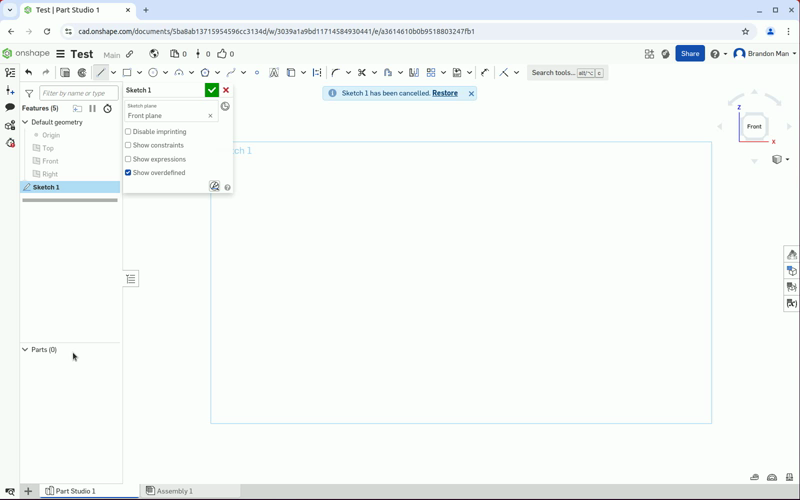
key_down(shift)
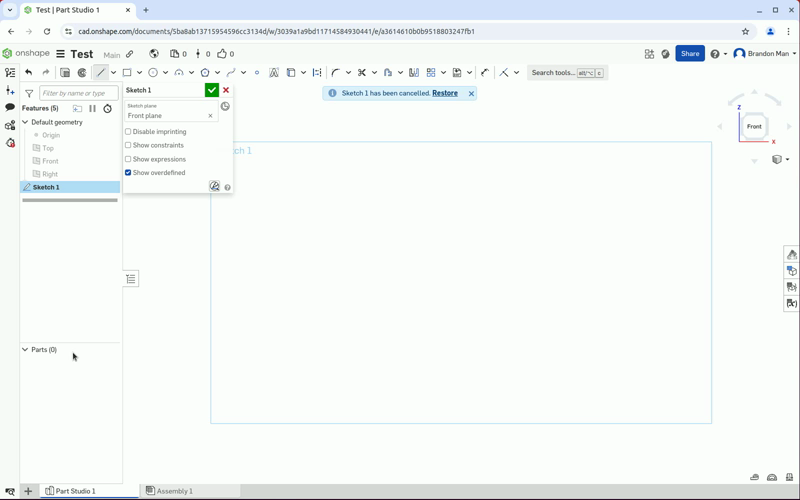
mouse_move(397, 381)
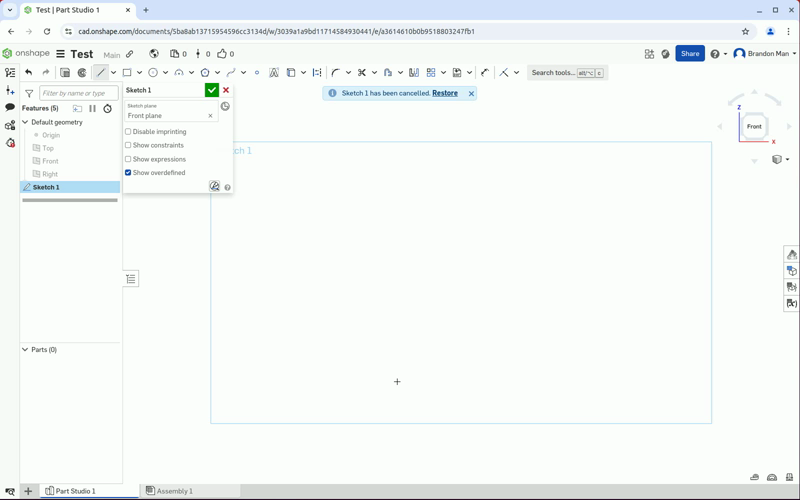
click(397, 381)
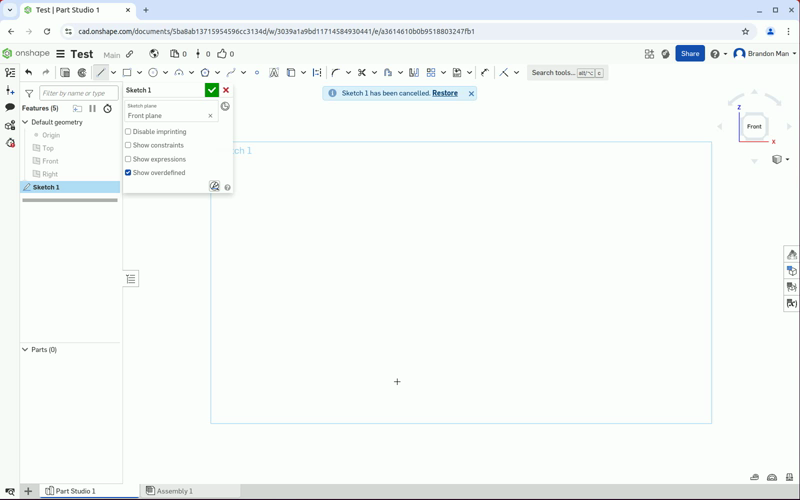
key_up(shift)
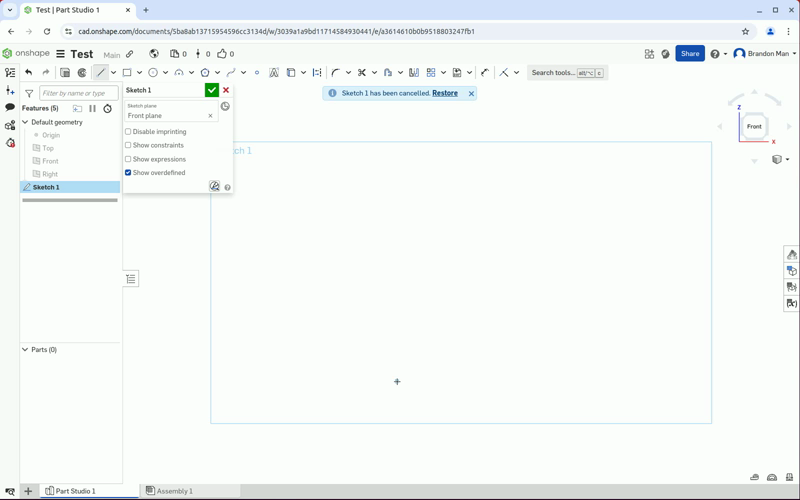
key_down(shift)
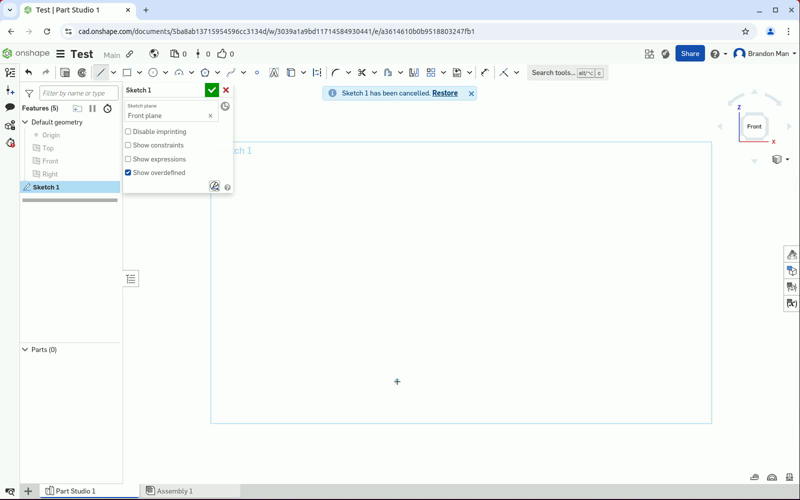
mouse_move(523, 381)
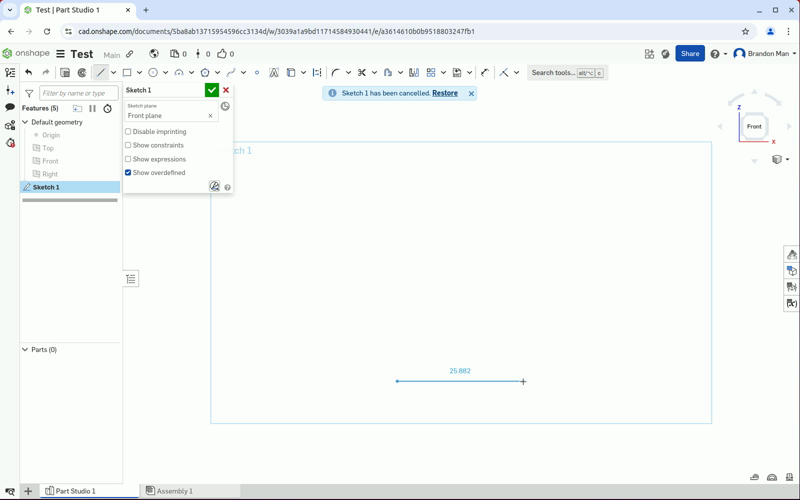
click(523, 381)
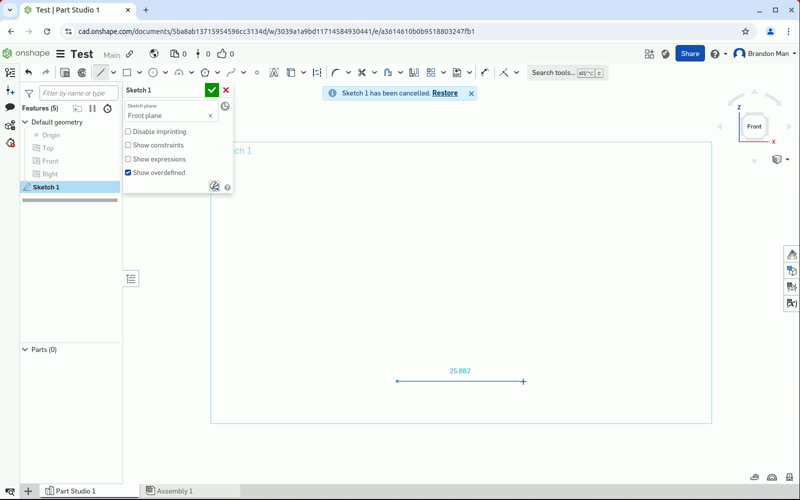
key_up(shift)
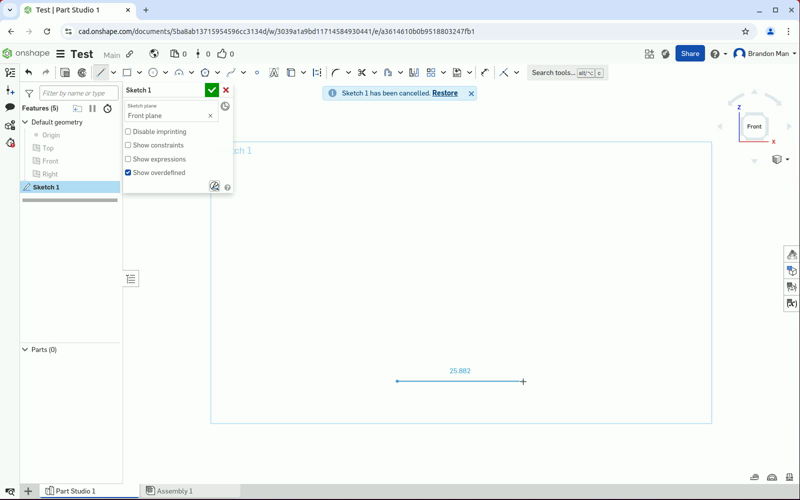
key_down(shift)
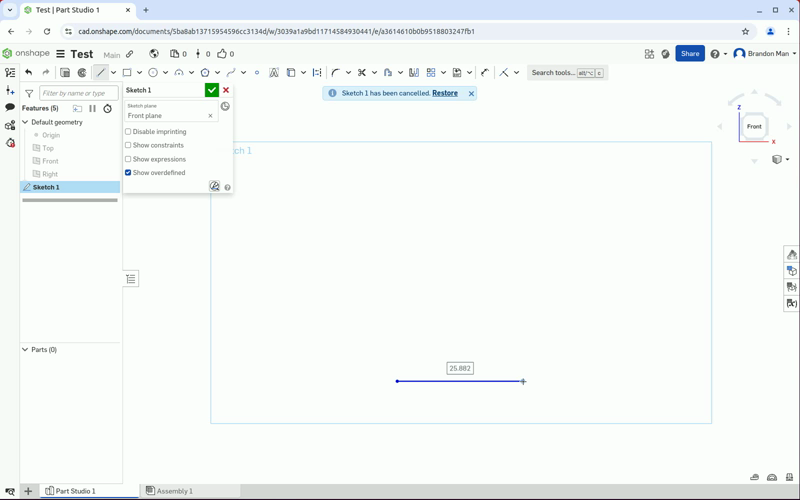
mouse_move(523, 185)
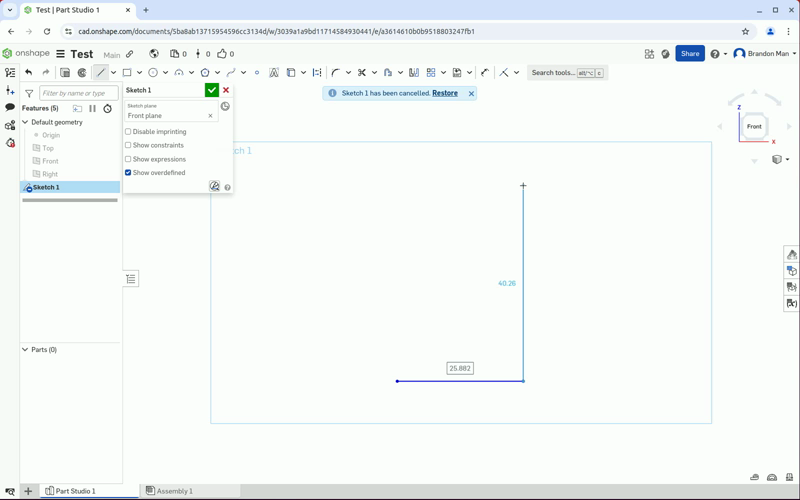
click(523, 185)
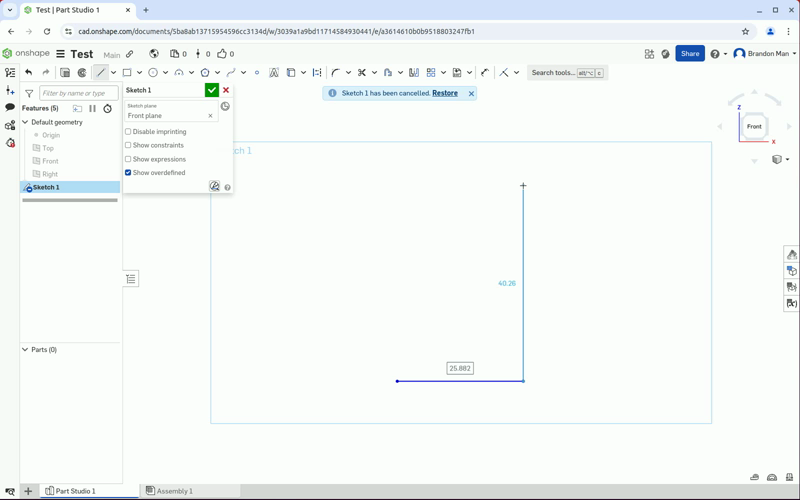
key_up(shift)
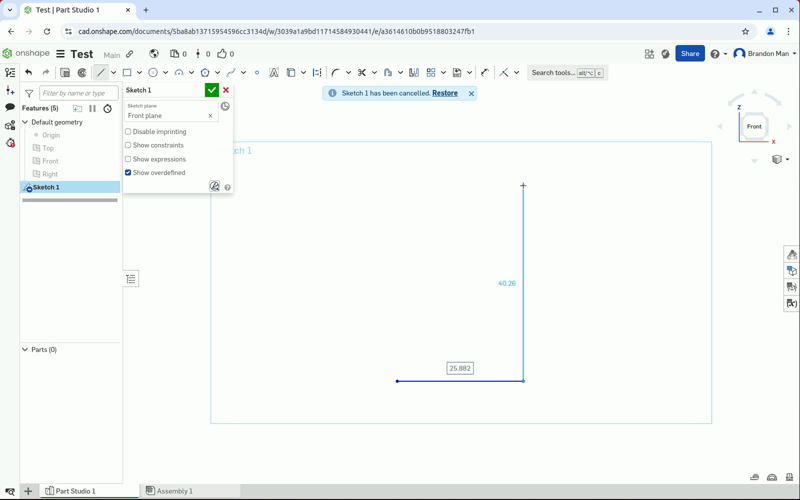
key_down(shift)
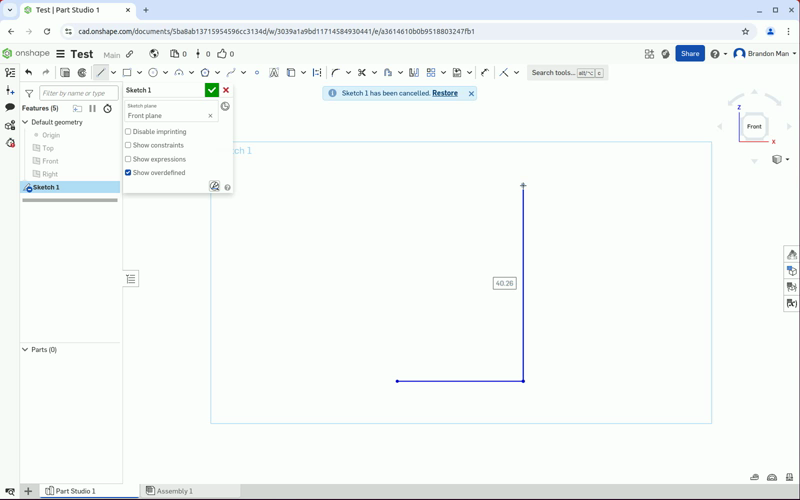
mouse_move(397, 185)
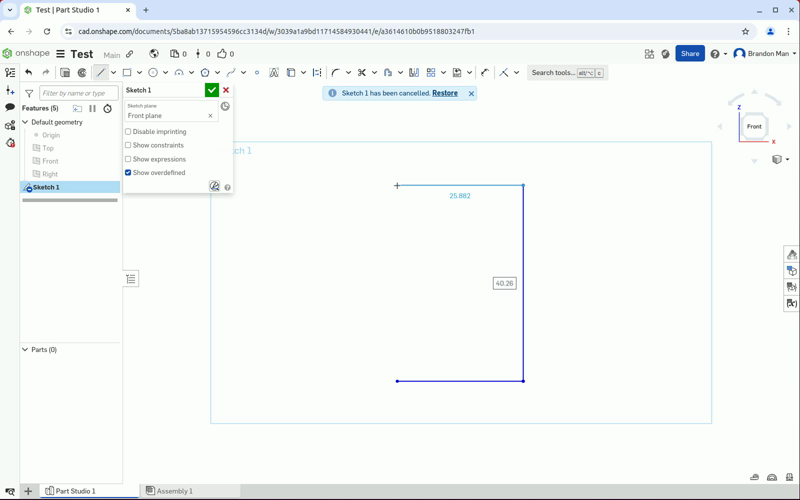
click(397, 185)
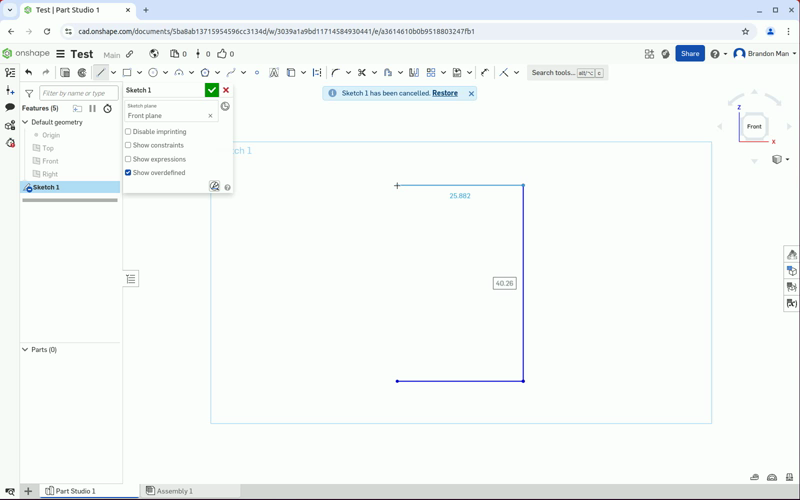
key_up(shift)
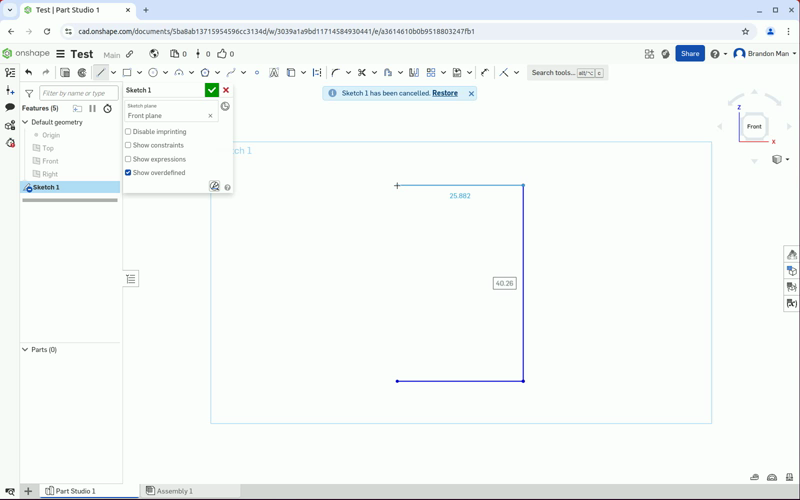
key_down(shift)
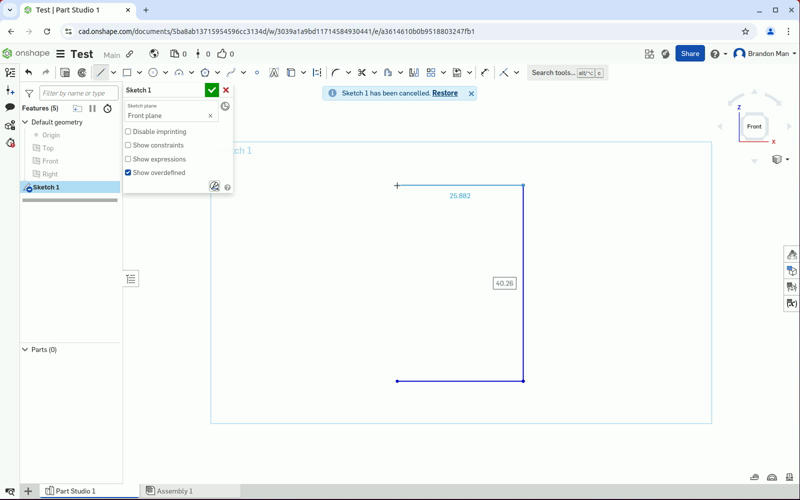
mouse_move(397, 381)
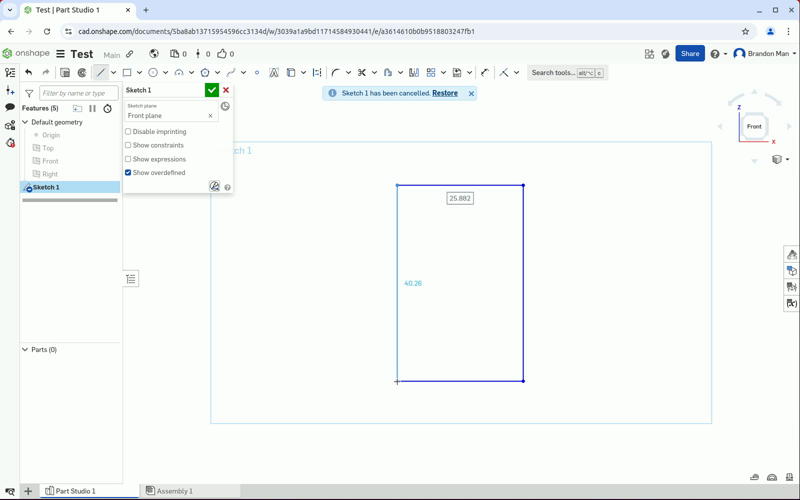
key_up(shift)
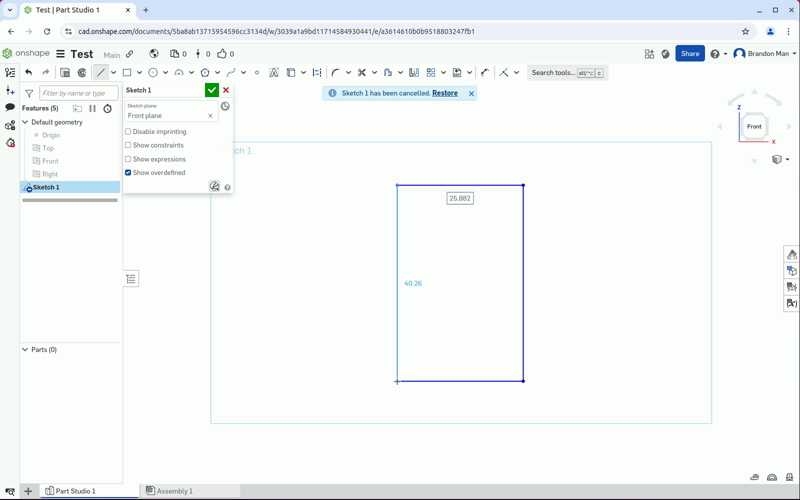
click(397, 381)
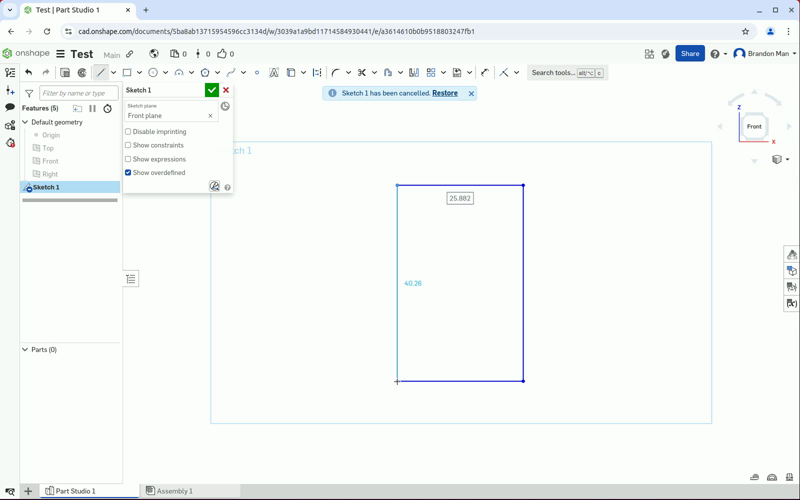
key(esc)
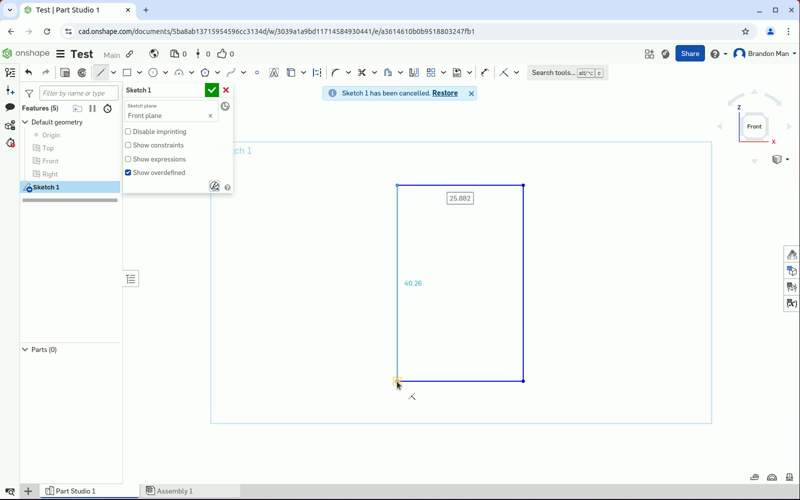
mouse_move(439, 255)
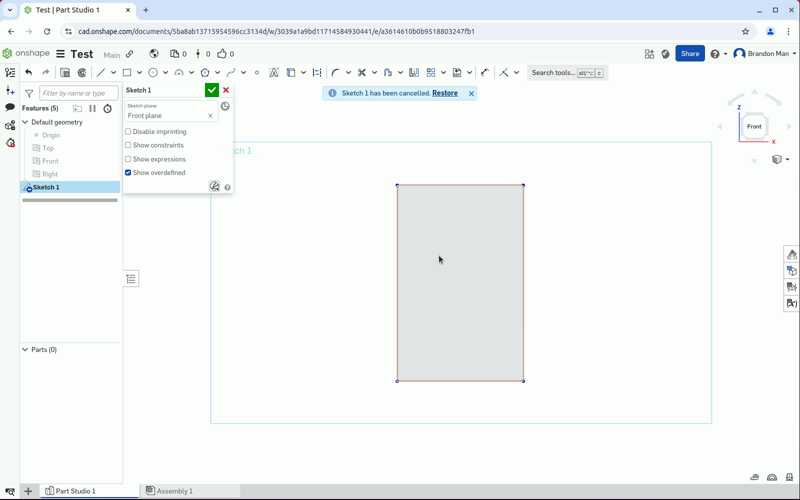
click(439, 255)
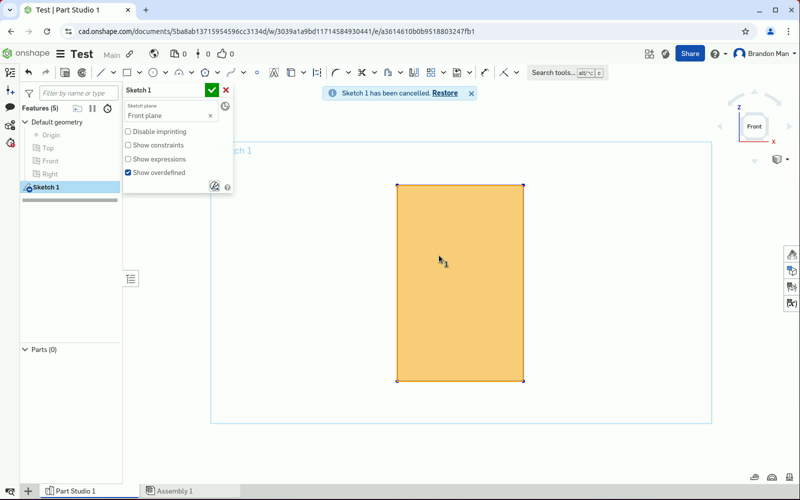
mouse_move(73, 352)
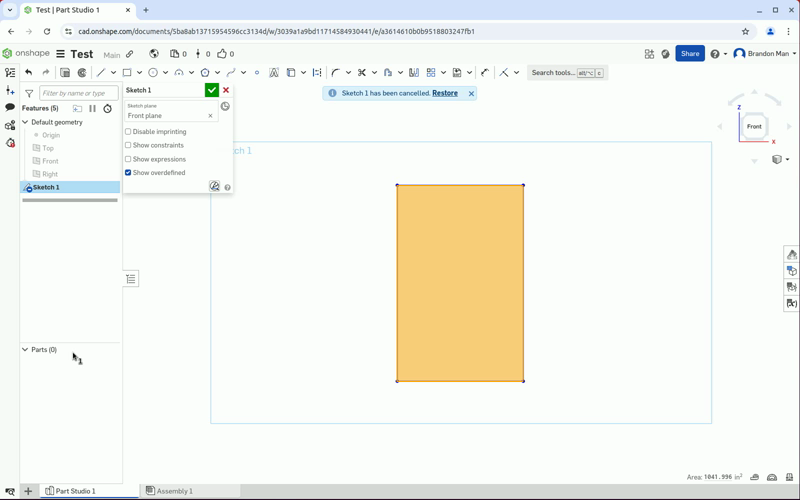
key(shift+y)
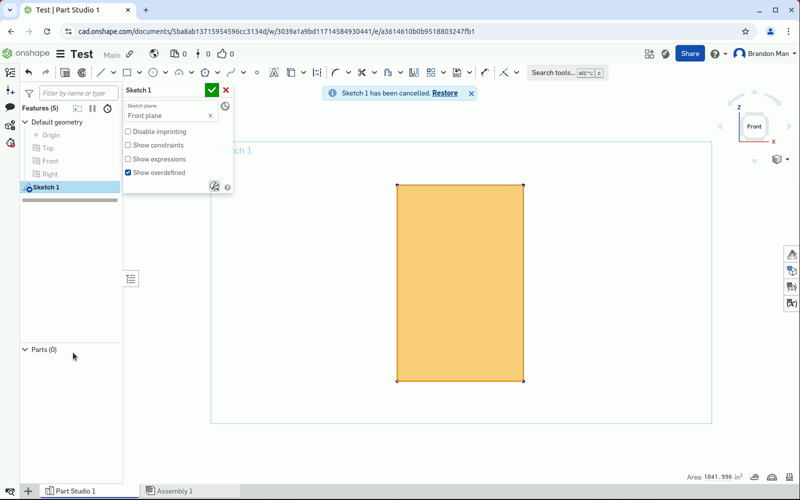
key(shift+e)
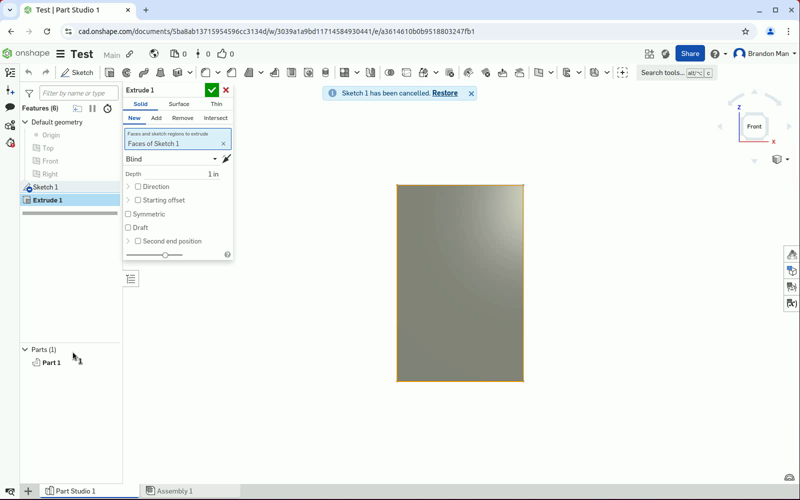
mouse_move(143, 106)
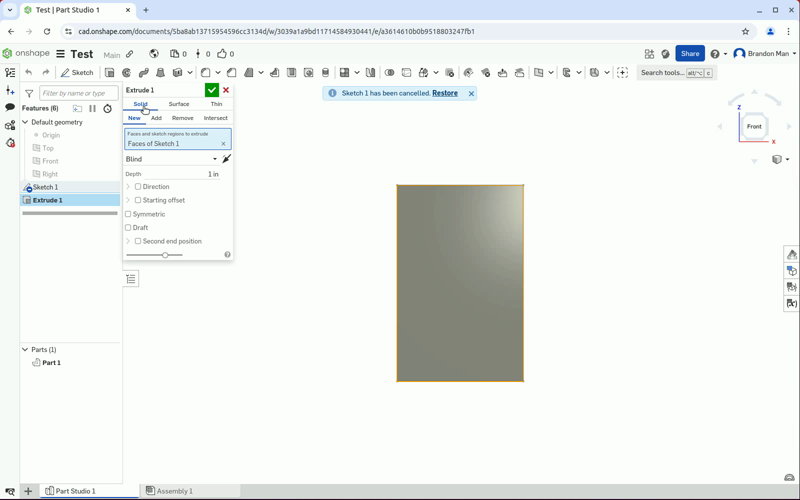
click(143, 106)
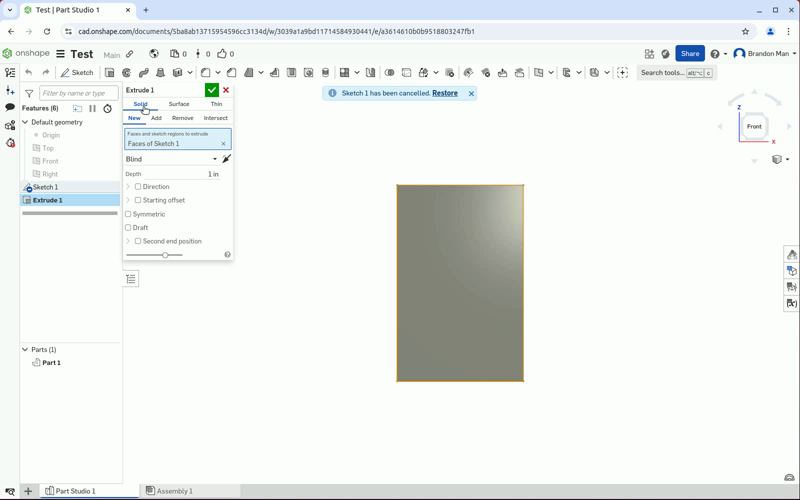
mouse_move(137, 120)
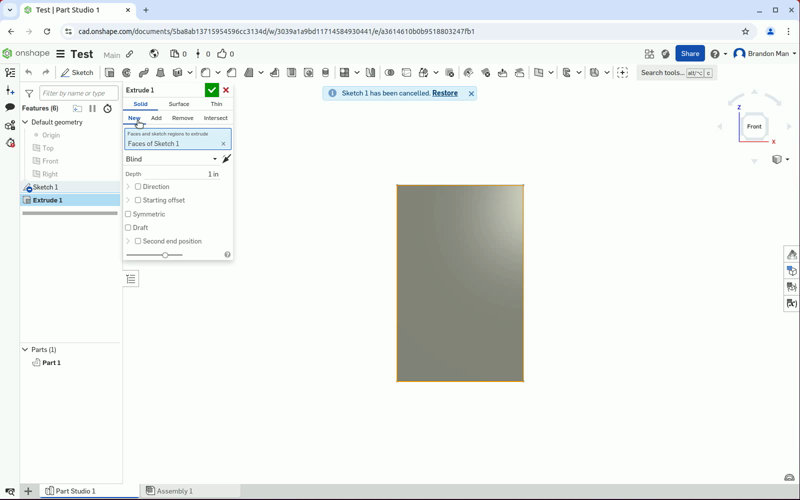
click(137, 120)
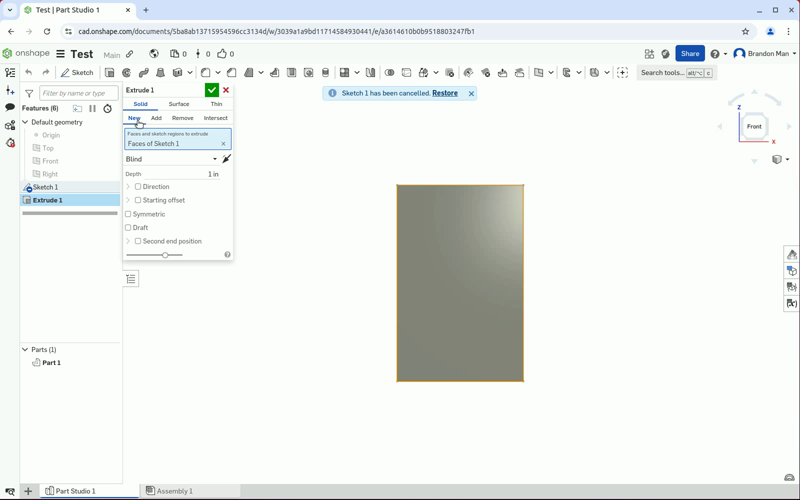
key(tab, 4)
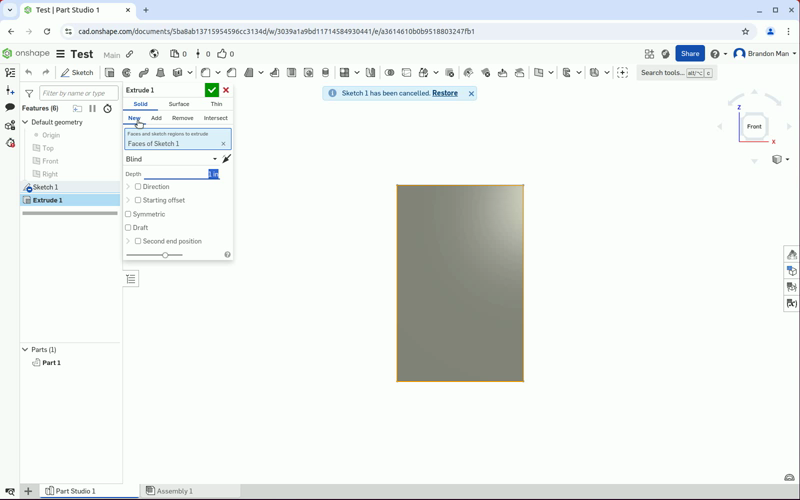
text(23.108)
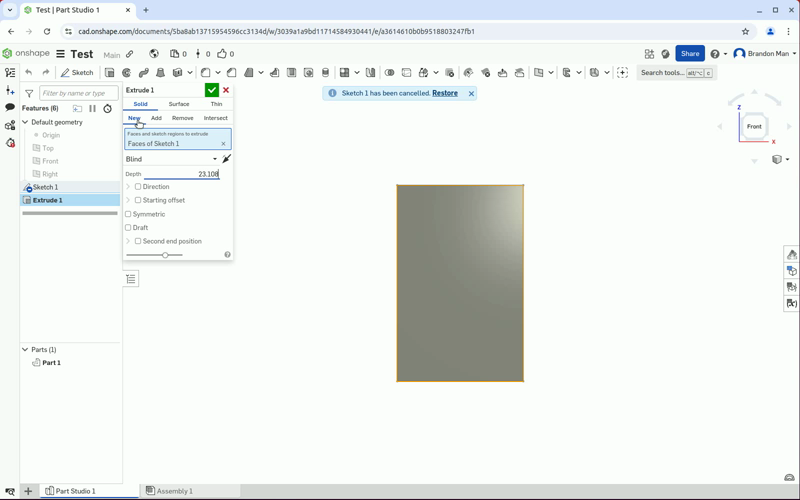
key(enter)
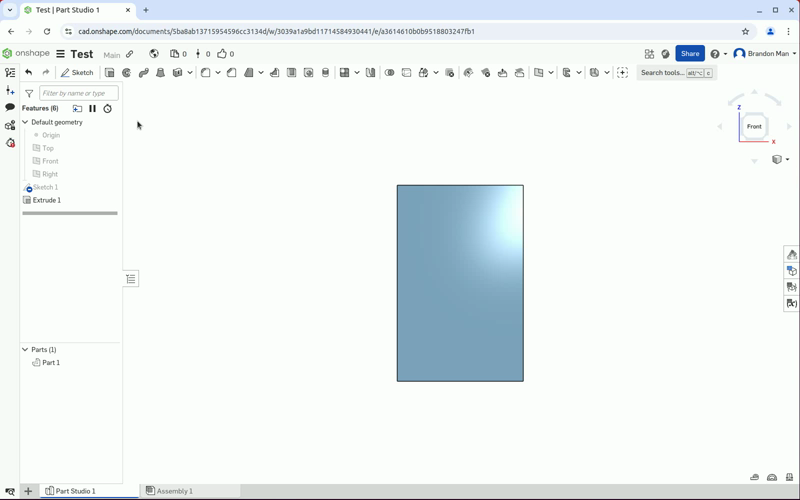
key(shift+h)
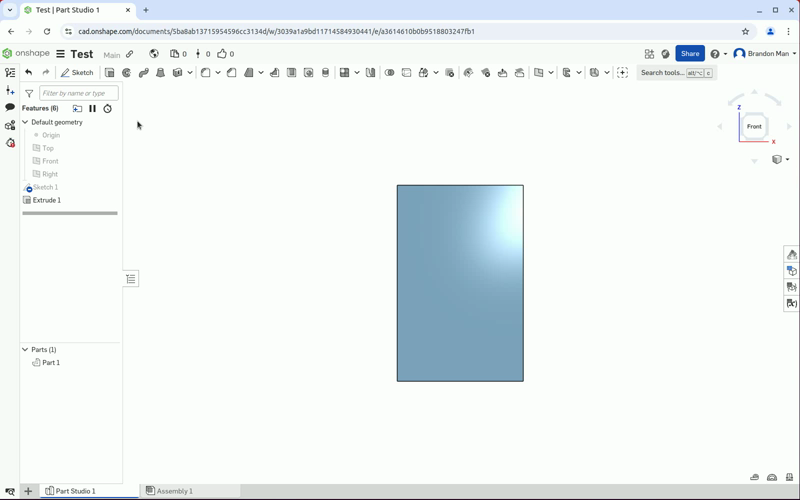
key(shift+h)
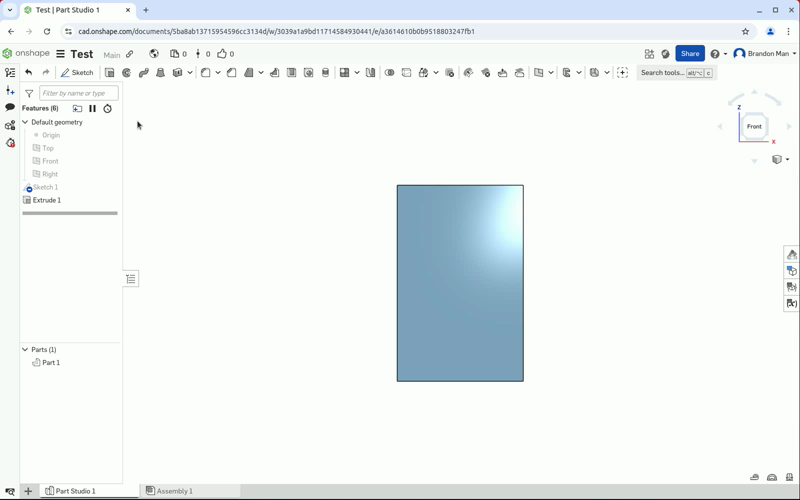
mouse_move(73, 189)
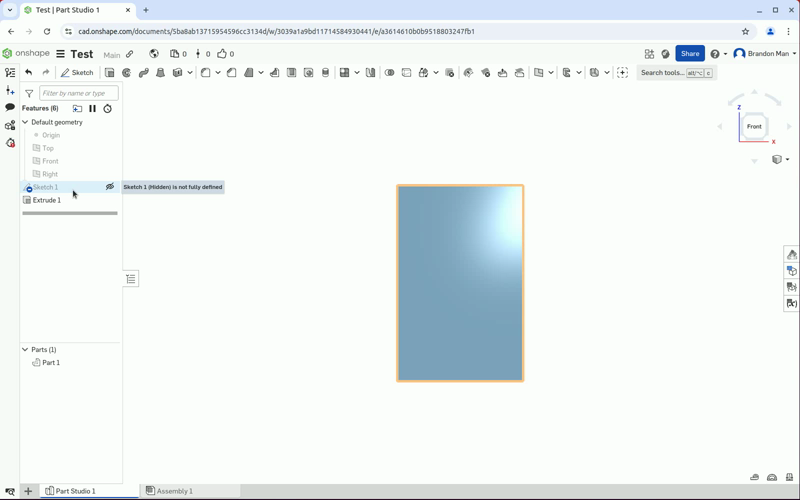
click(73, 189)
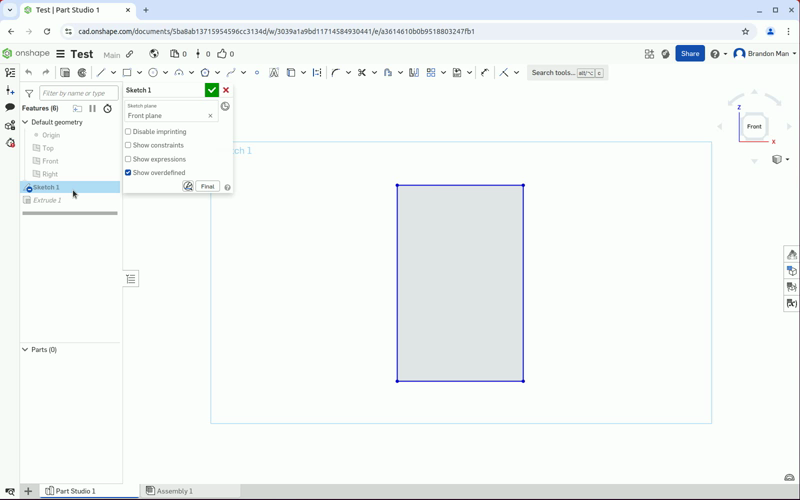
mouse_move(229, 92)
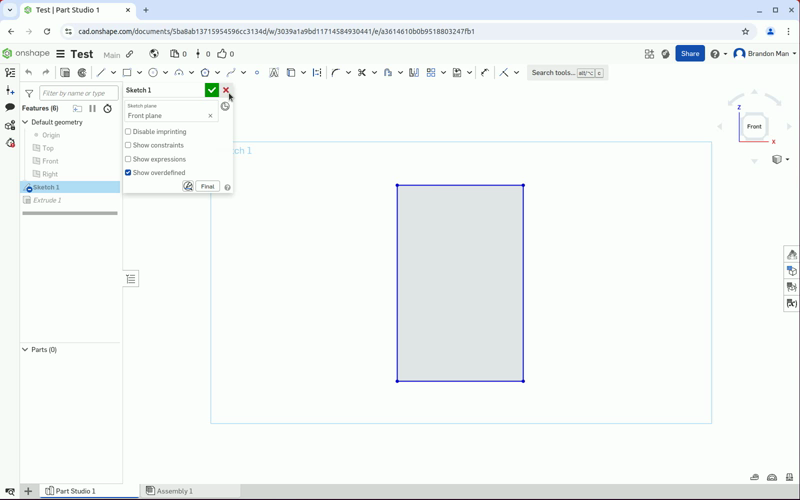
click(229, 92)
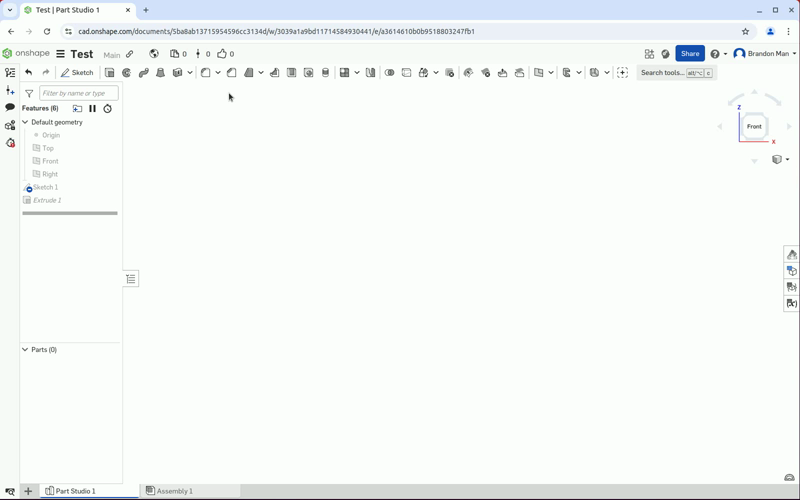
mouse_move(73, 352)
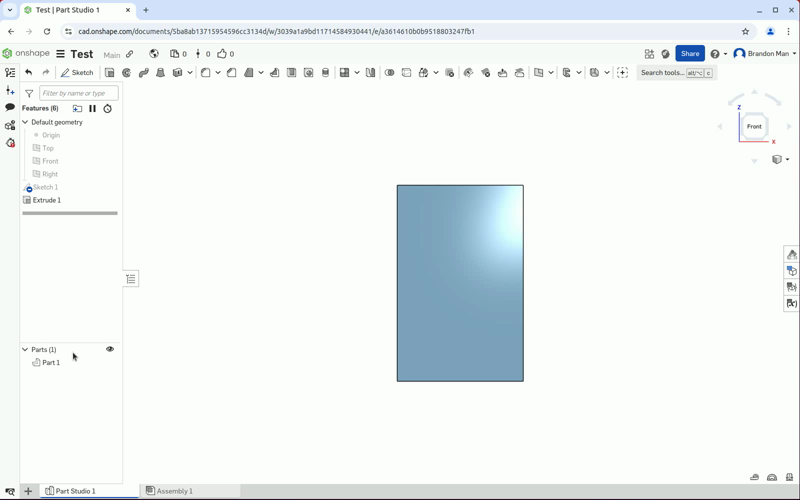
key(y)
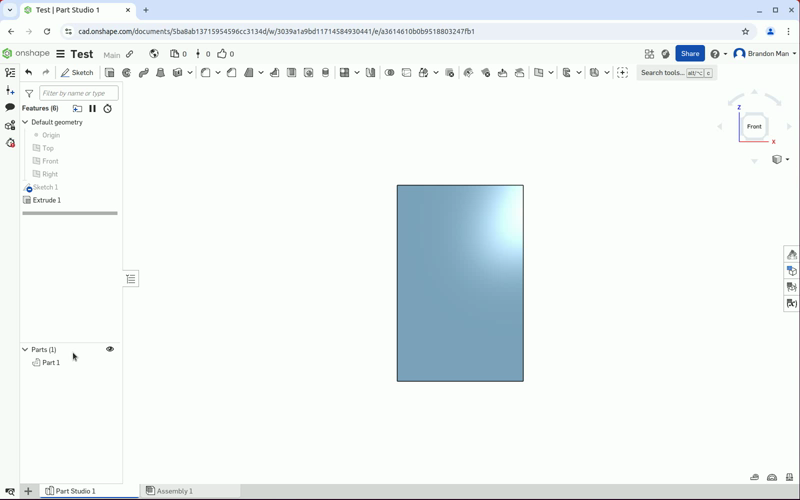
key(shift+p)
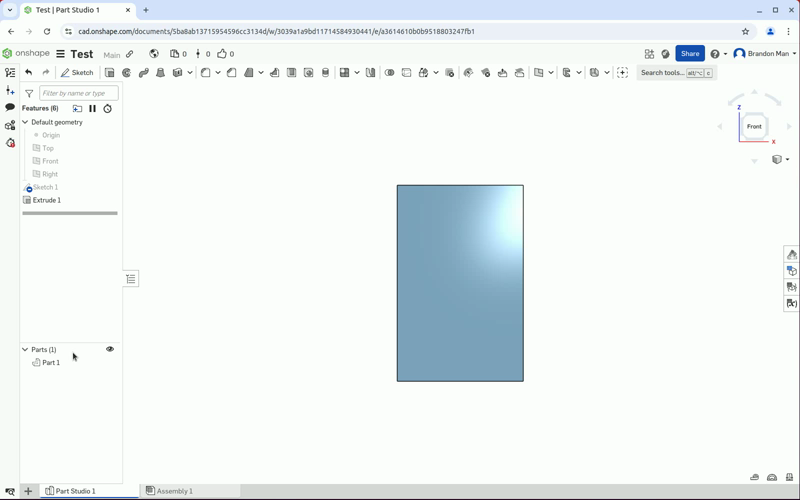
key(space)
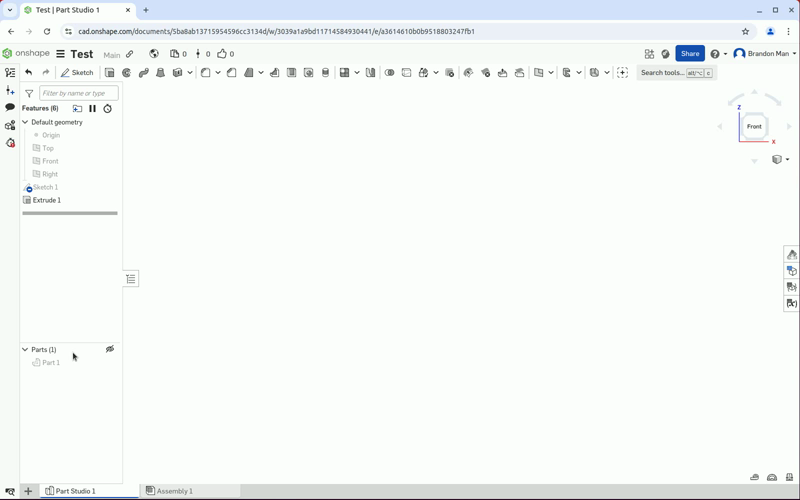
key_down(shift)
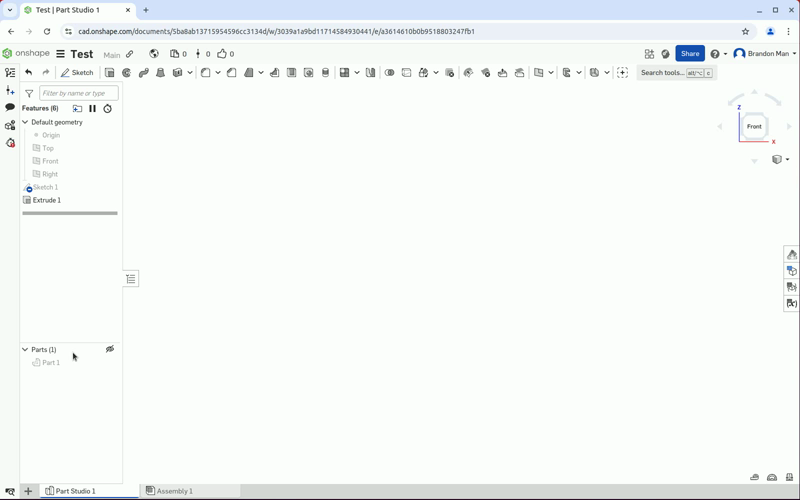
key(down)
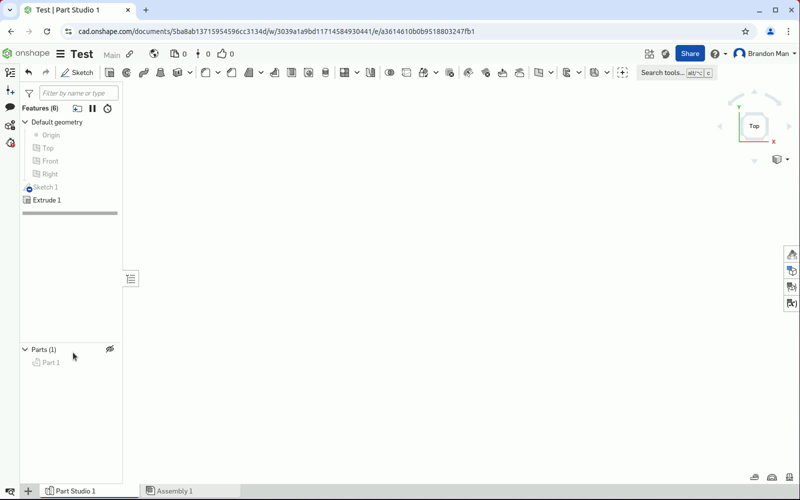
key_up(shift)
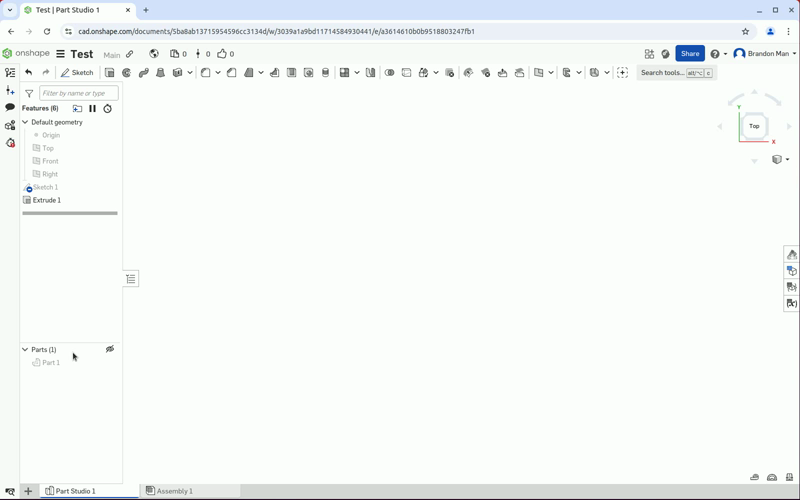
mouse_move(73, 352)
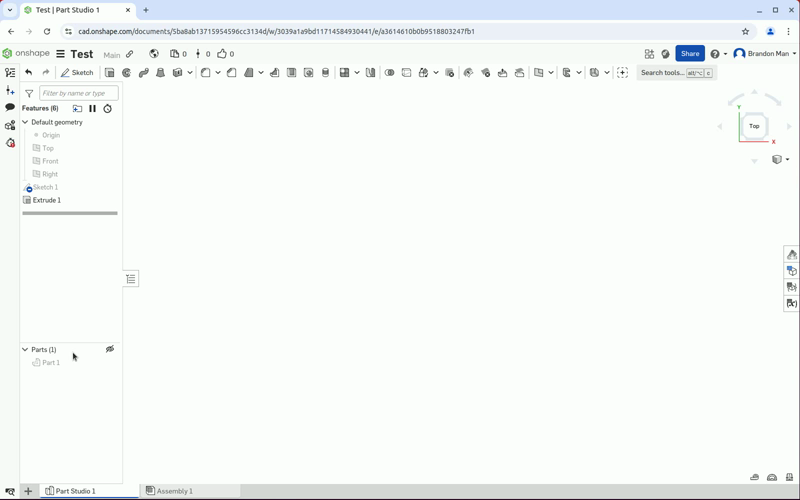
key(shift+y)
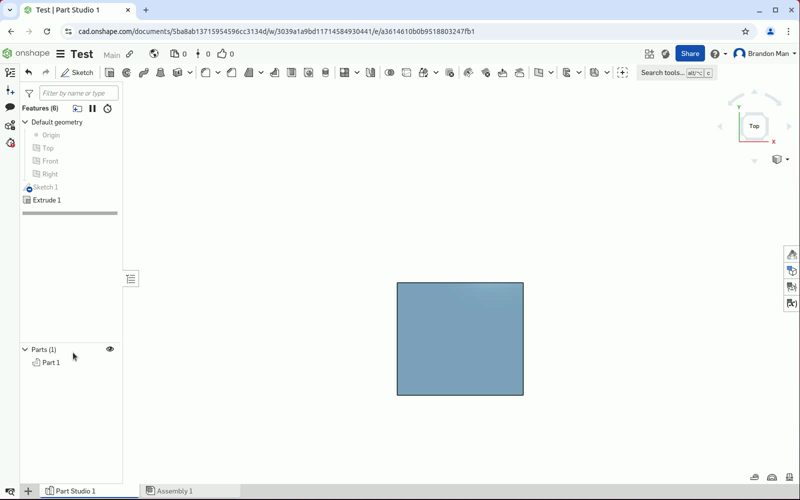
mouse_move(541, 75)
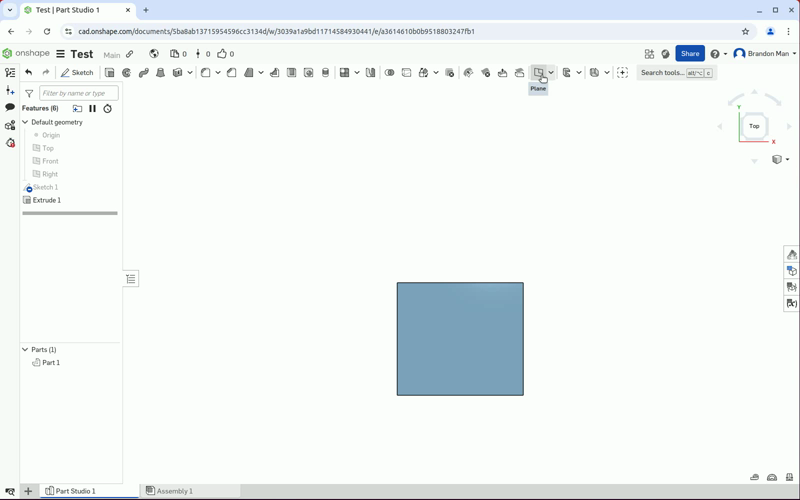
click(541, 75)
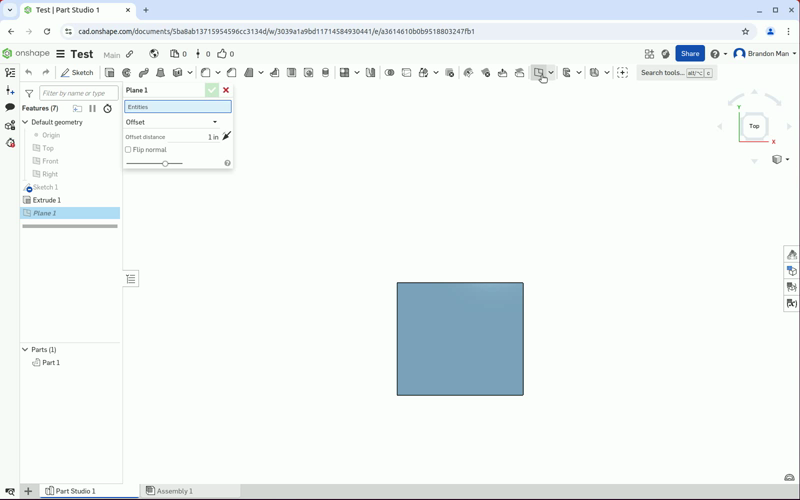
mouse_move(73, 150)
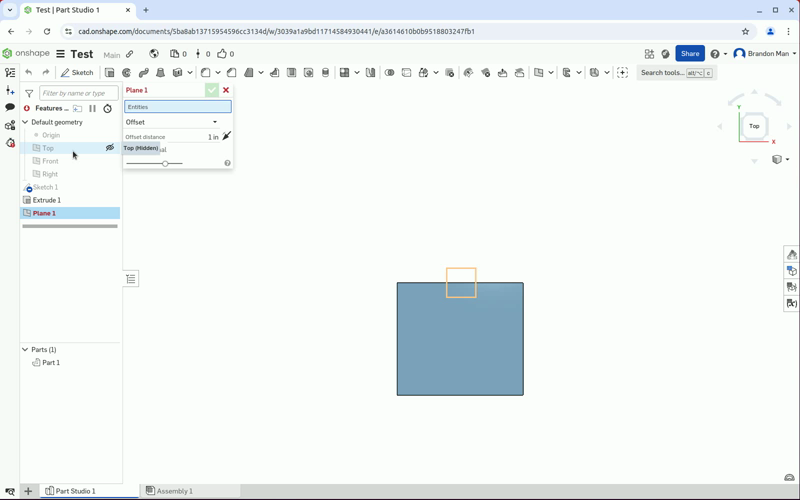
click(73, 150)
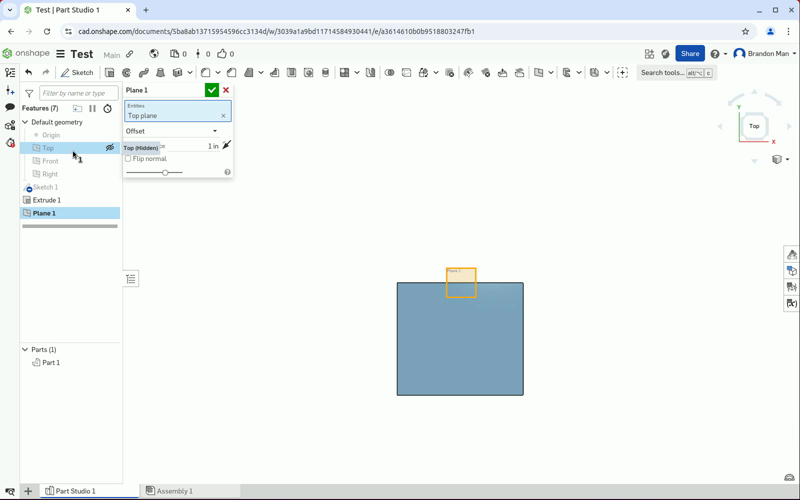
key(tab, 2)
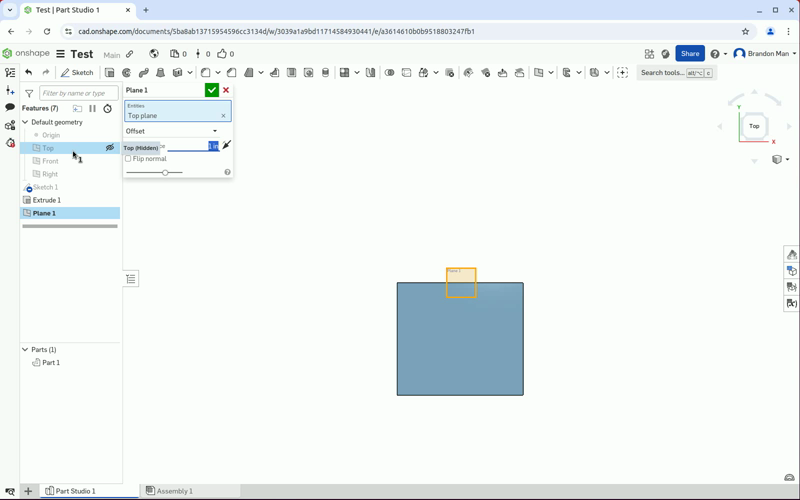
text(20.212)
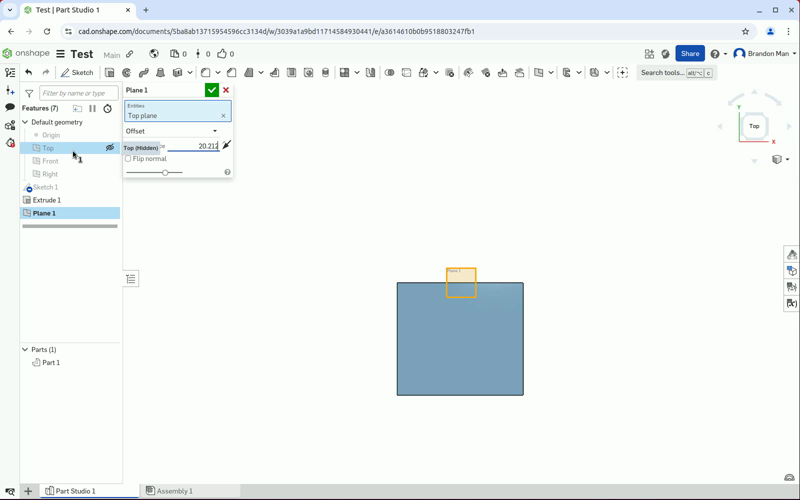
key(enter, 2)
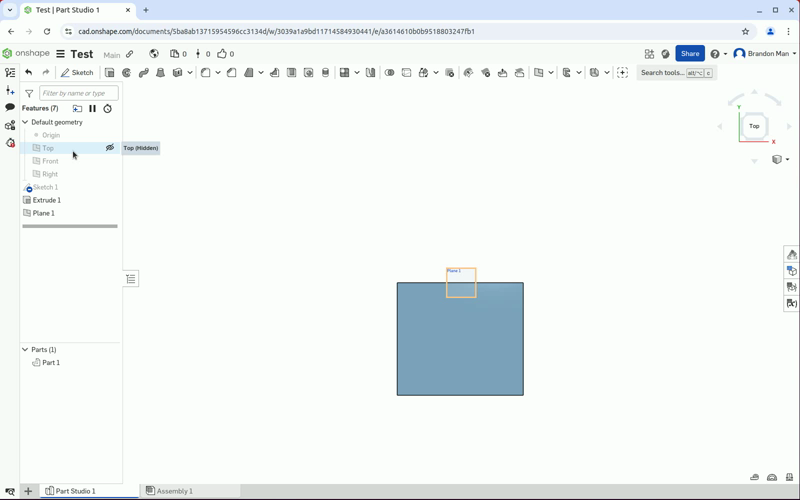
key(shift+s)
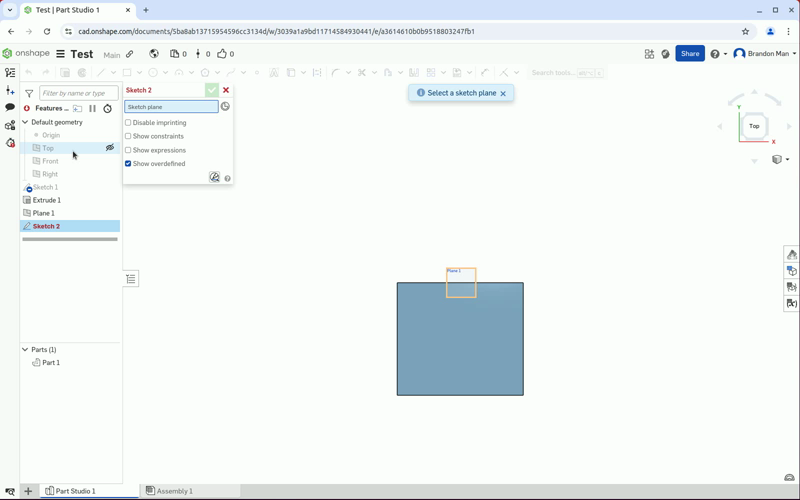
mouse_move(73, 215)
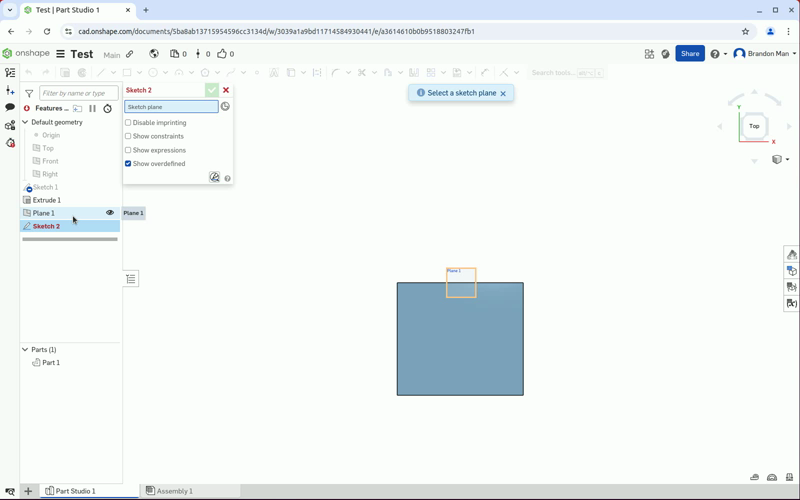
click(73, 215)
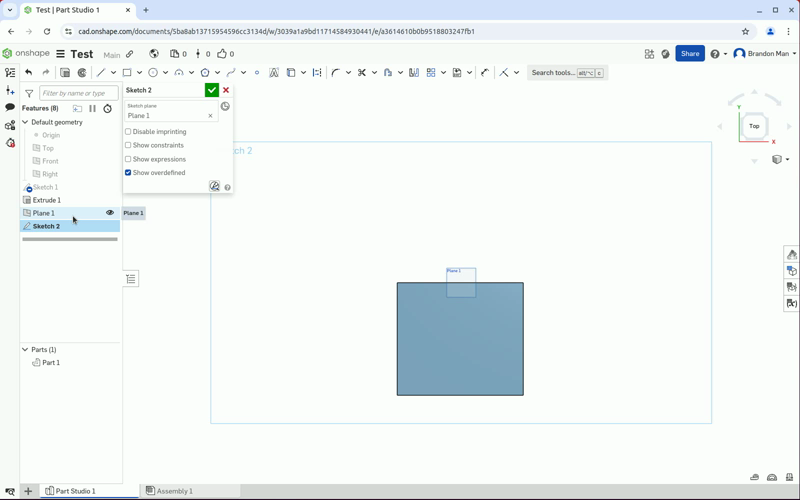
mouse_move(73, 352)
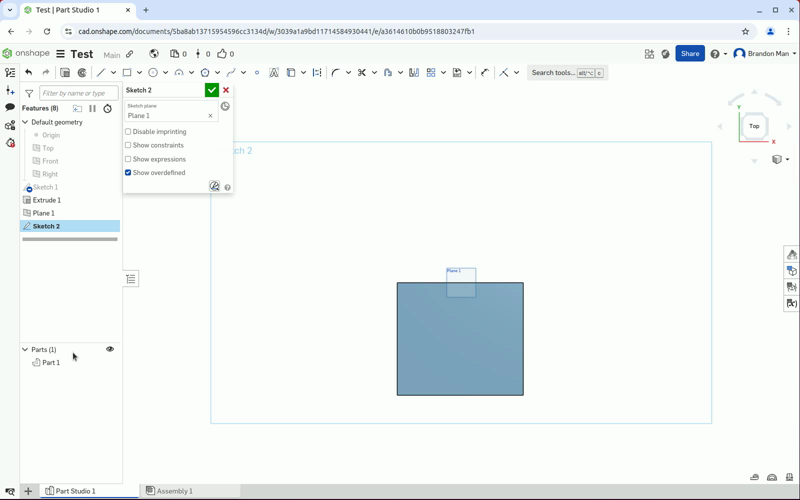
key(y)
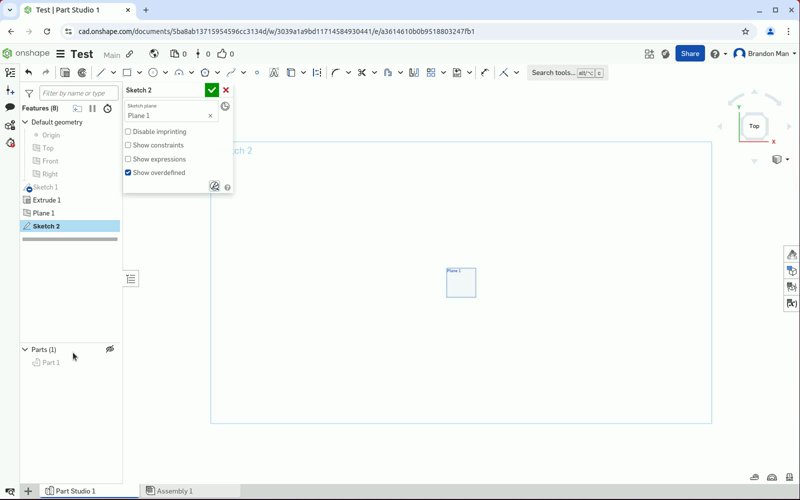
key(l)
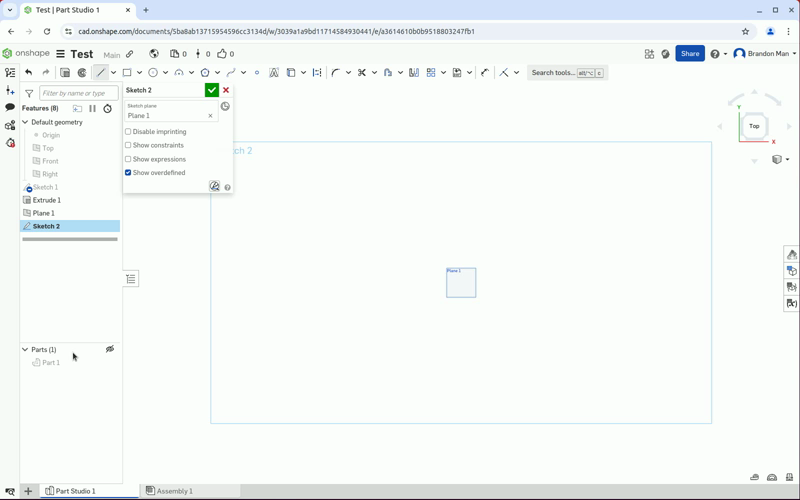
key_down(shift)
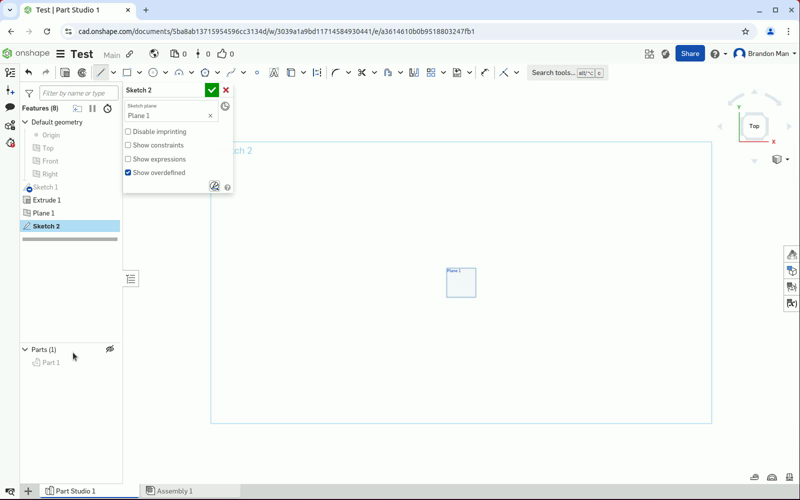
mouse_move(403, 335)
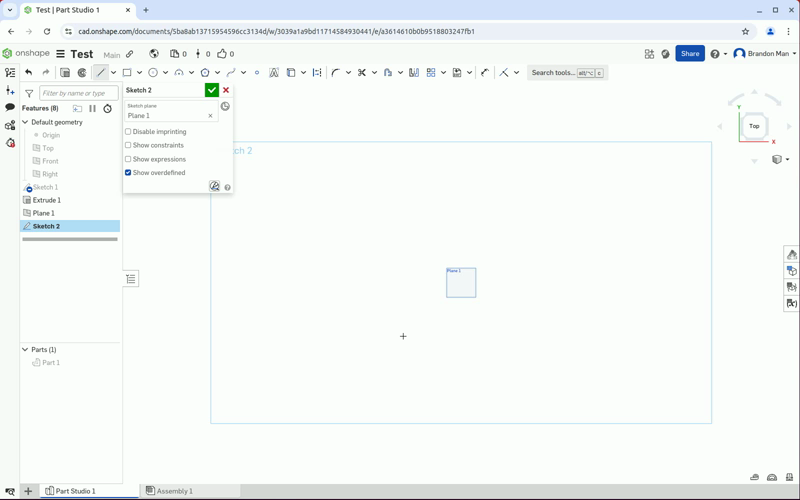
click(403, 335)
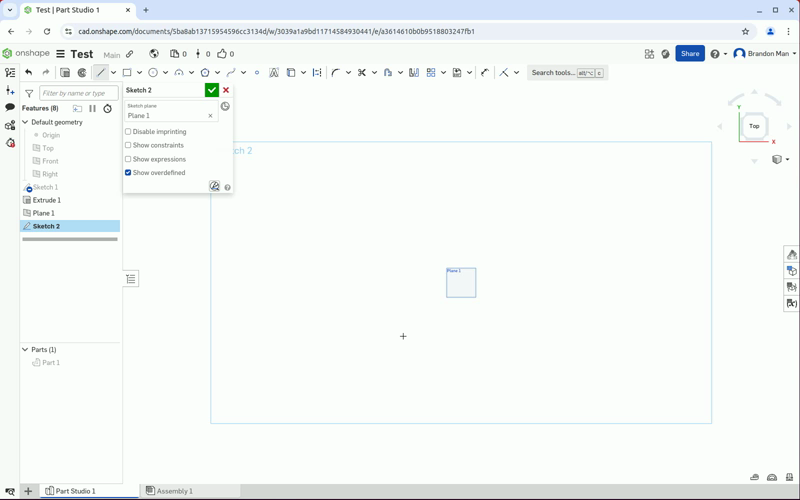
key_up(shift)
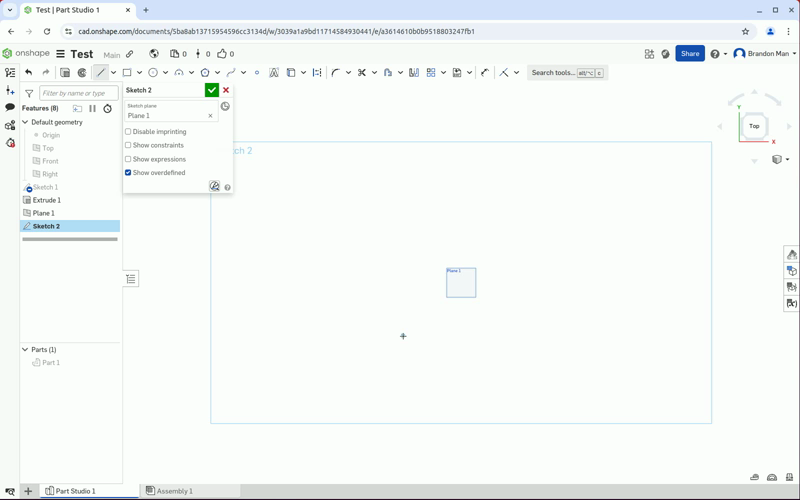
key_down(shift)
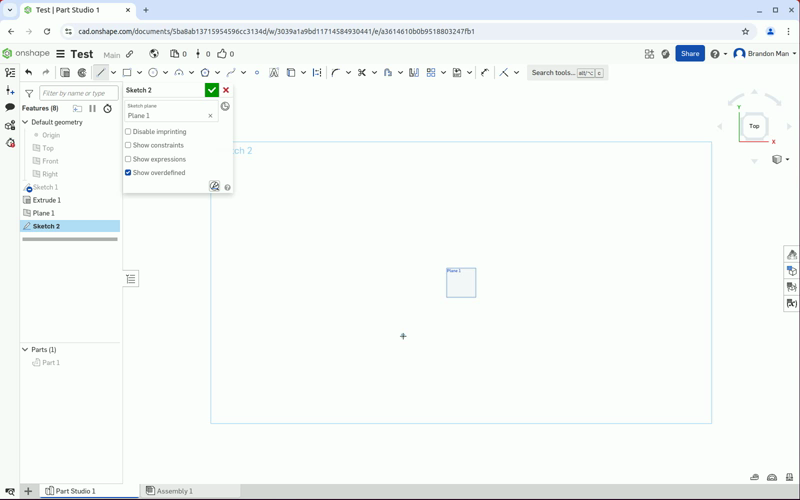
mouse_move(433, 335)
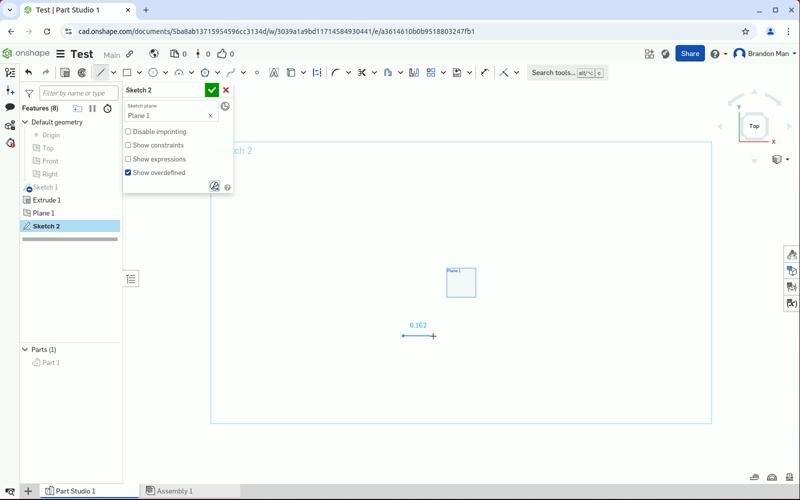
mouse_move(457, 335)
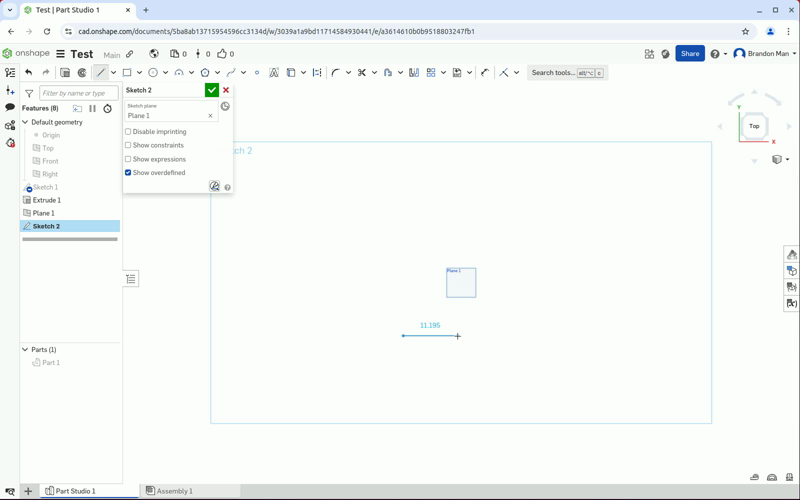
click(457, 335)
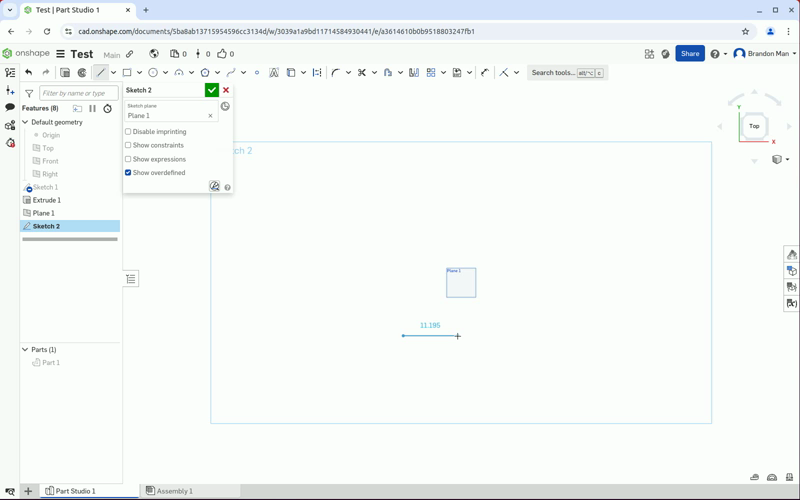
key_up(shift)
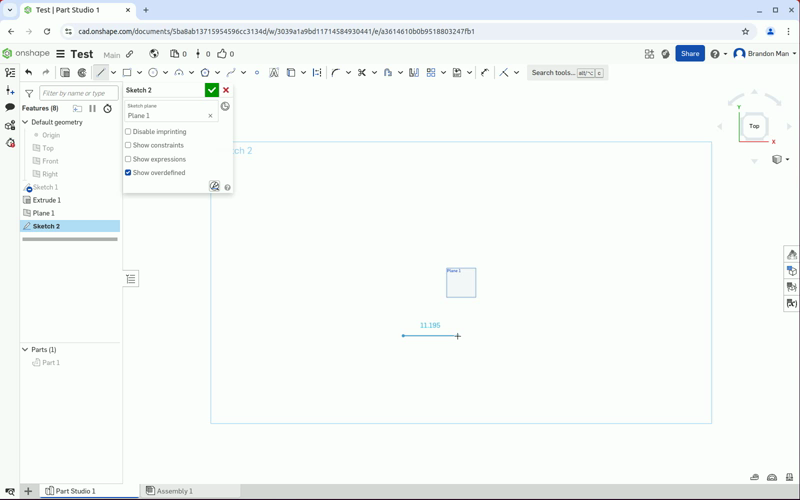
key_down(shift)
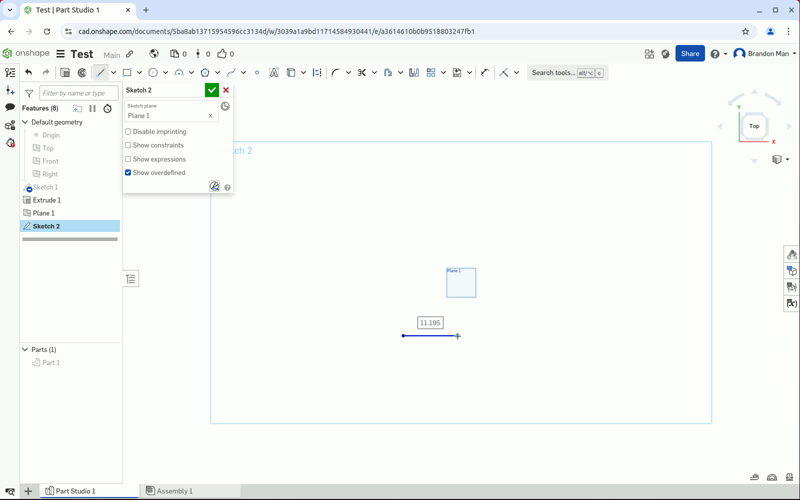
mouse_move(487, 335)
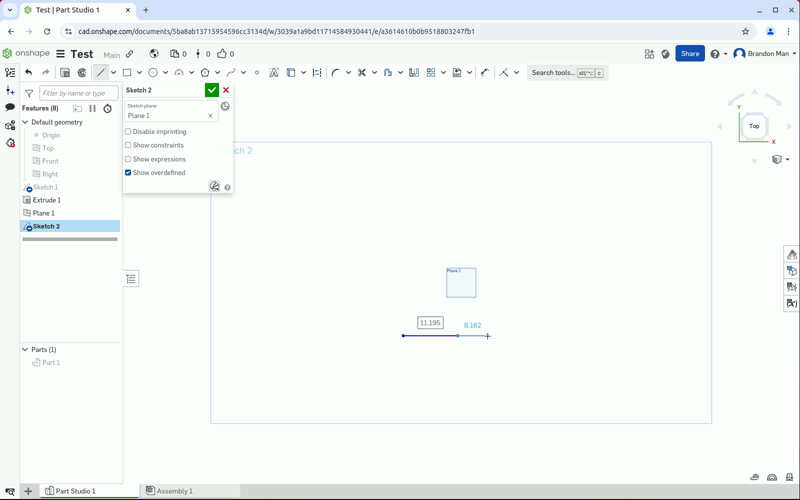
mouse_move(457, 289)
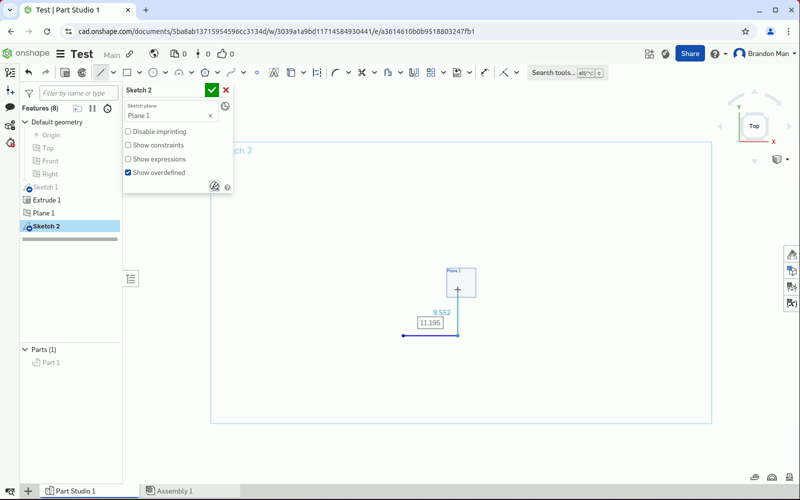
click(457, 289)
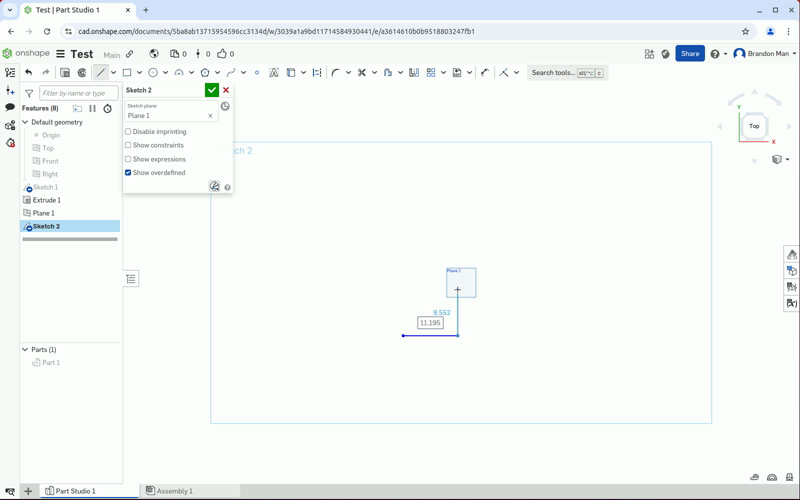
key_up(shift)
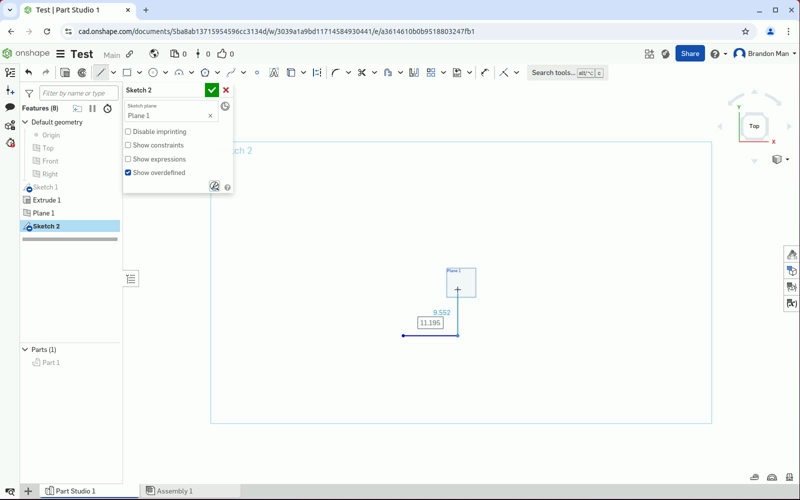
key_down(shift)
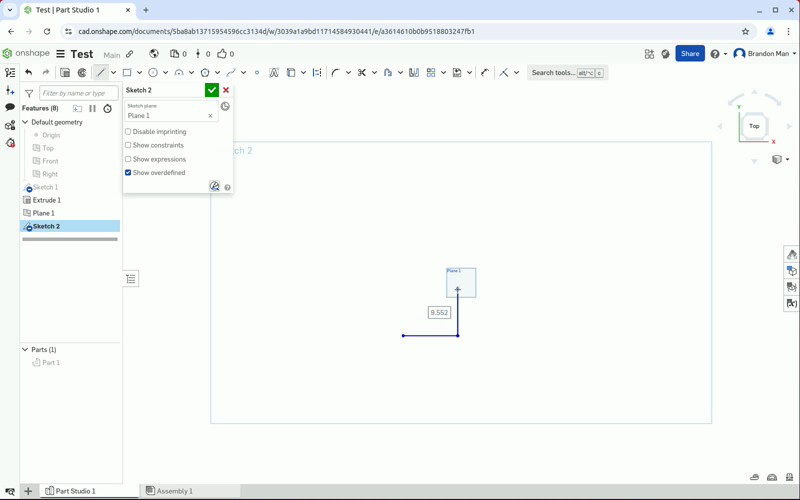
mouse_move(487, 289)
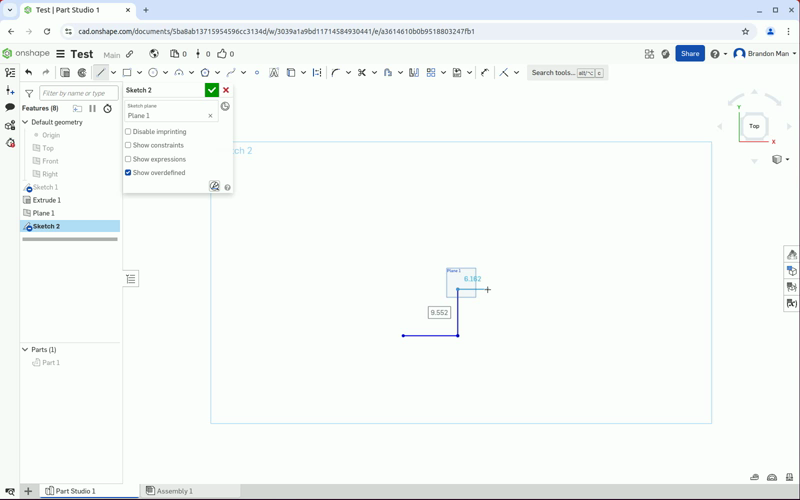
mouse_move(403, 289)
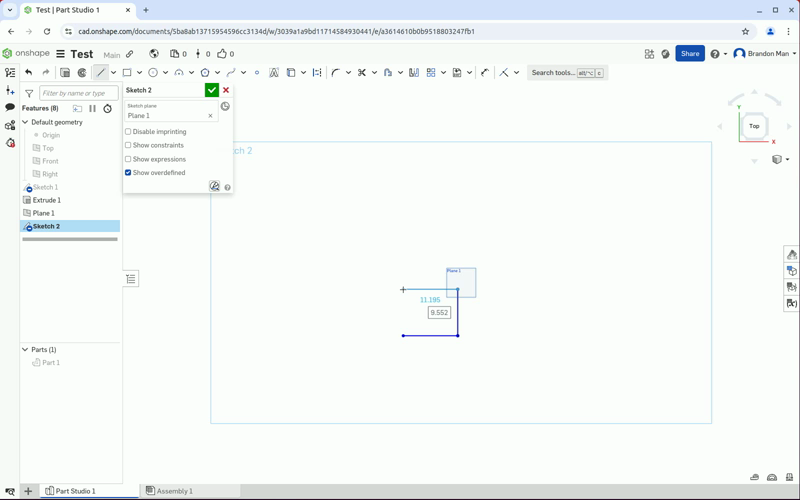
click(403, 289)
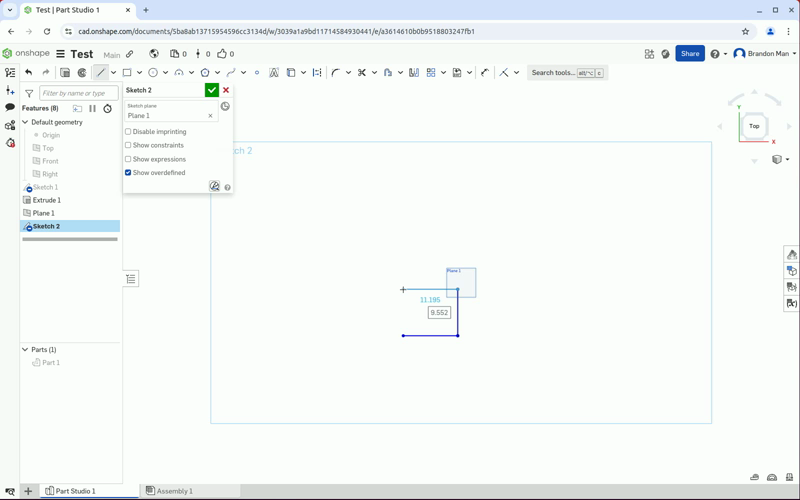
key_up(shift)
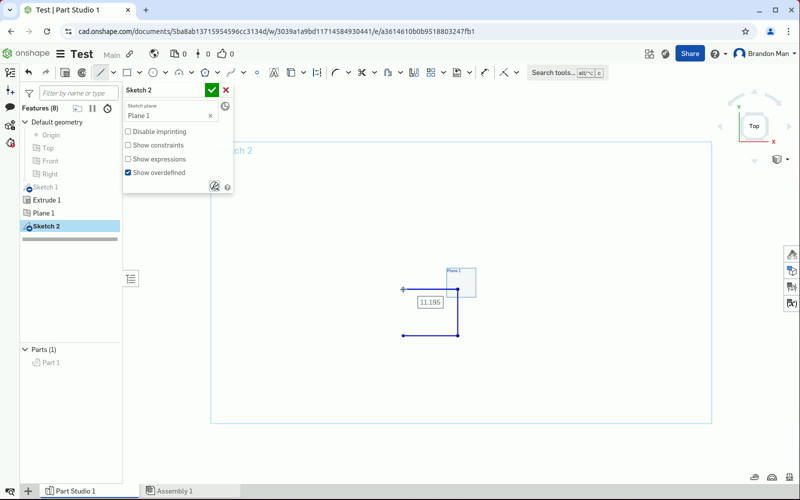
mouse_move(433, 289)
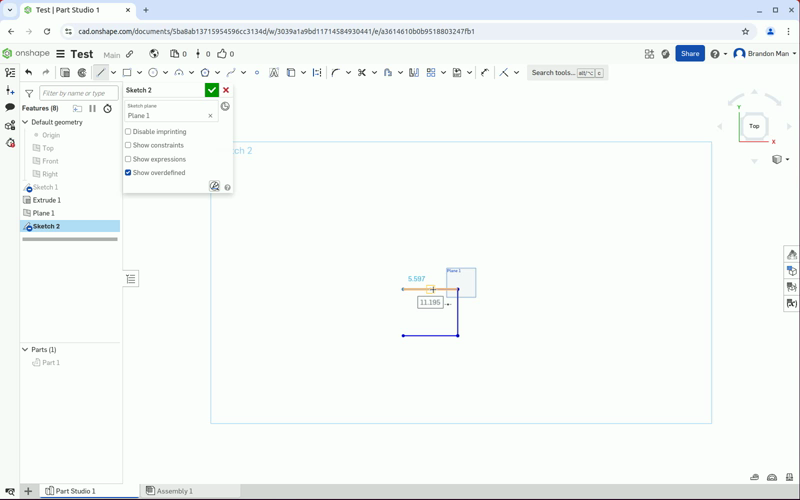
key_down(shift)
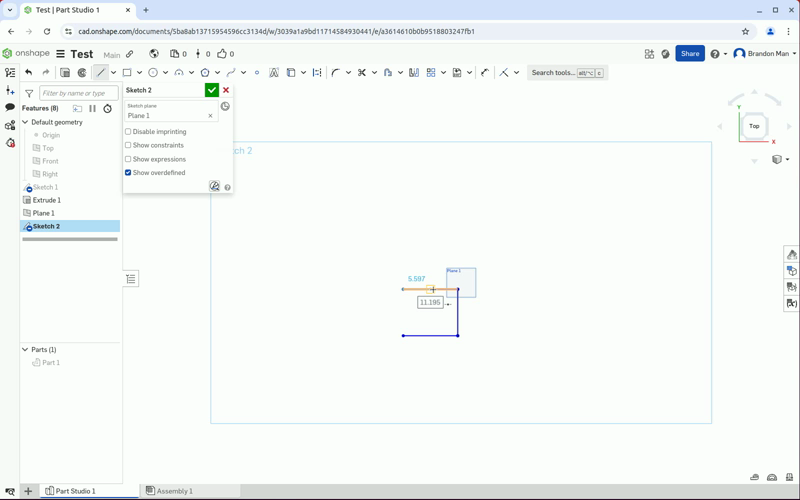
mouse_move(403, 335)
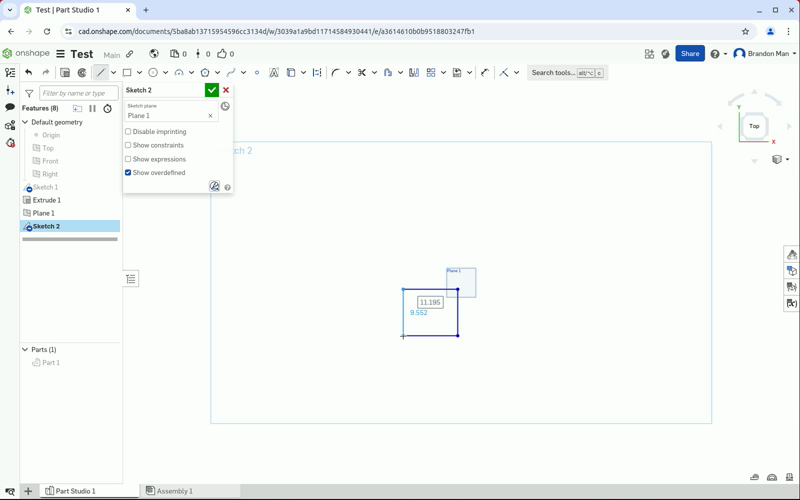
key_up(shift)
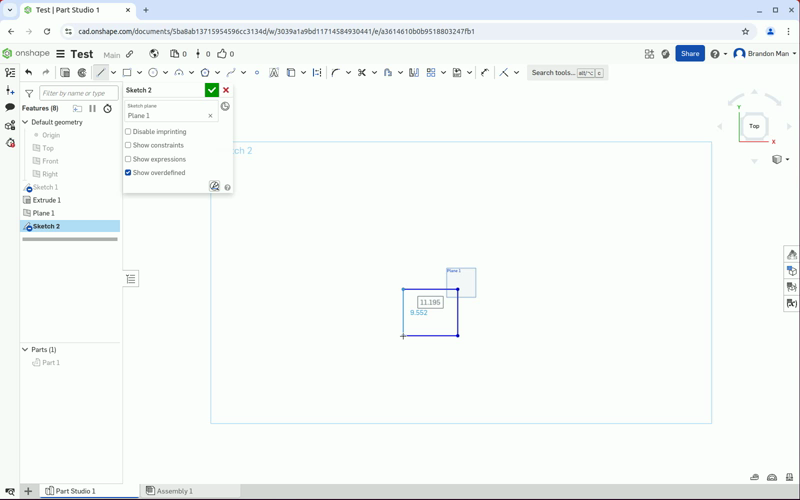
click(403, 335)
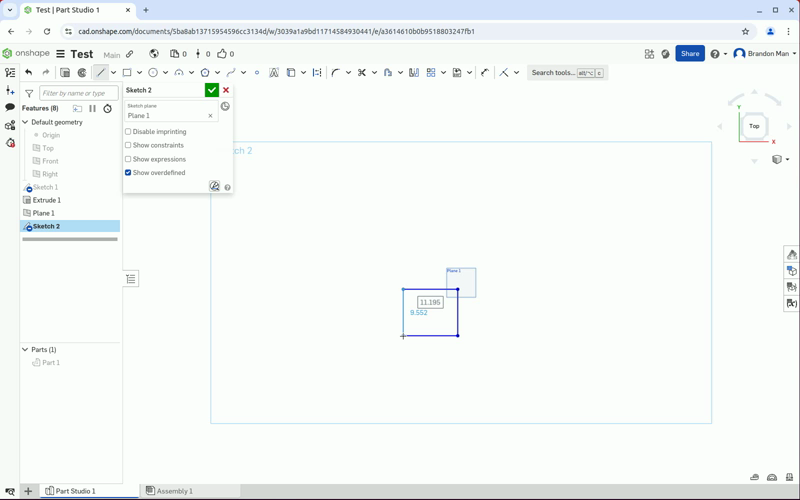
key(esc)
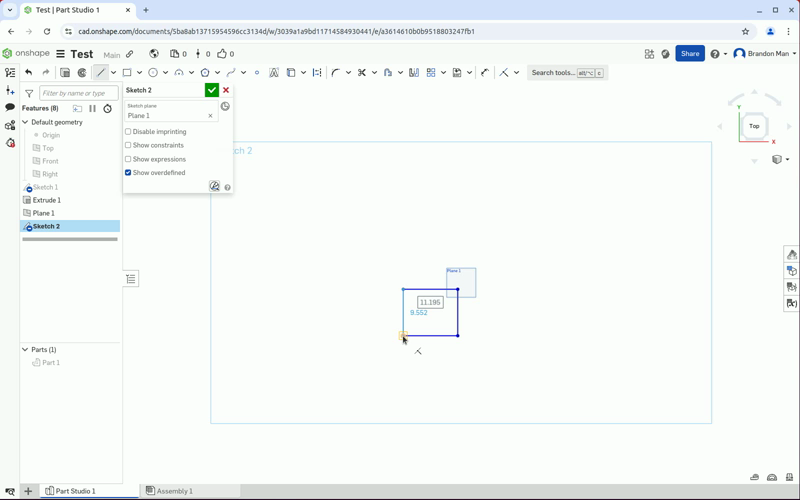
mouse_move(430, 322)
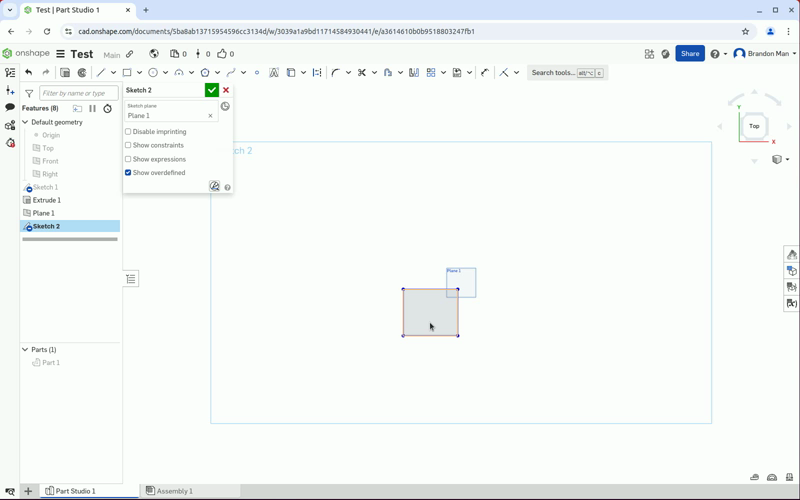
click(430, 322)
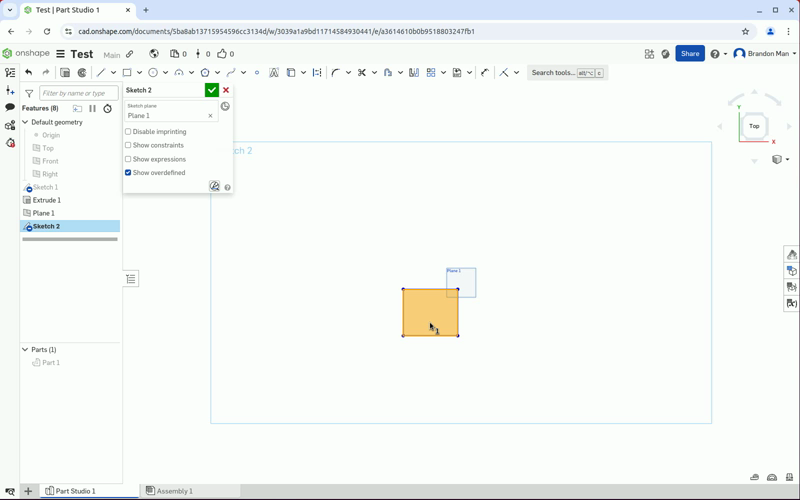
mouse_move(73, 352)
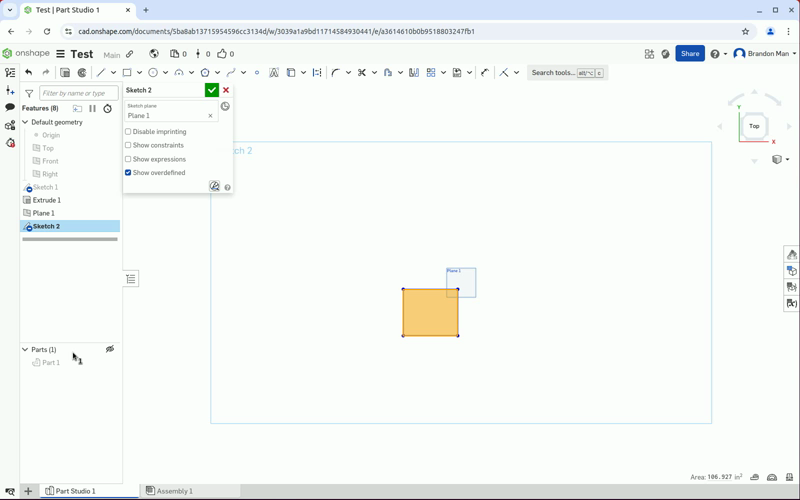
key(shift+y)
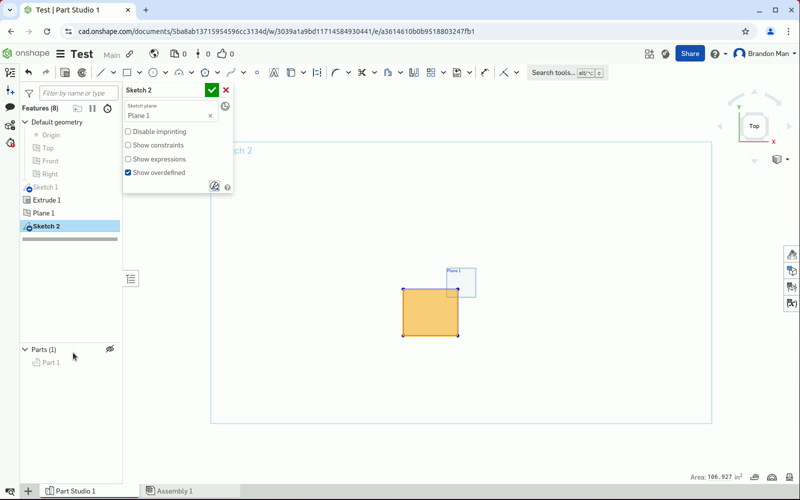
key(shift+e)
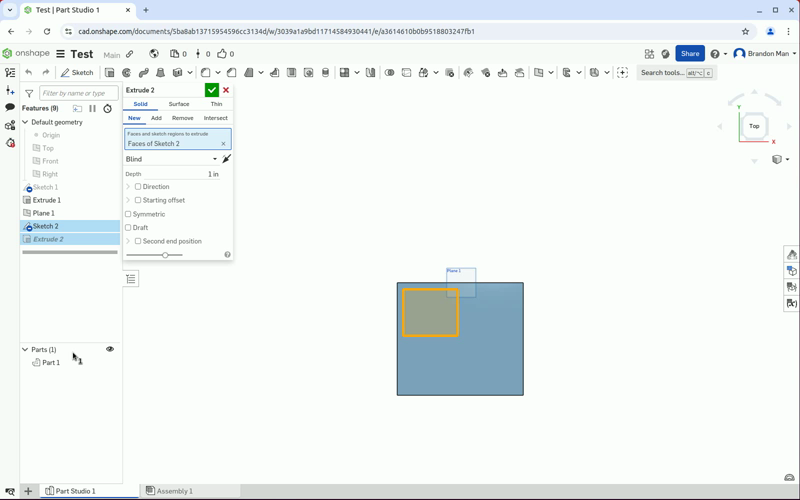
mouse_move(143, 106)
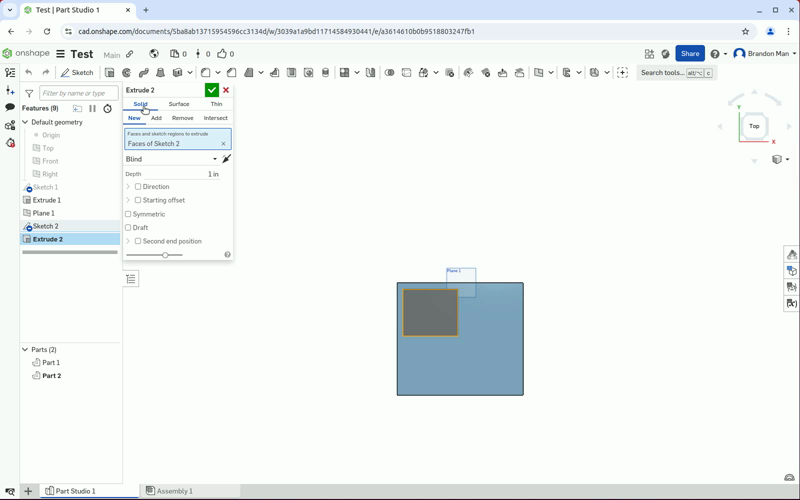
click(143, 106)
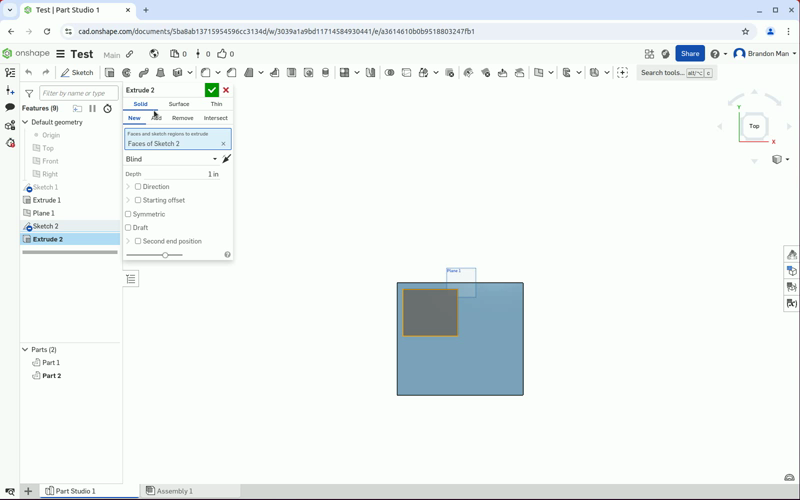
mouse_move(186, 120)
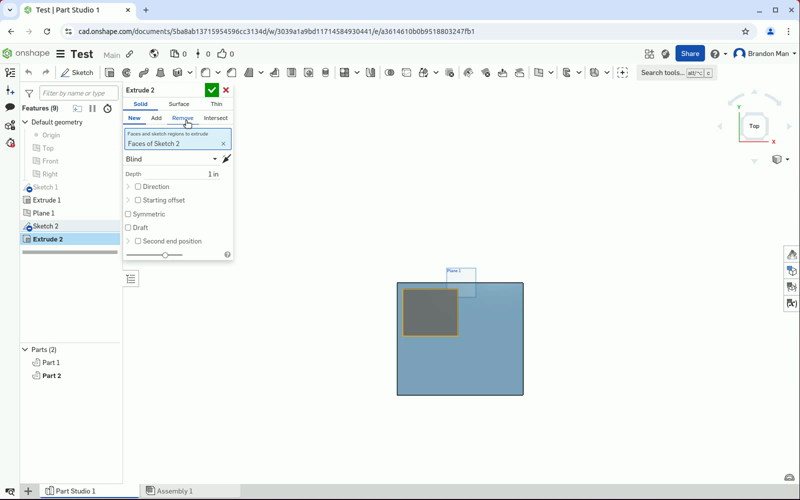
click(186, 120)
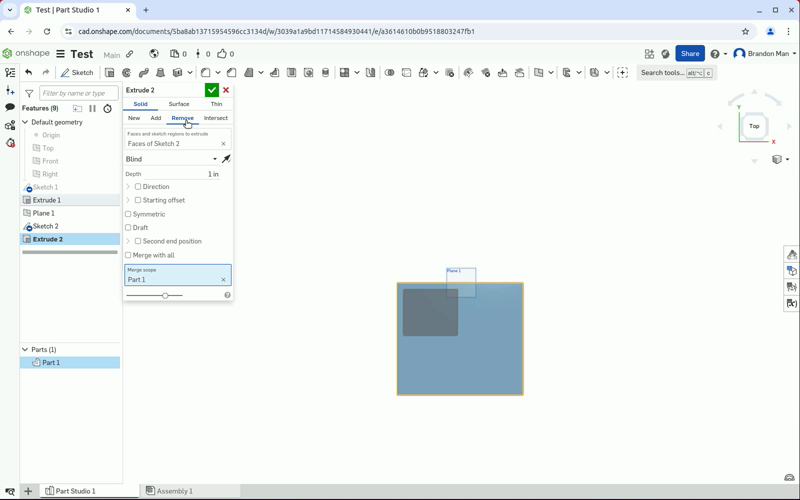
key(tab, 4)
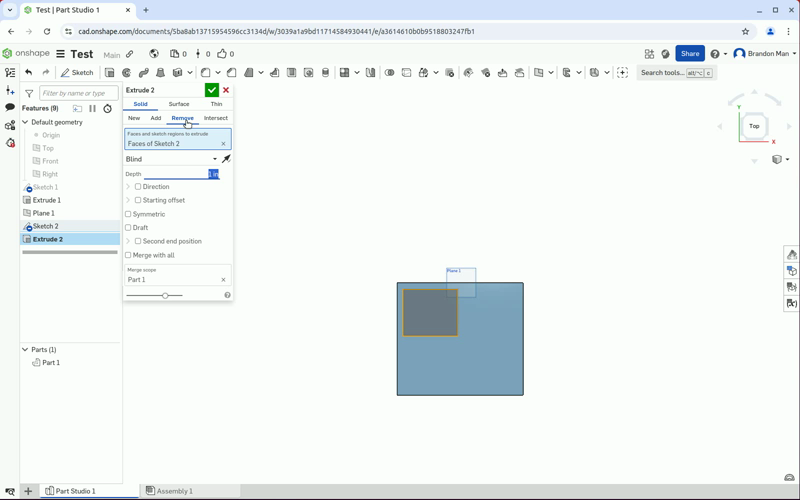
text(30.811)
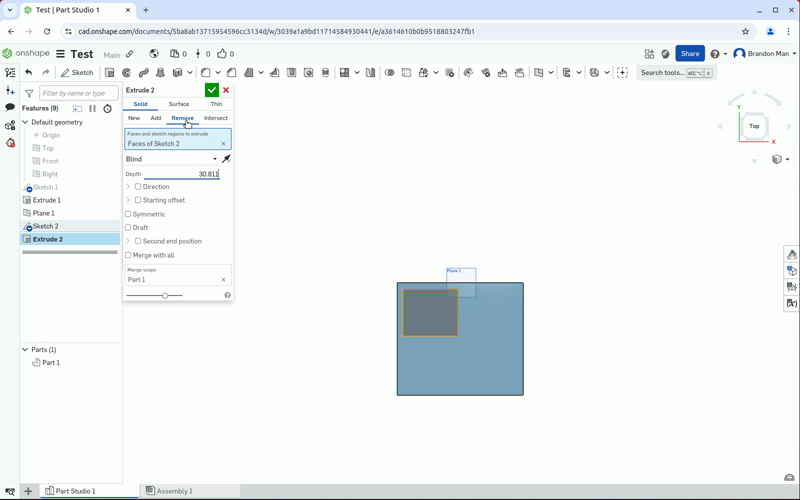
key(tab, 6)
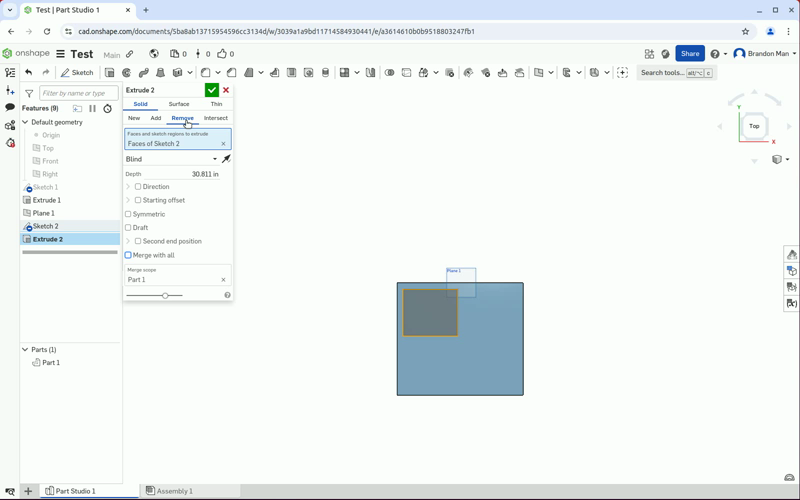
key(space)
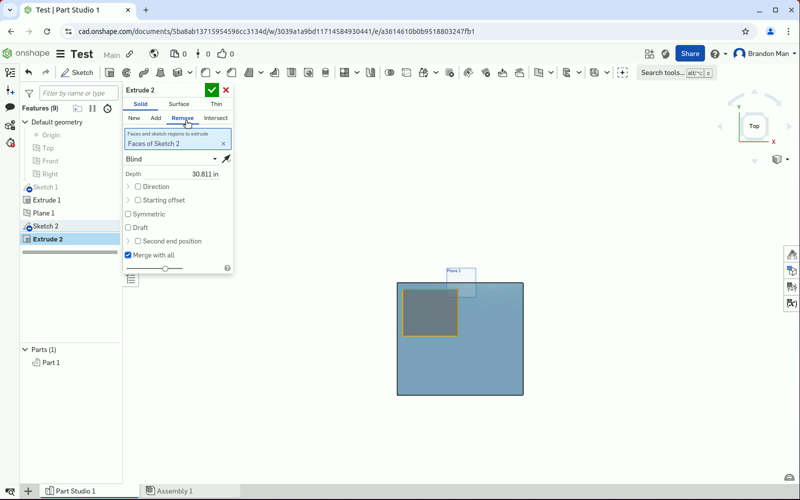
key(enter)
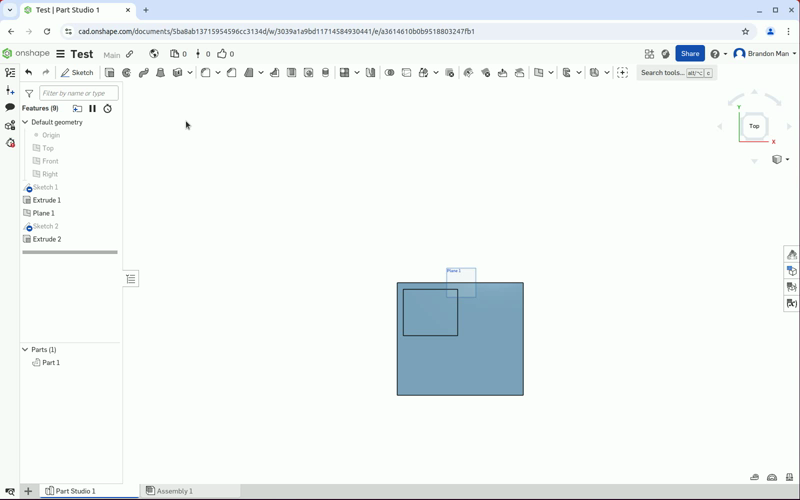
key(shift+h)
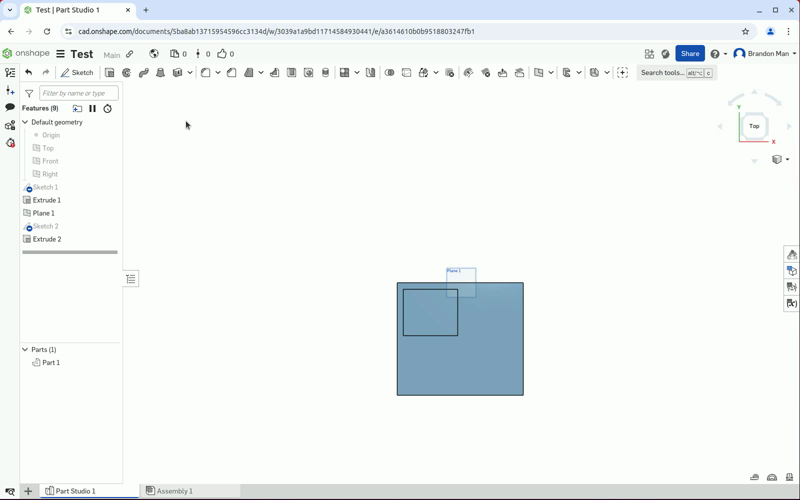
key(shift+h)
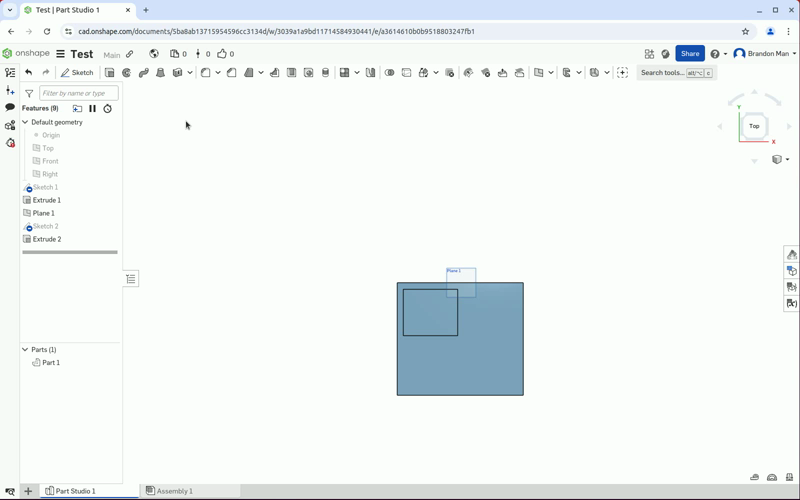
mouse_move(73, 189)
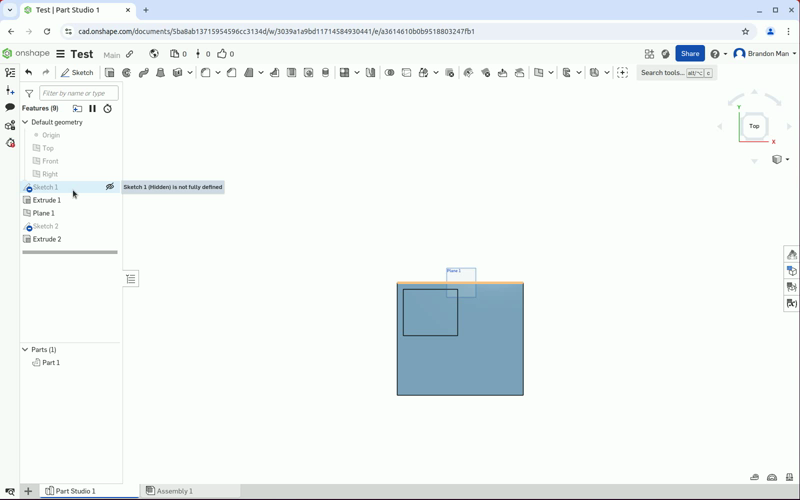
click(73, 189)
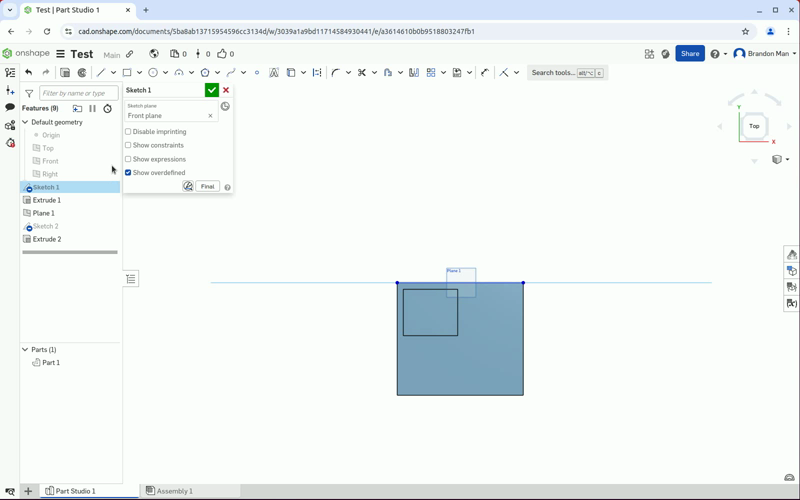
mouse_move(229, 92)
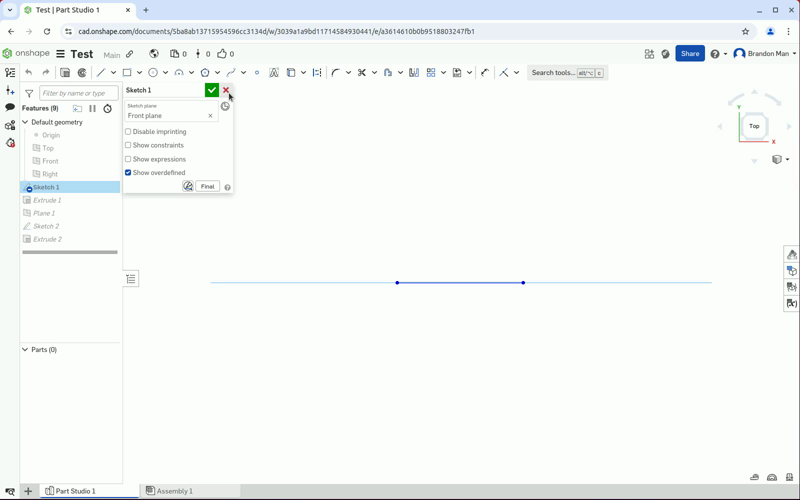
click(229, 92)
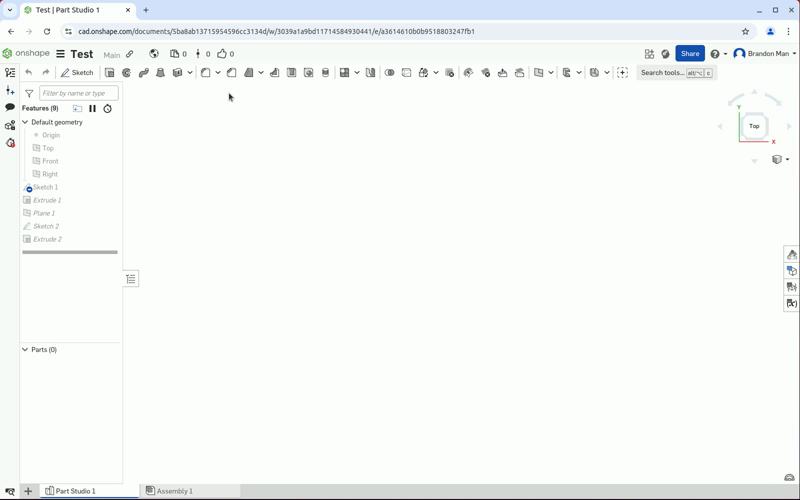
key(shift+s)
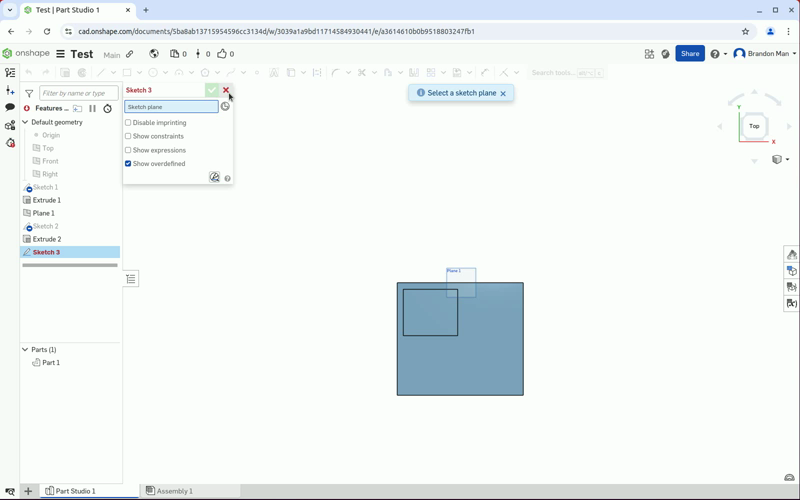
mouse_move(73, 215)
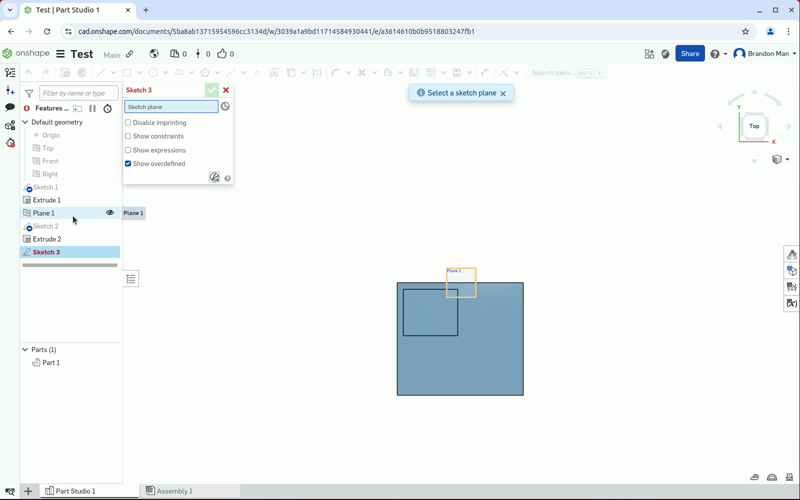
click(73, 215)
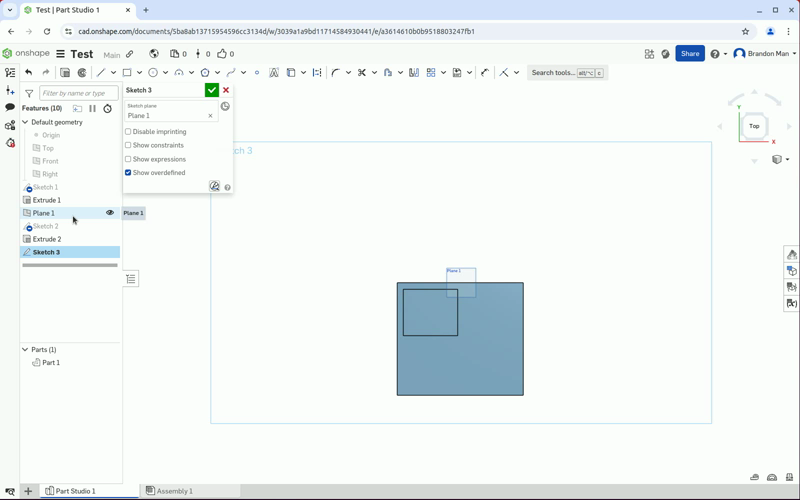
mouse_move(73, 352)
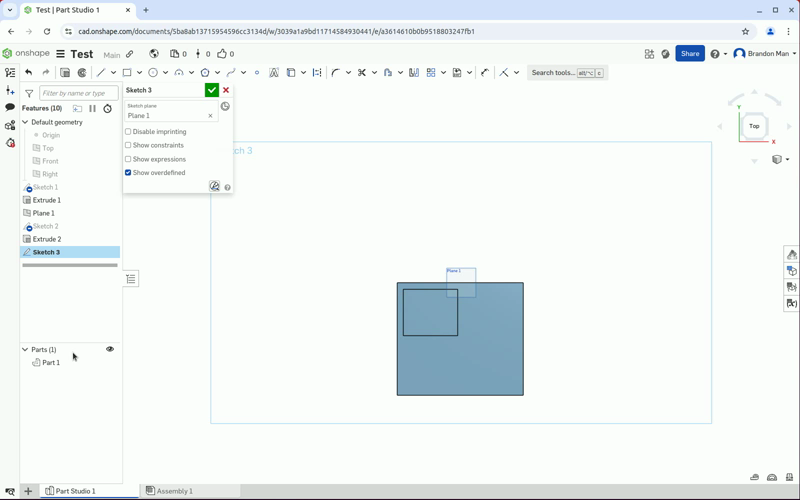
key(y)
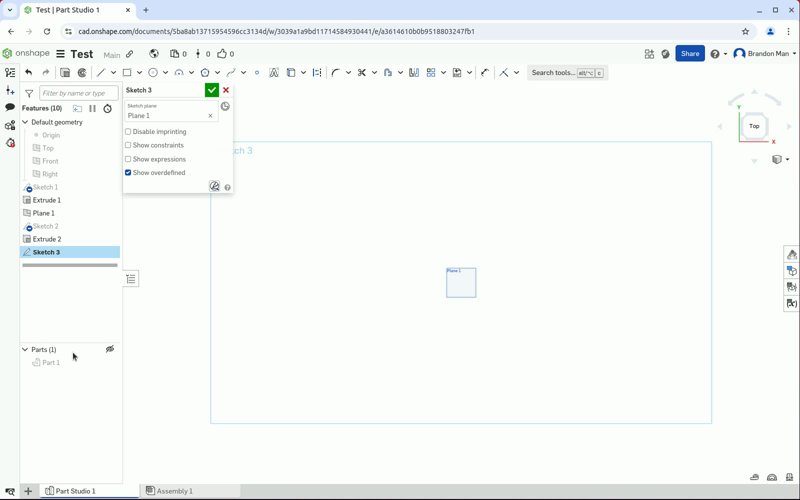
key(l)
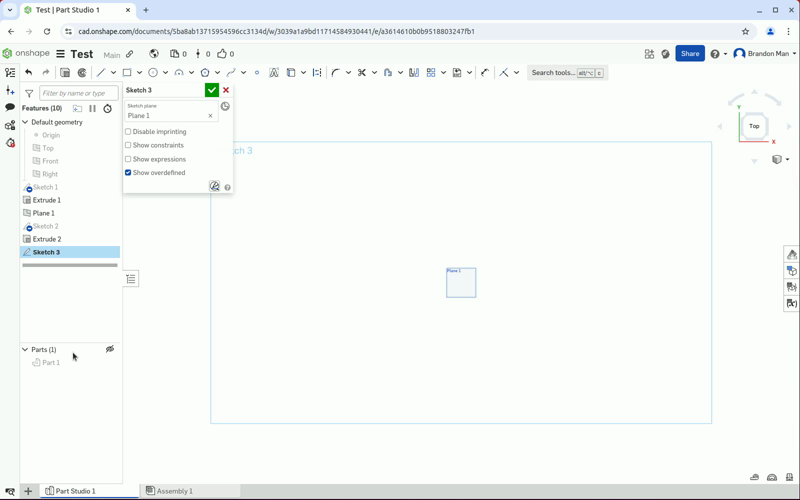
key_down(shift)
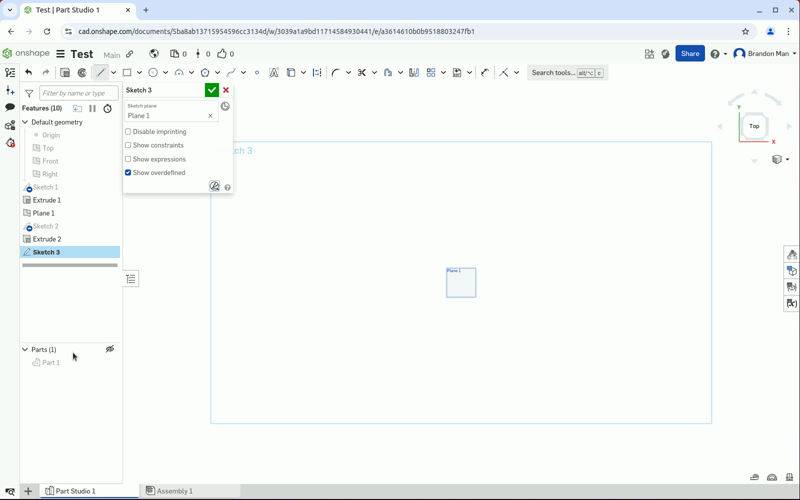
mouse_move(464, 335)
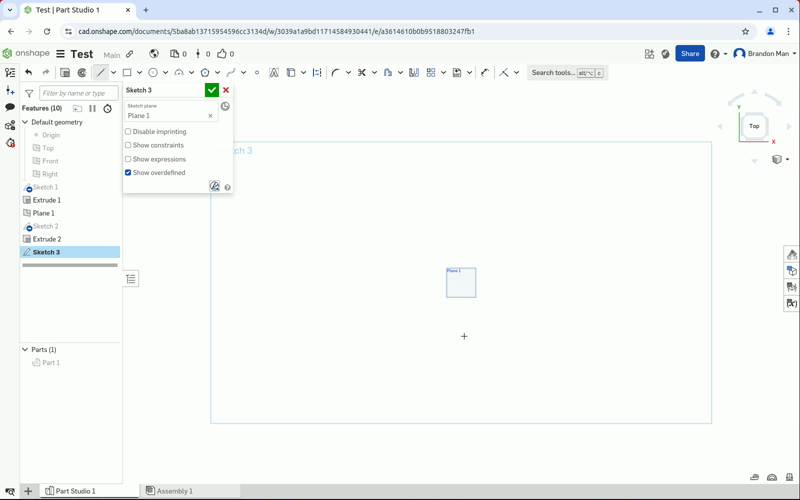
click(464, 335)
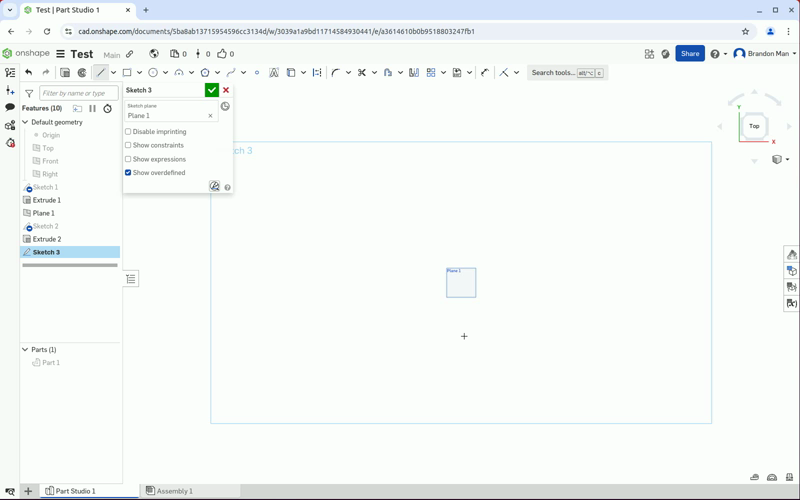
key_up(shift)
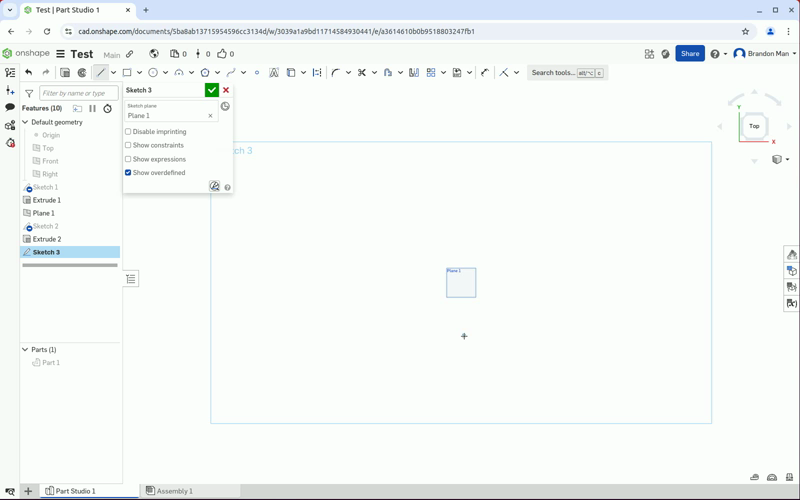
key_down(shift)
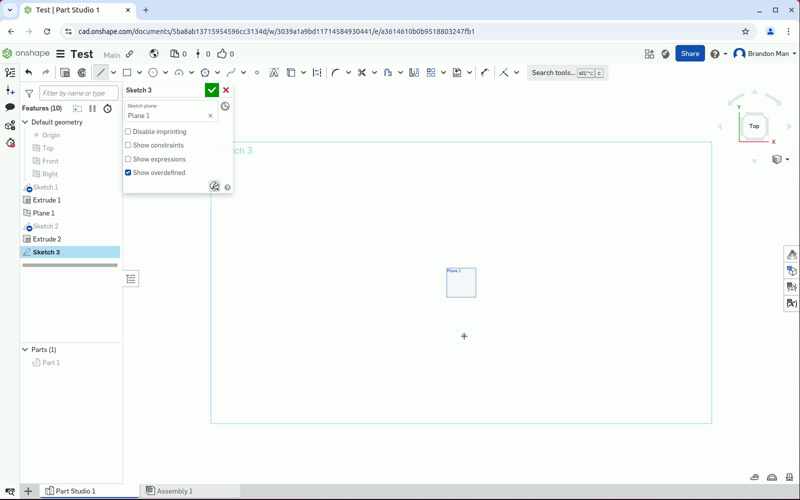
mouse_move(494, 335)
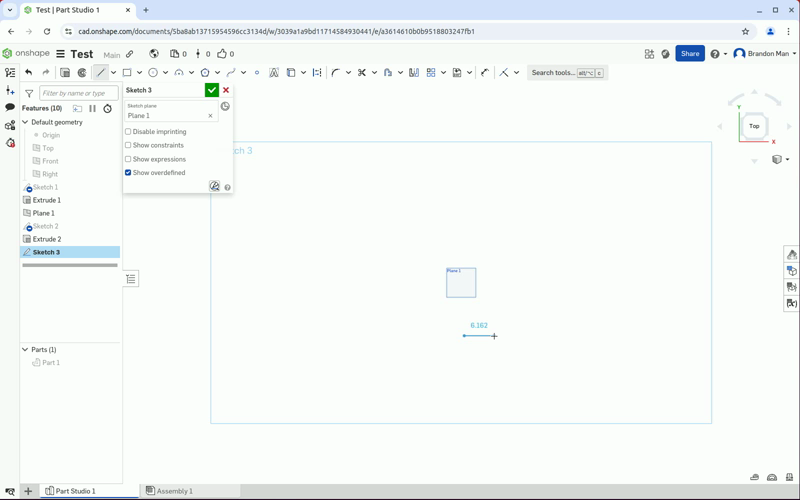
mouse_move(517, 335)
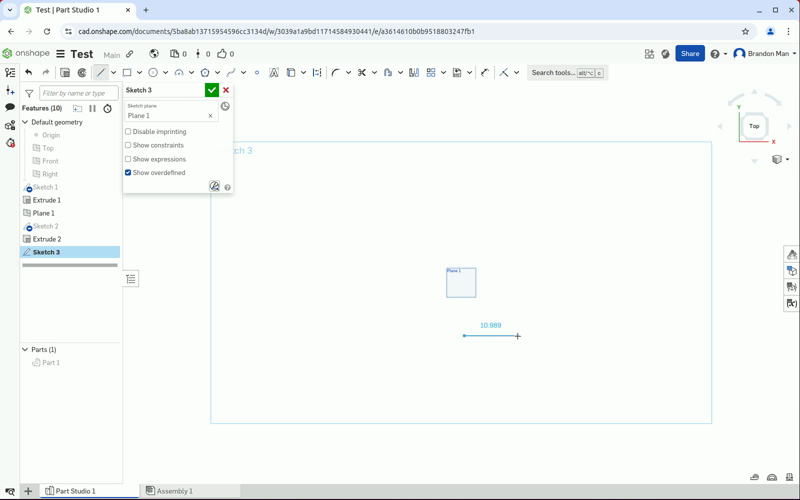
click(517, 335)
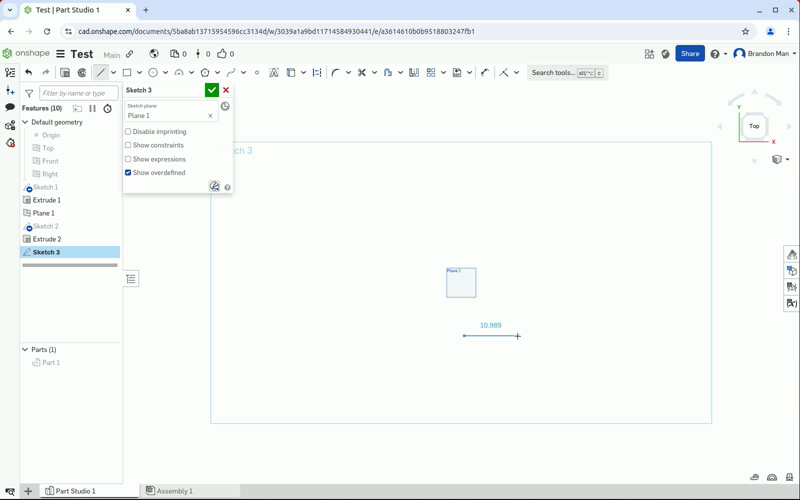
key_up(shift)
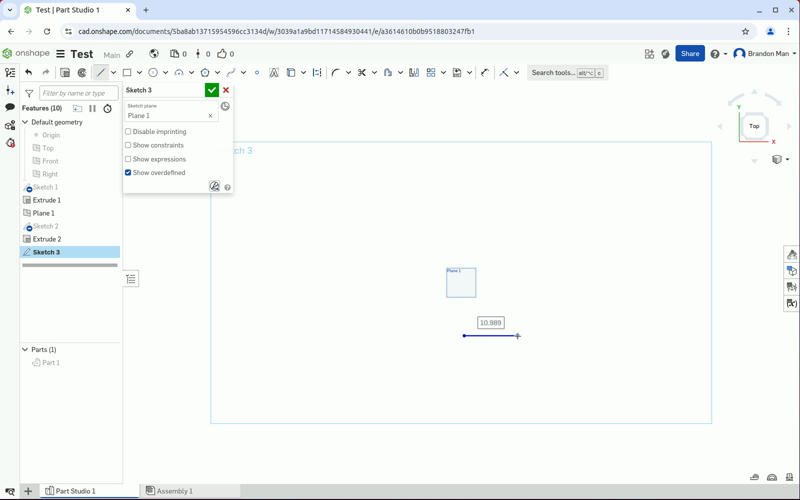
key_down(shift)
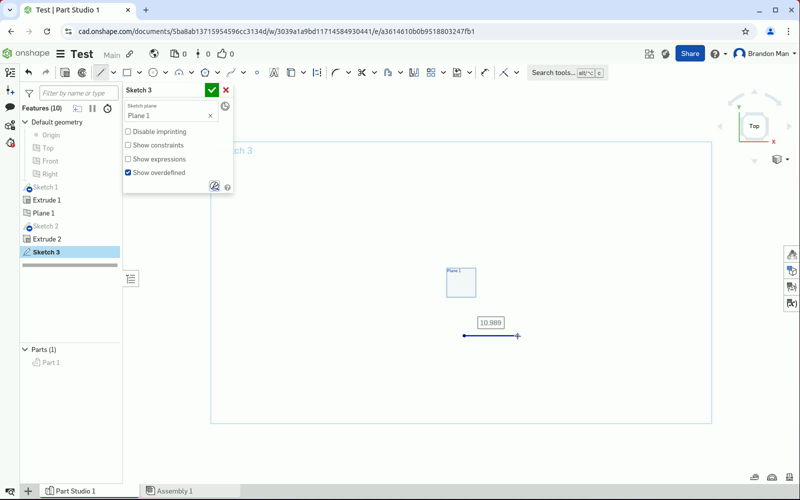
mouse_move(547, 335)
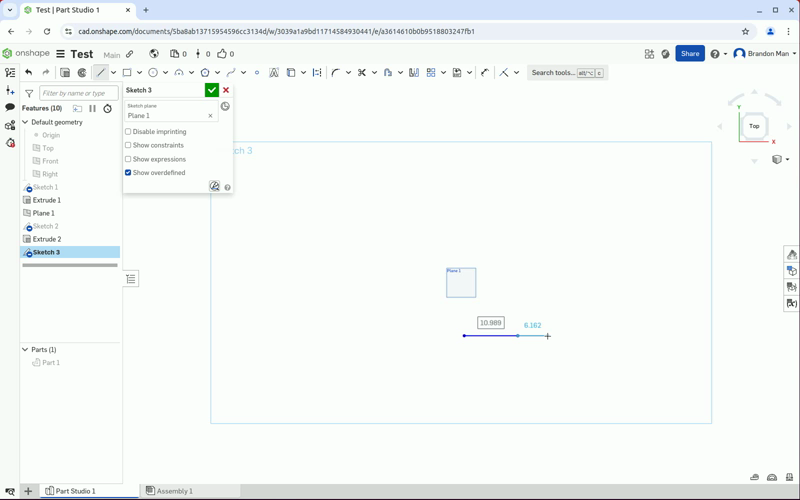
mouse_move(517, 289)
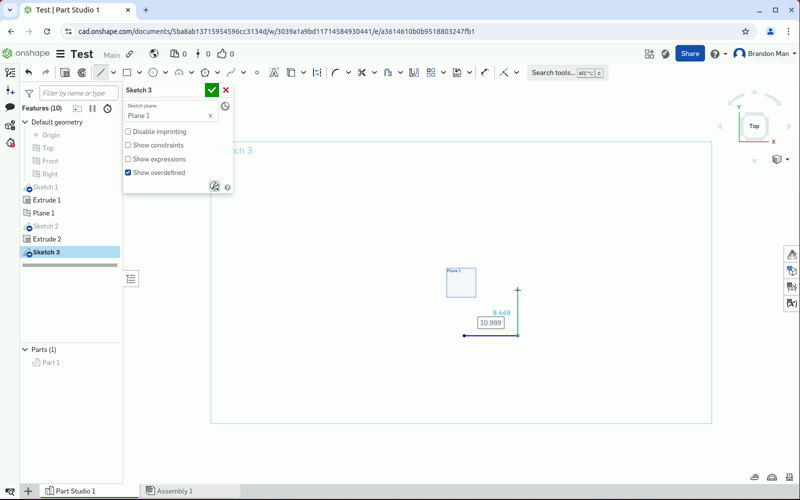
click(517, 289)
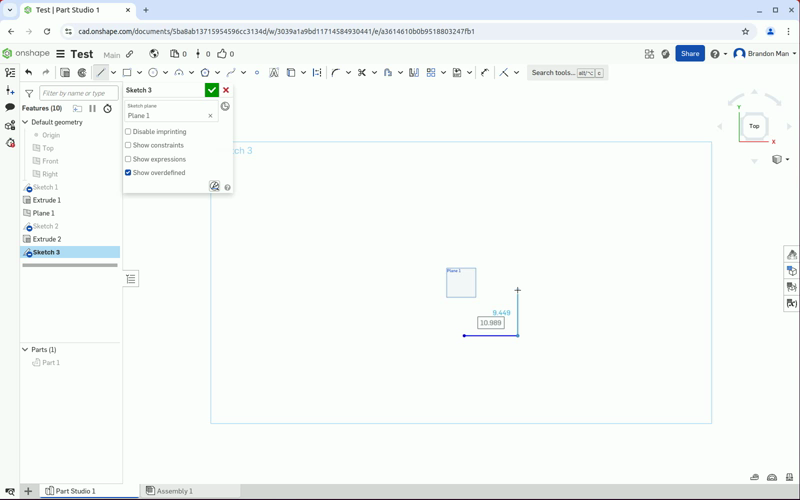
key_up(shift)
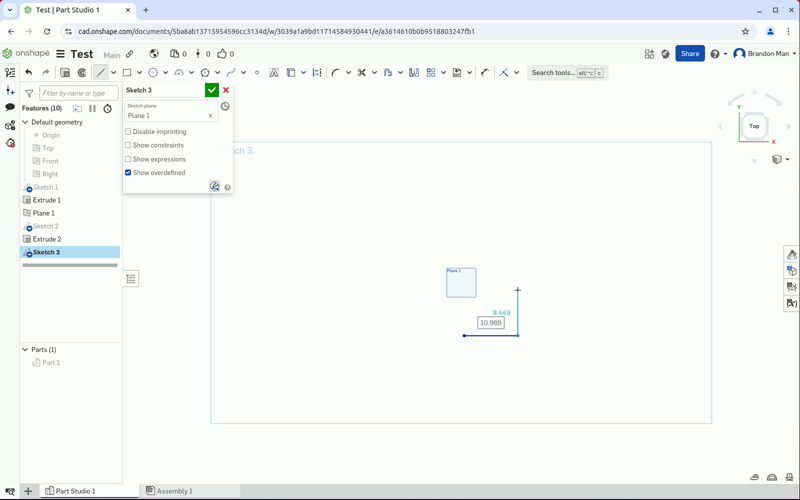
key_down(shift)
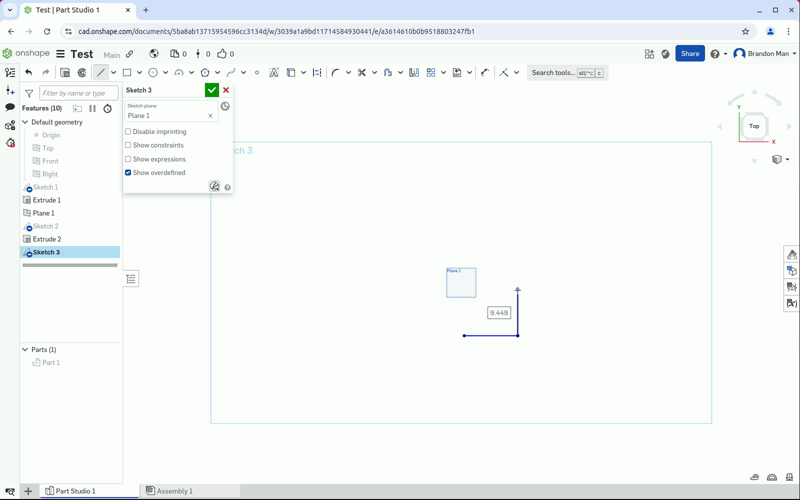
mouse_move(547, 289)
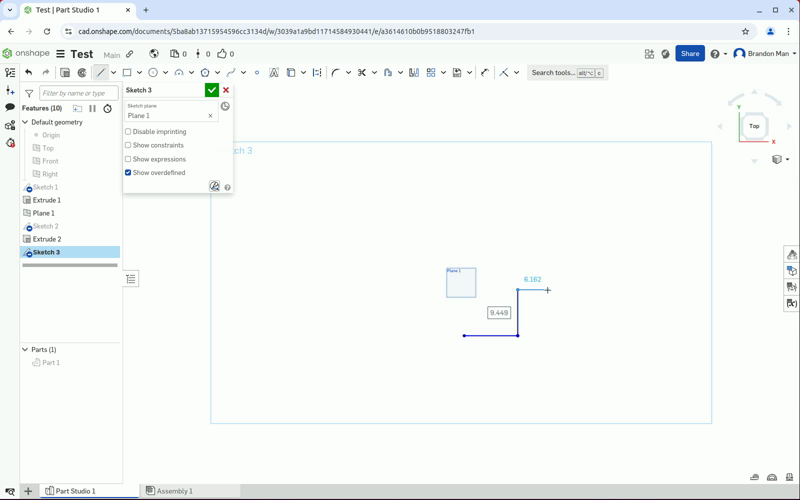
mouse_move(464, 289)
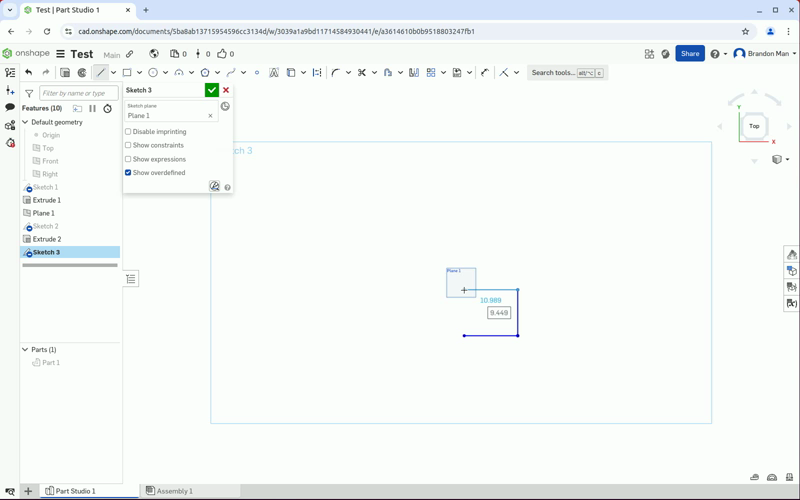
click(464, 289)
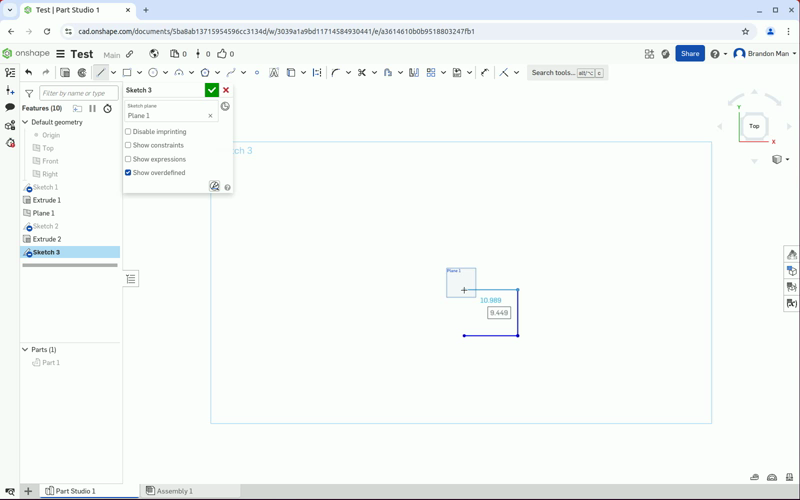
key_up(shift)
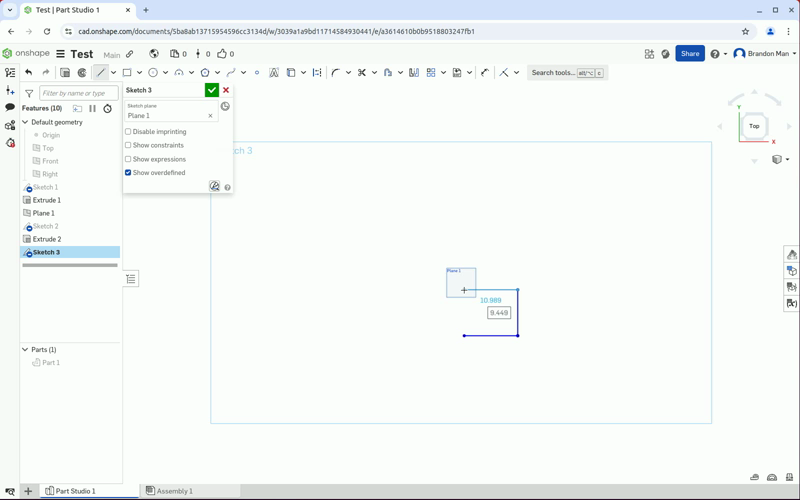
mouse_move(494, 289)
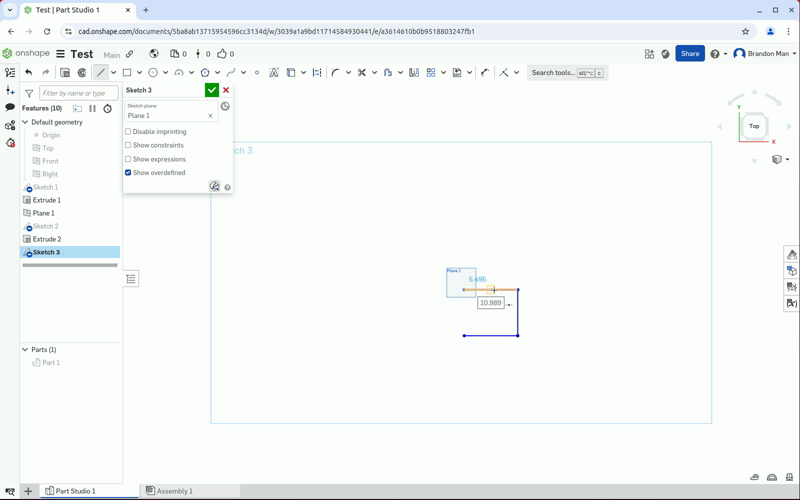
key_down(shift)
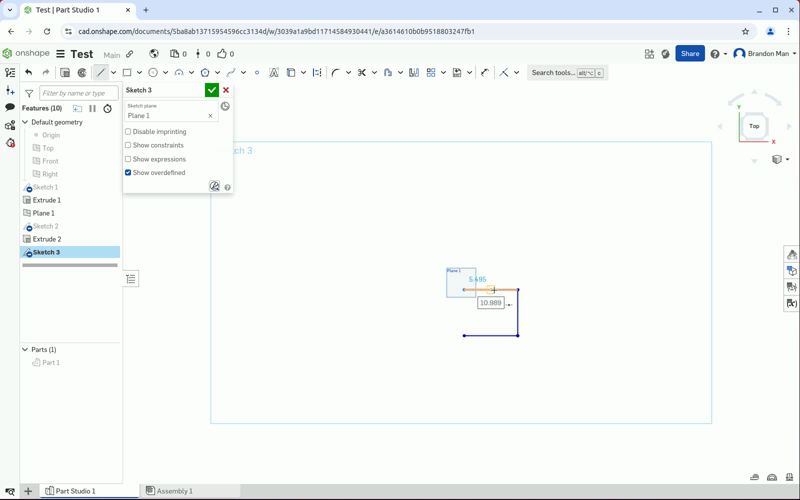
mouse_move(464, 335)
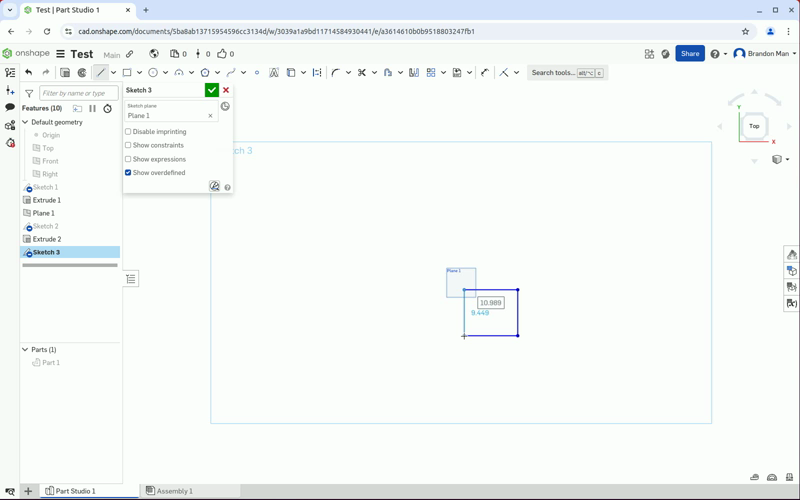
key_up(shift)
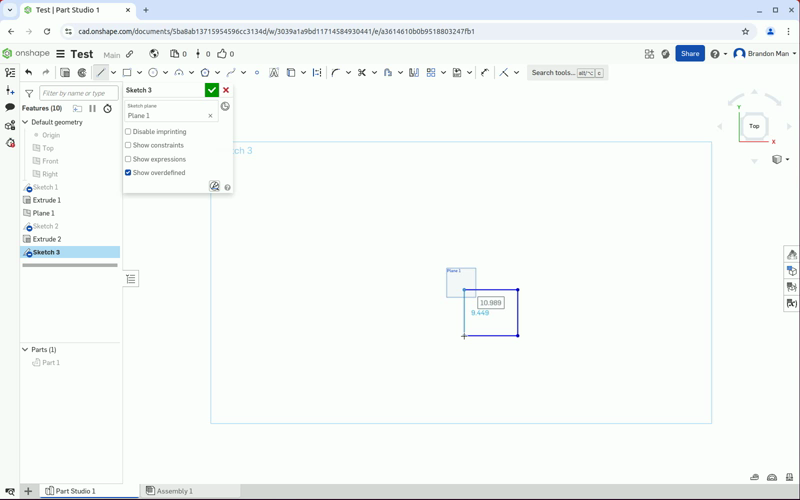
click(464, 335)
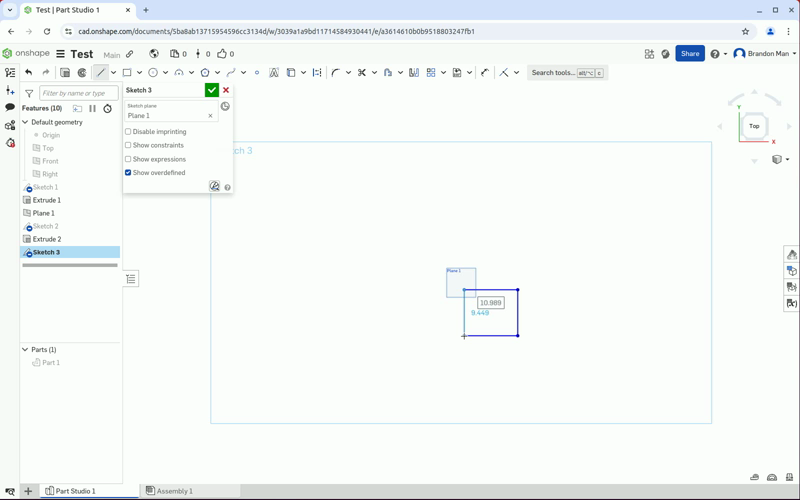
key(esc)
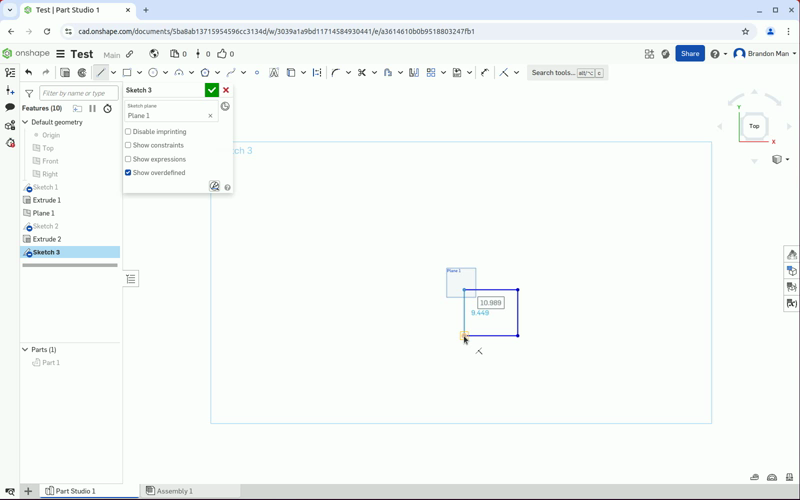
mouse_move(511, 324)
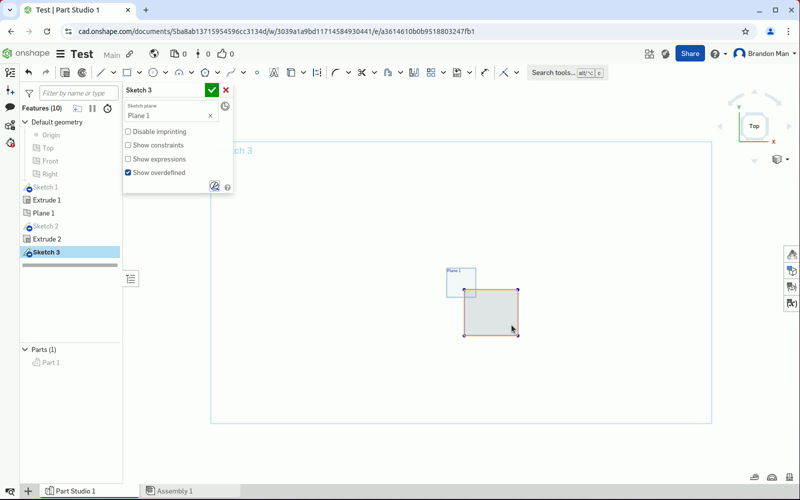
click(511, 324)
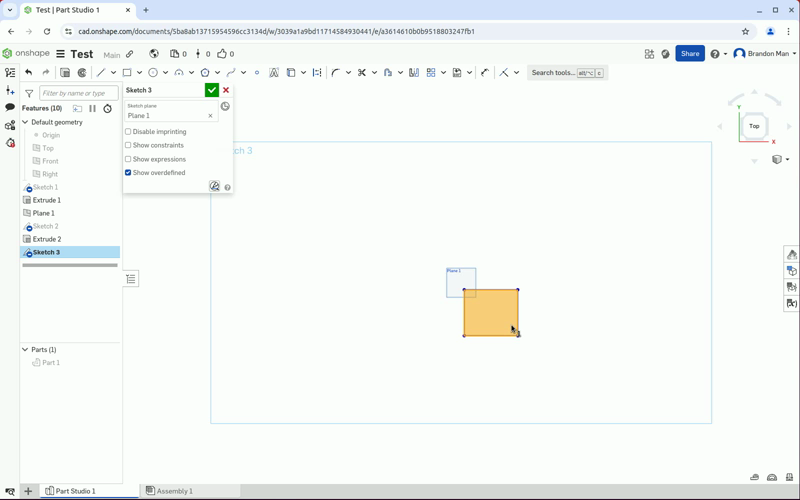
mouse_move(73, 352)
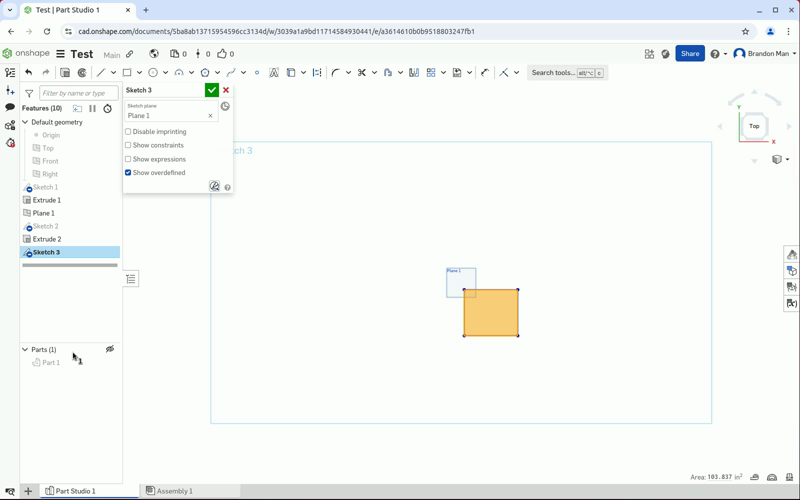
key(shift+y)
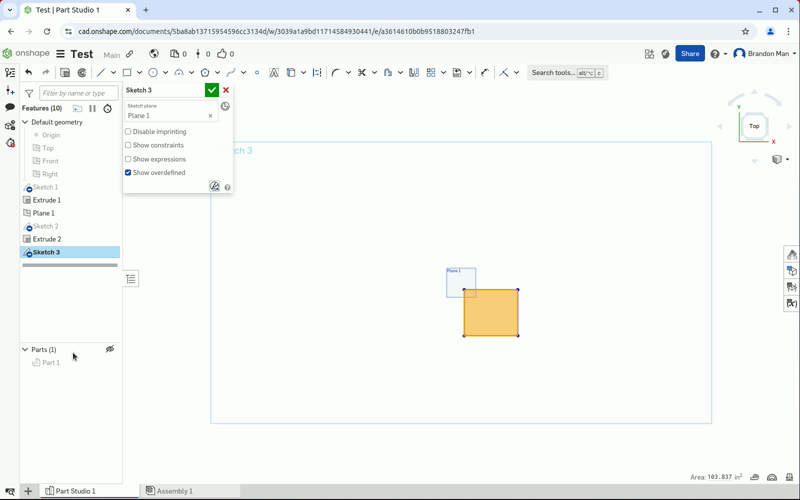
key(shift+e)
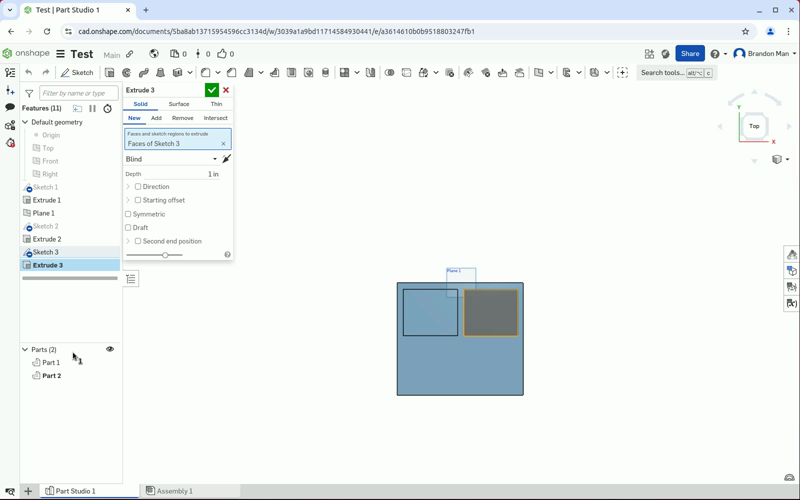
mouse_move(143, 106)
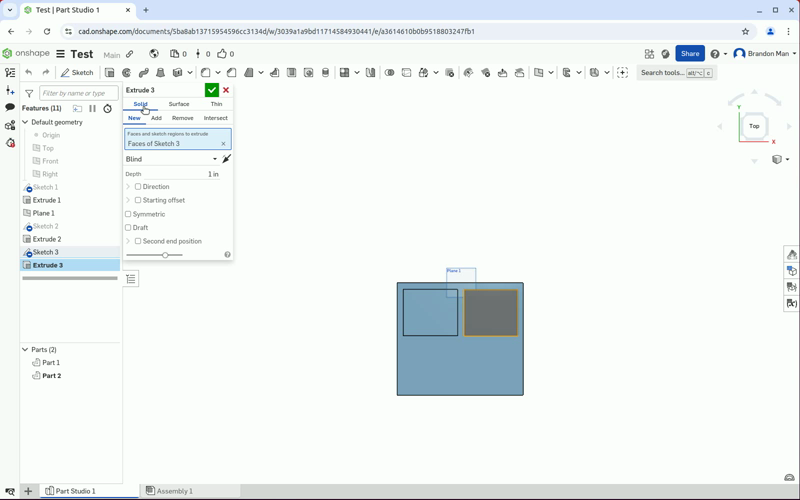
click(143, 106)
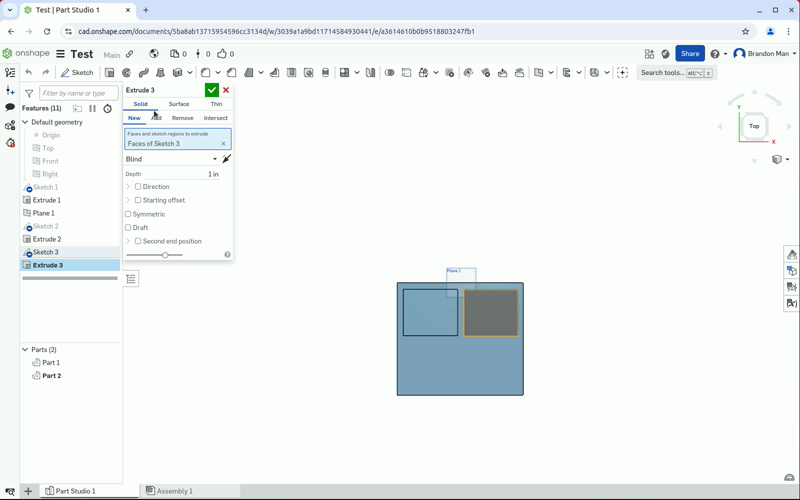
mouse_move(186, 120)
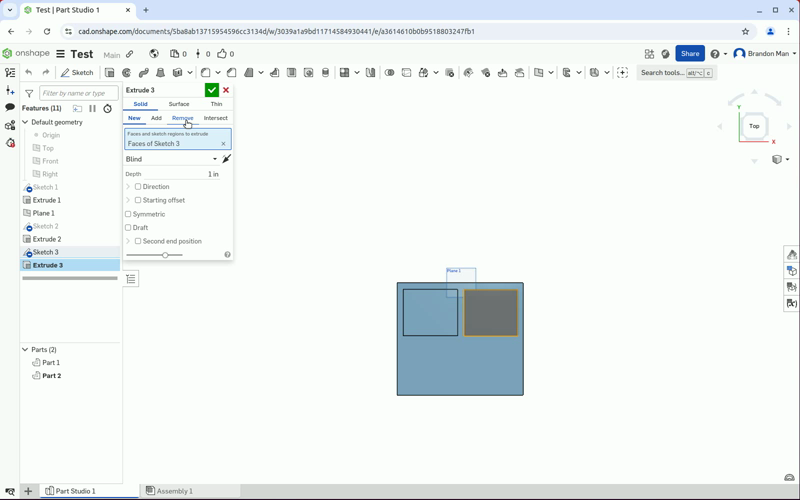
click(186, 120)
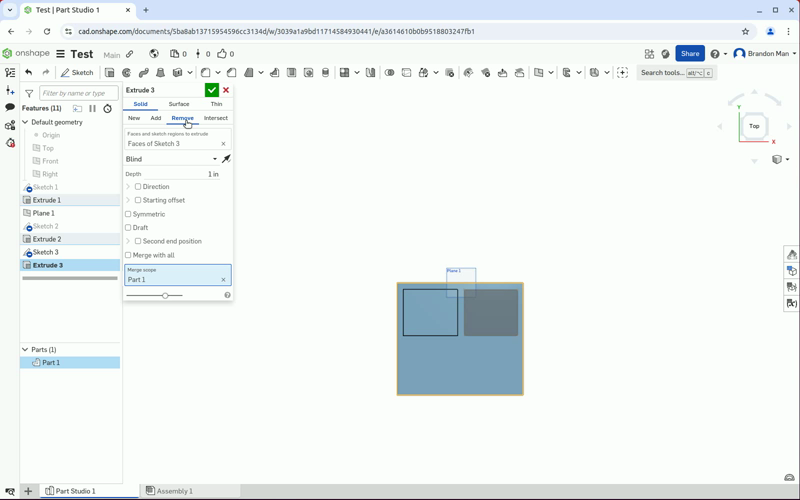
key(tab, 4)
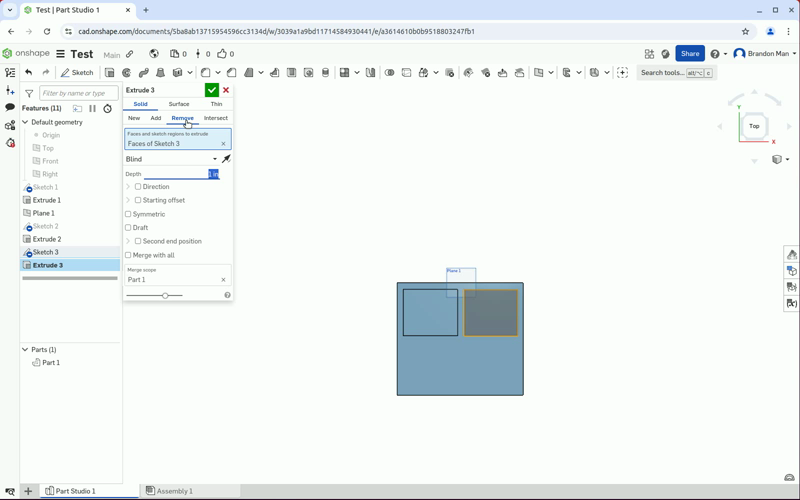
text(30.811)
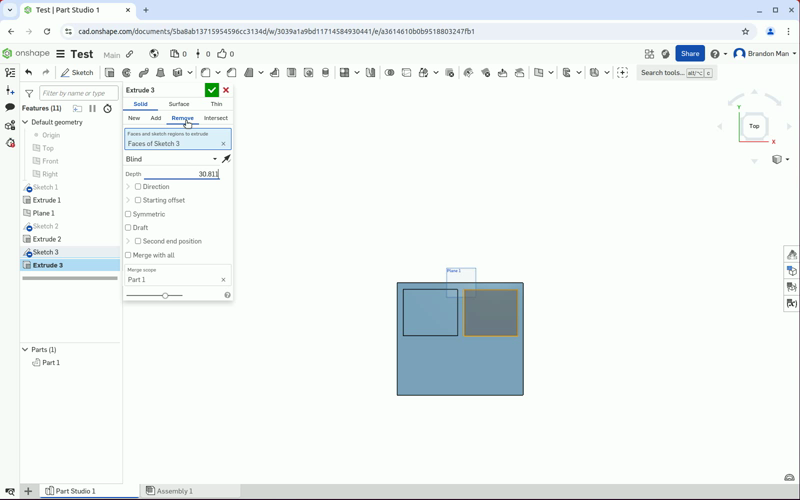
key(tab, 6)
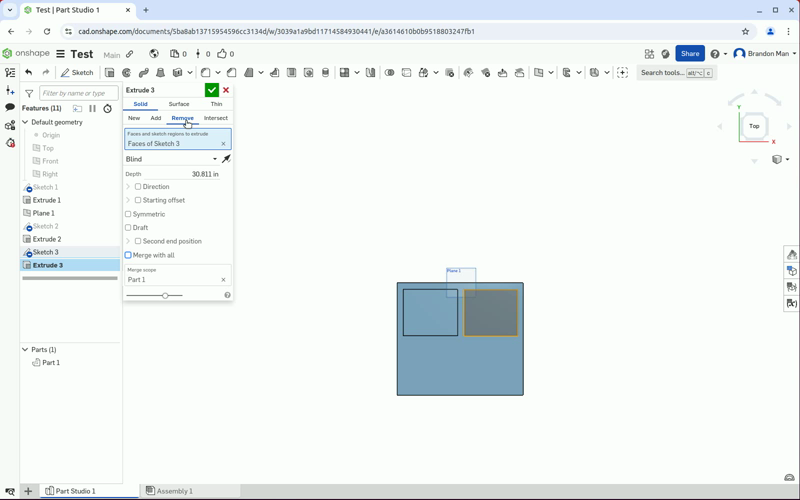
key(space)
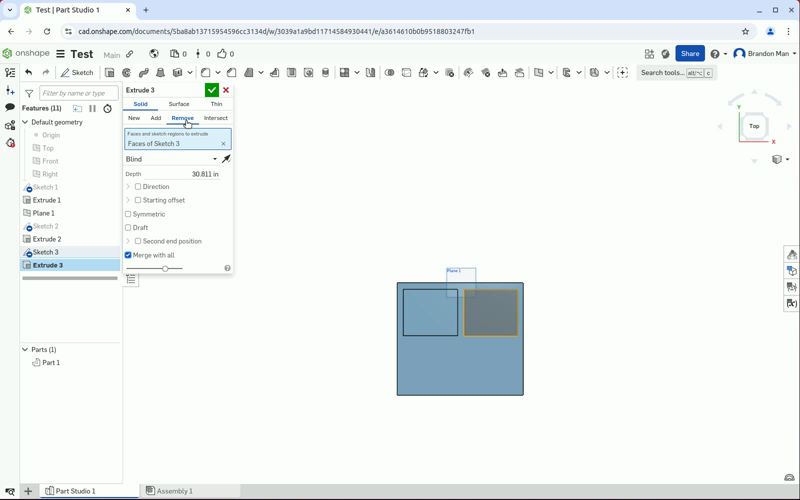
key(enter)
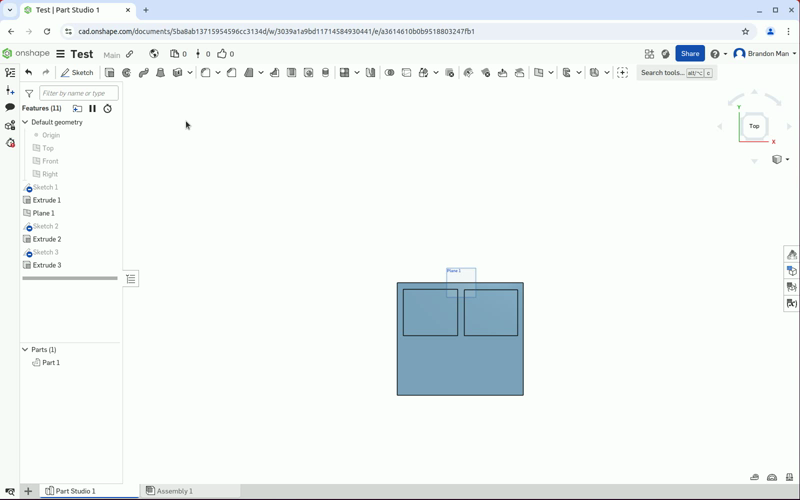
key(shift+h)
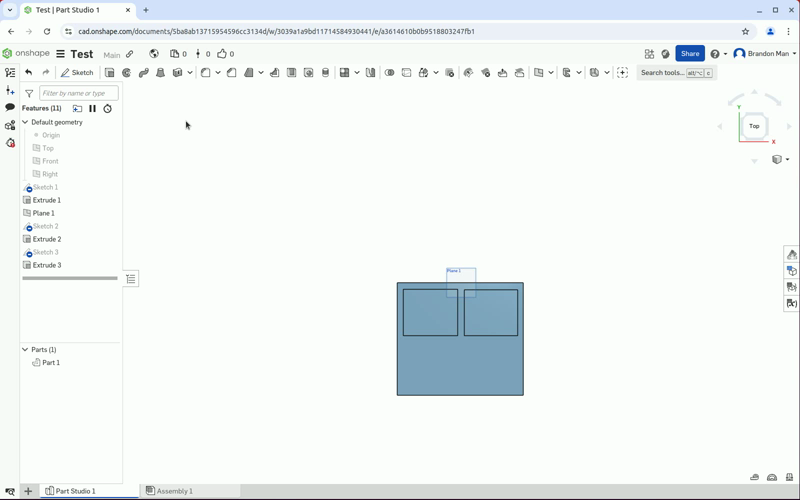
key(shift+h)
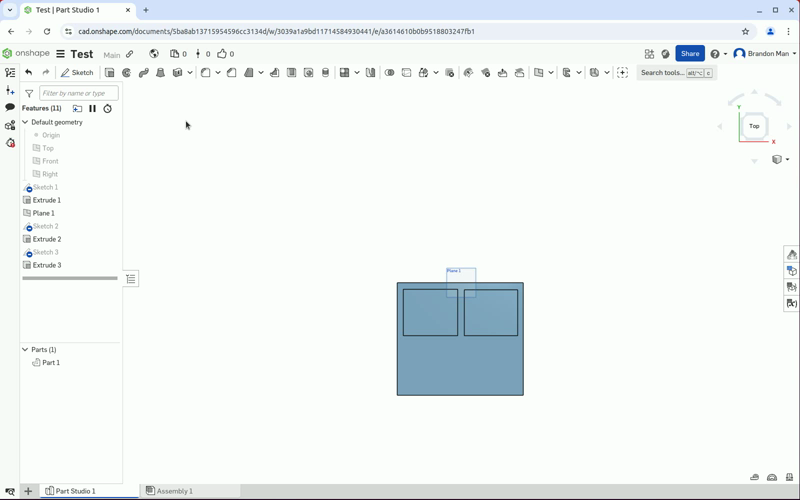
mouse_move(73, 189)
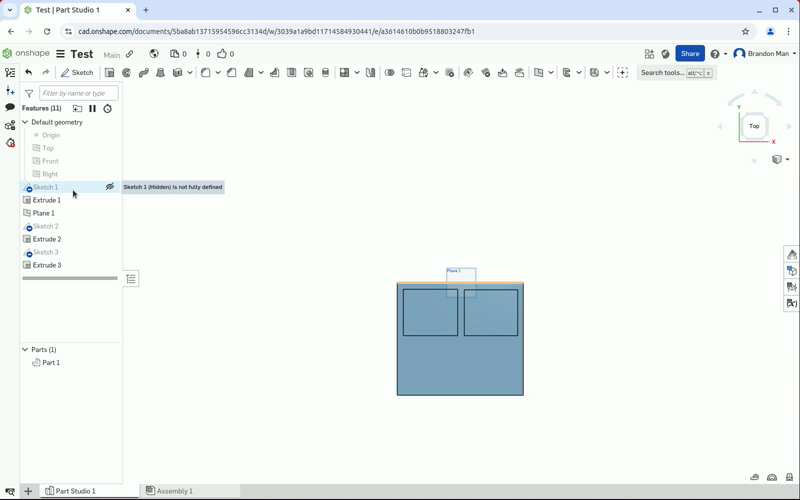
click(73, 189)
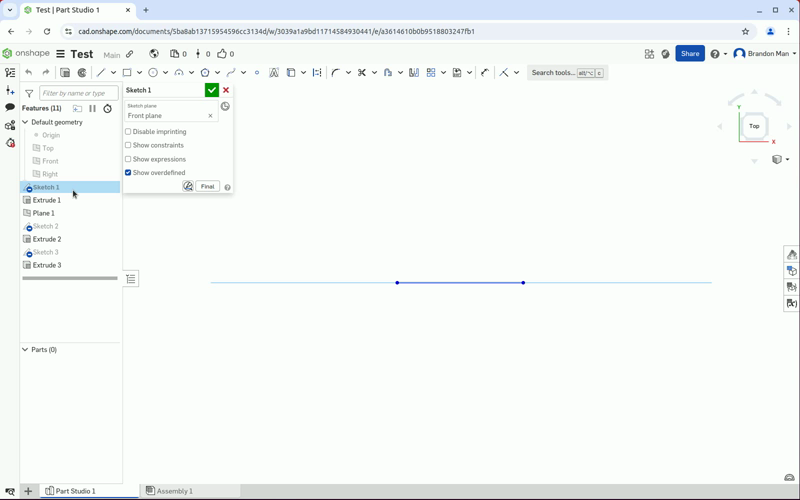
mouse_move(229, 92)
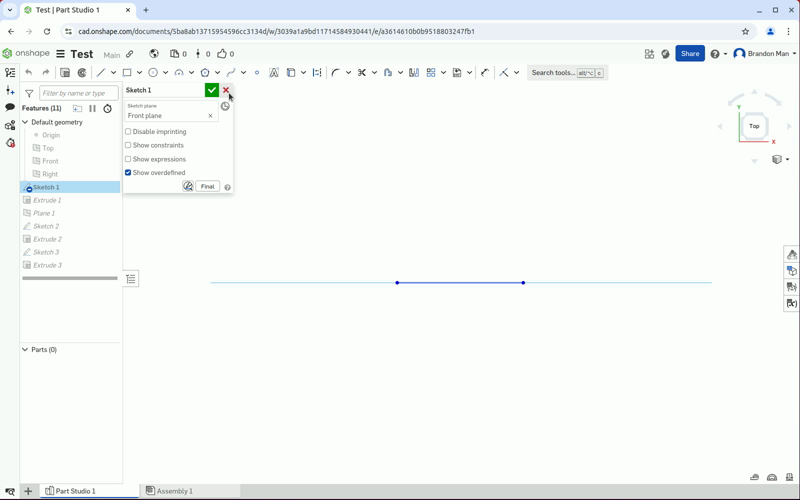
click(229, 92)
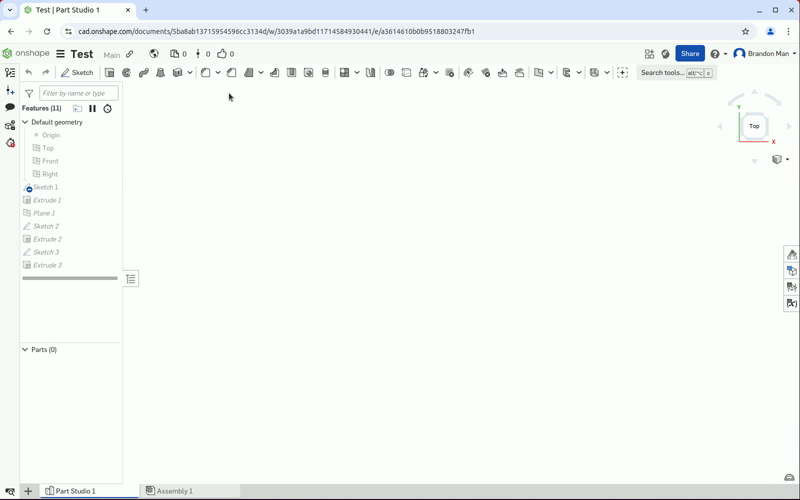
key(shift+s)
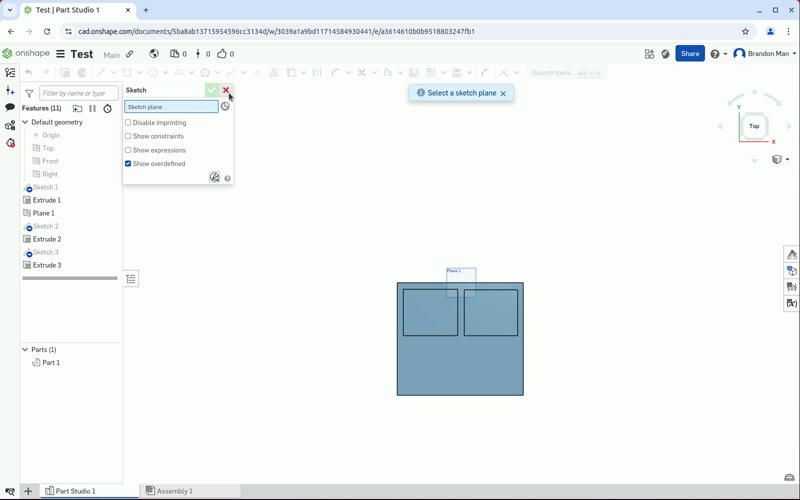
mouse_move(73, 215)
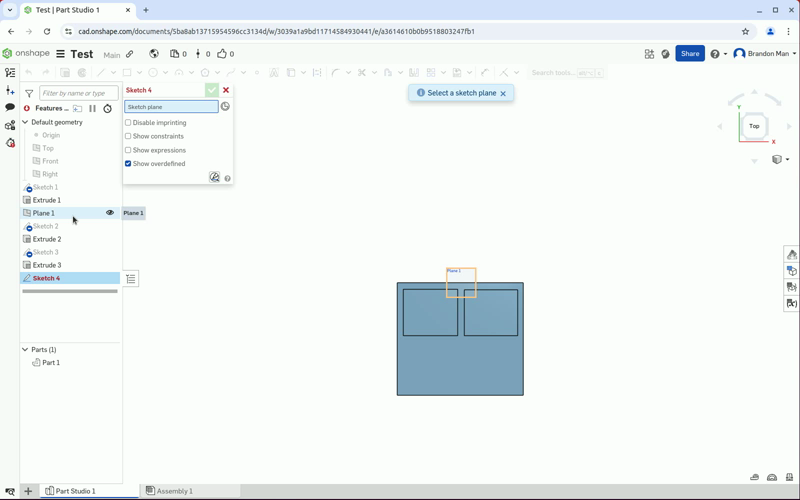
click(73, 215)
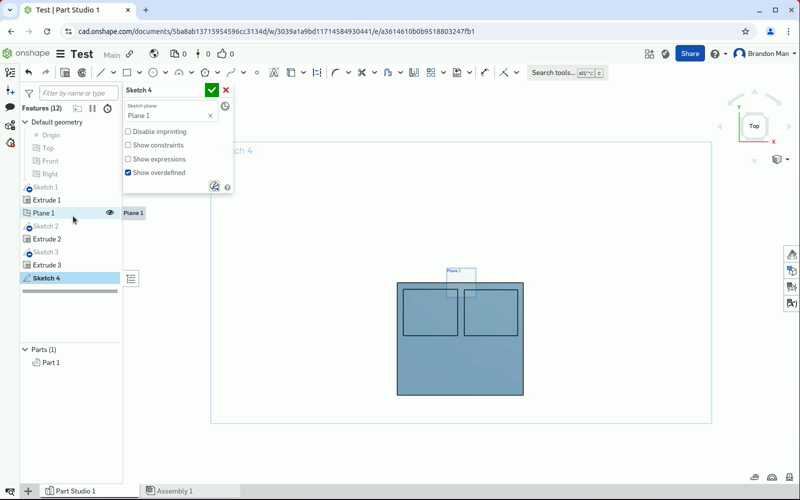
mouse_move(73, 352)
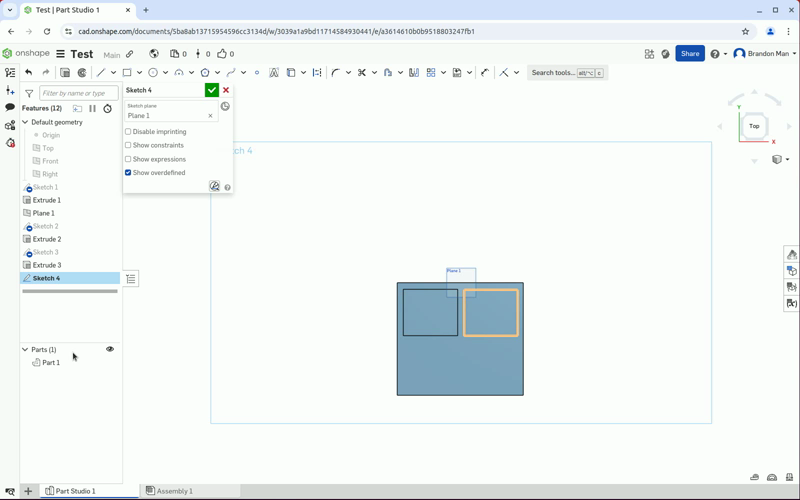
key(y)
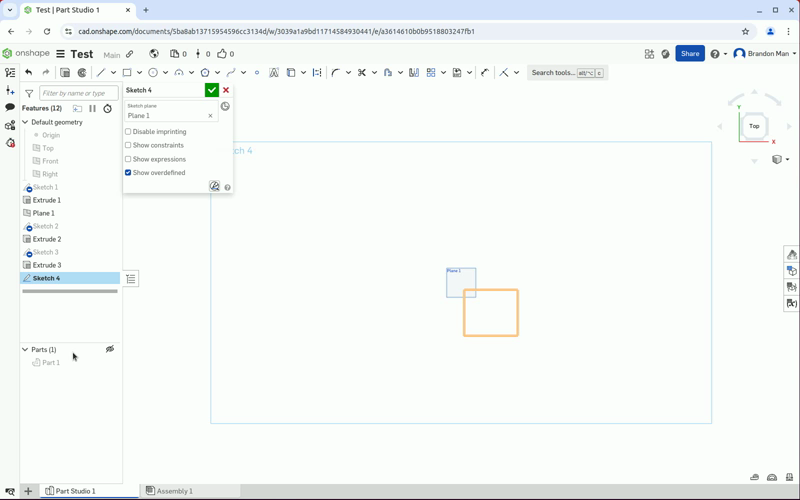
key(l)
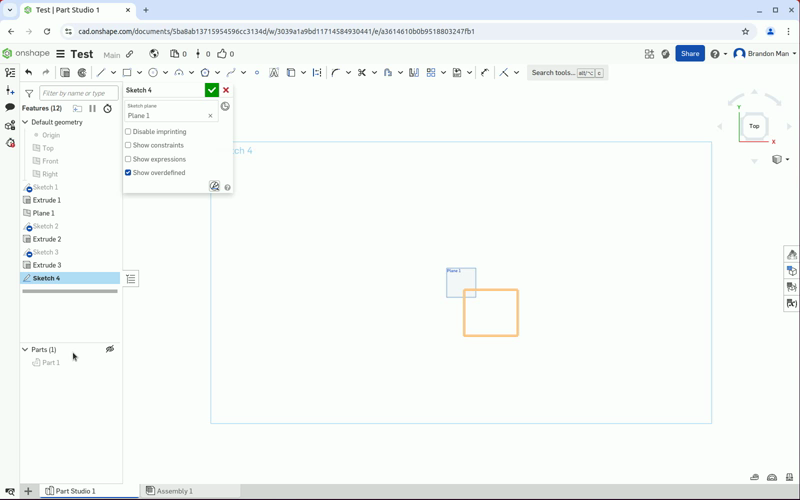
key_down(shift)
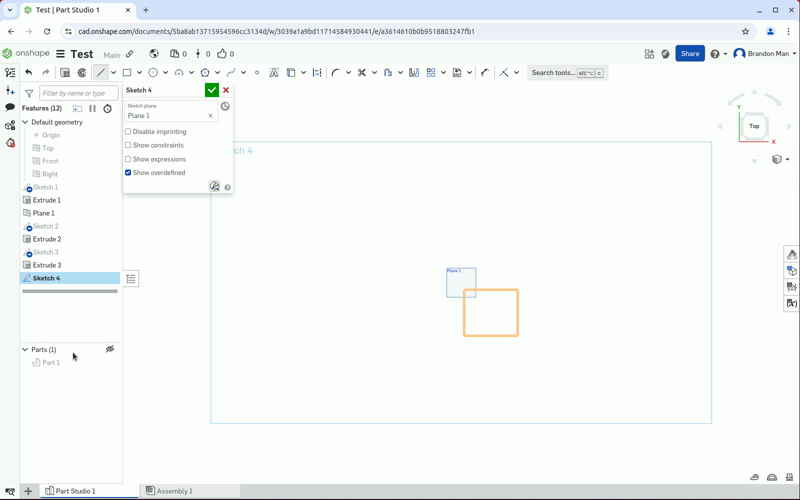
mouse_move(404, 388)
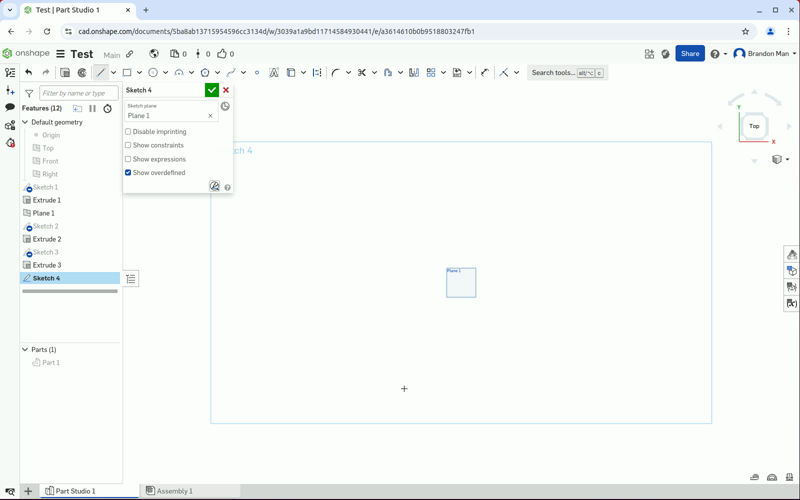
click(404, 388)
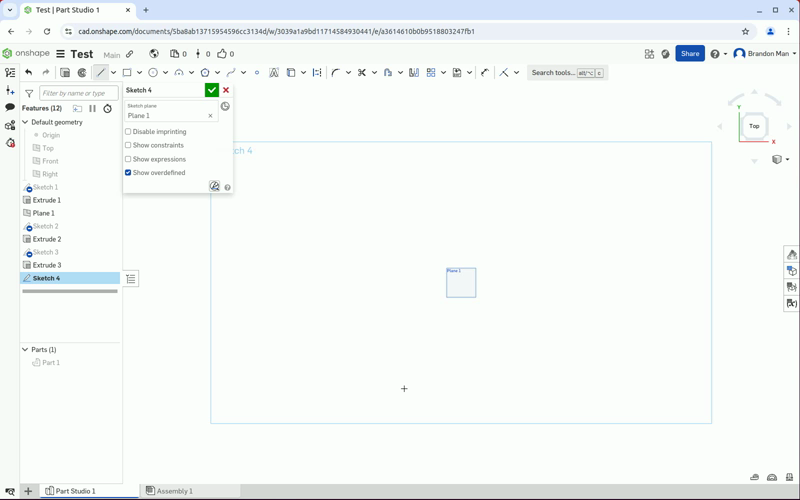
key_up(shift)
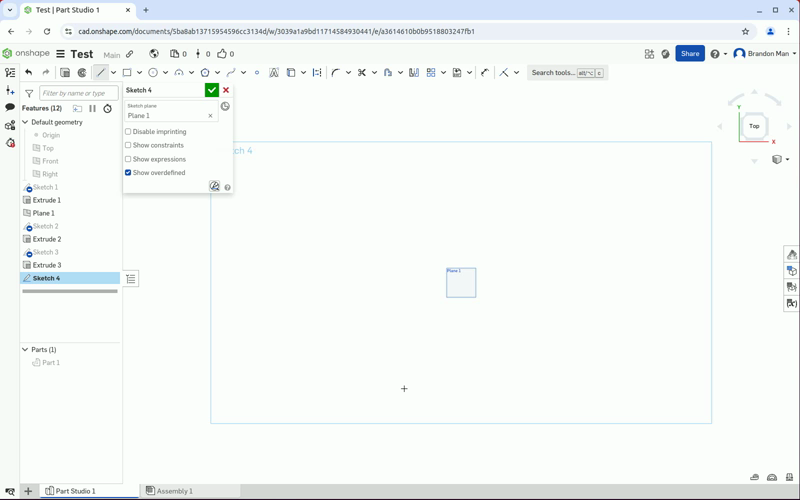
key_down(shift)
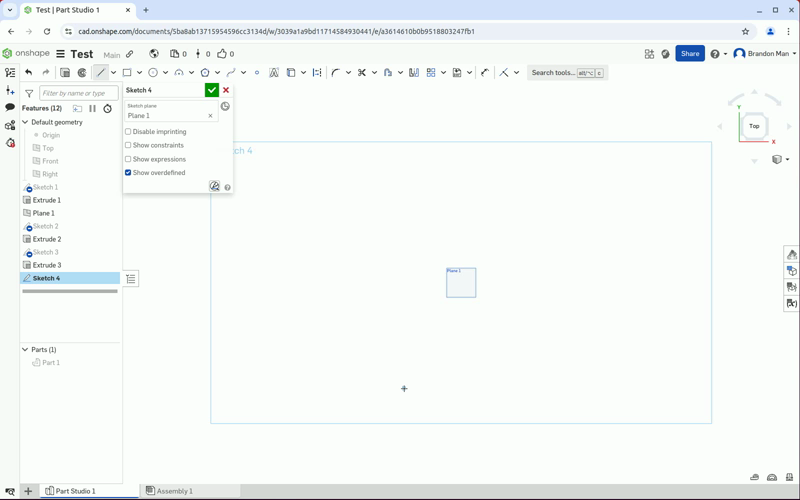
mouse_move(434, 388)
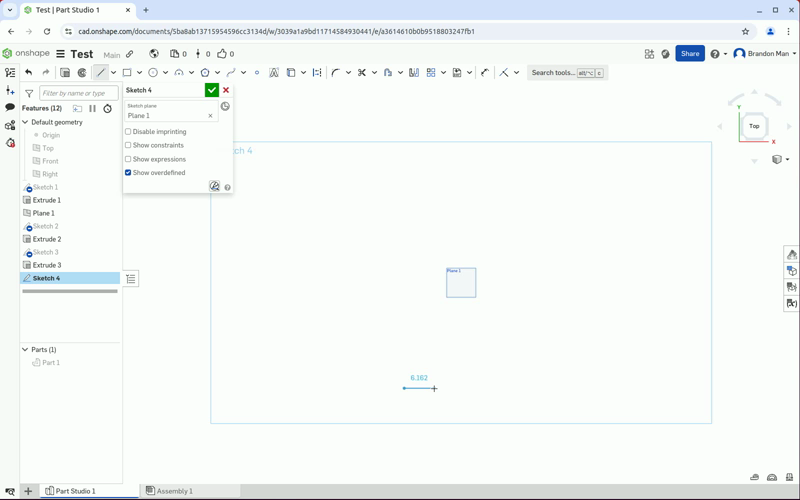
mouse_move(457, 388)
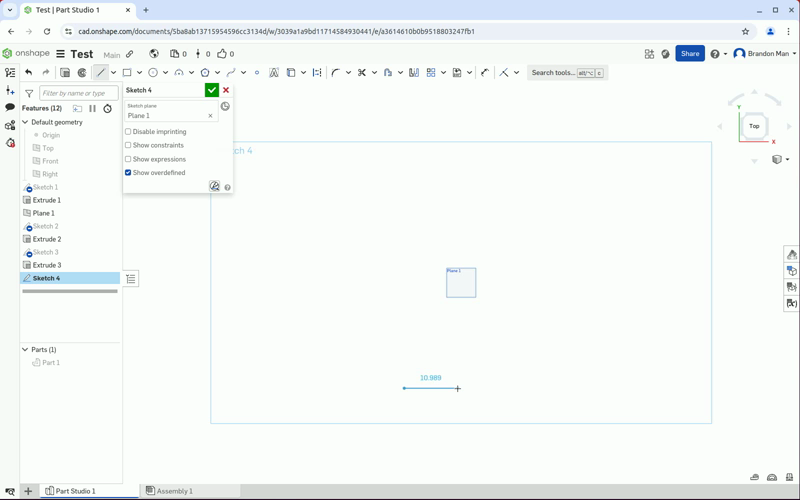
click(457, 388)
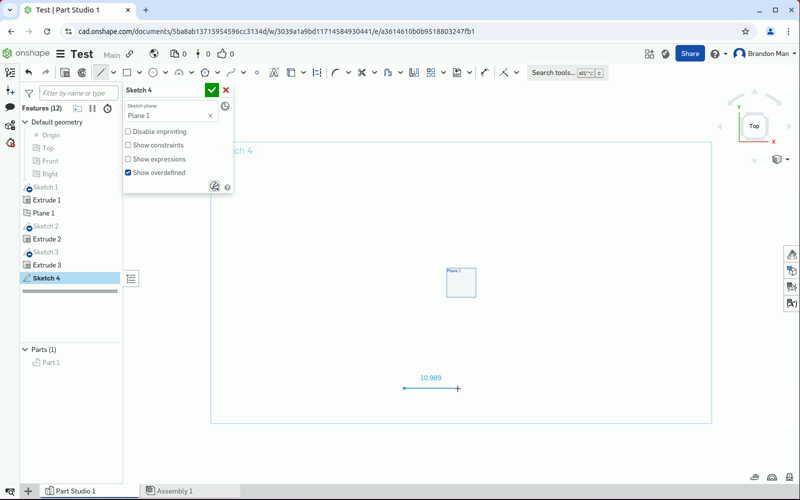
key_up(shift)
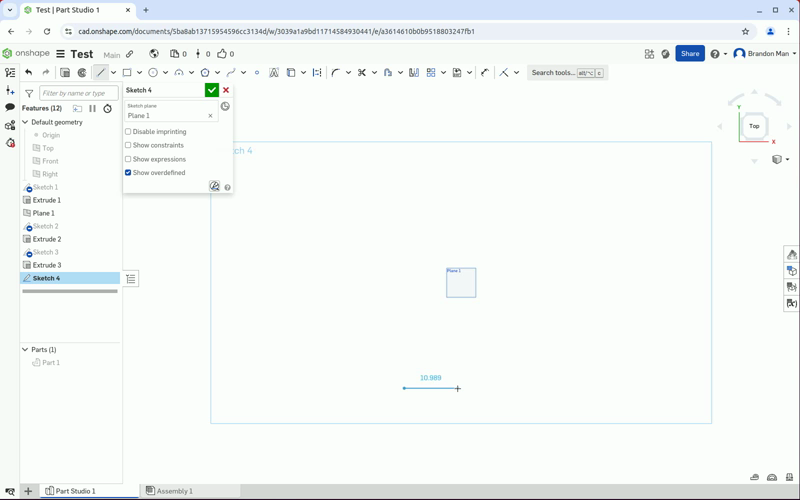
key_down(shift)
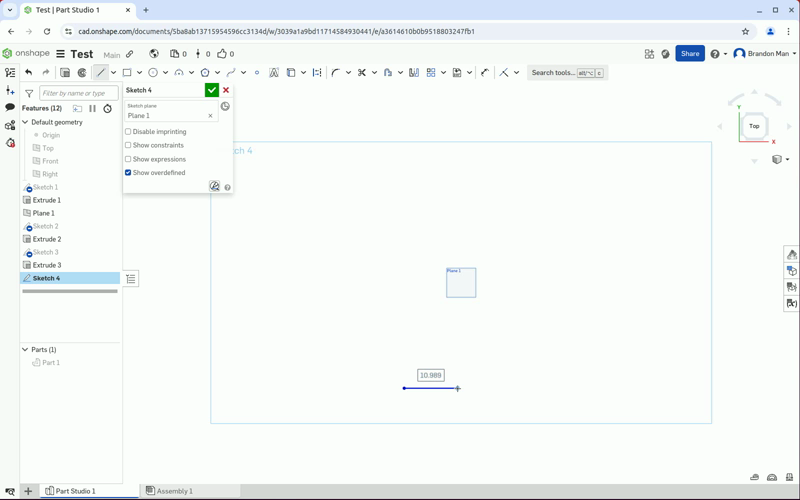
mouse_move(487, 388)
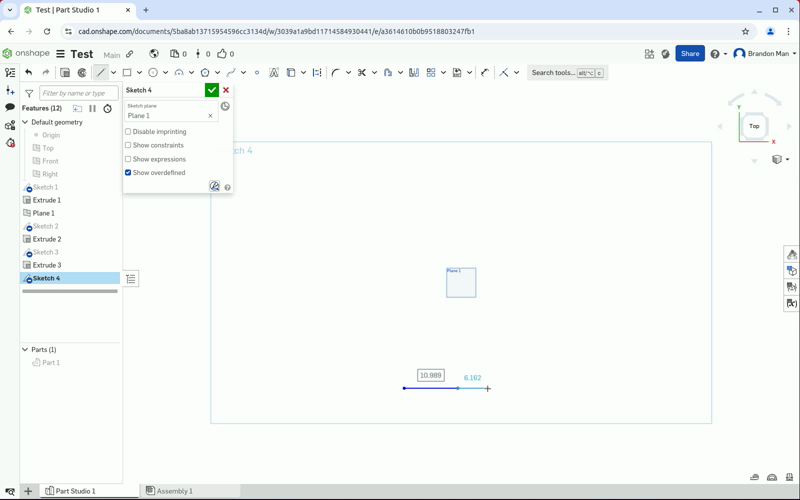
mouse_move(457, 342)
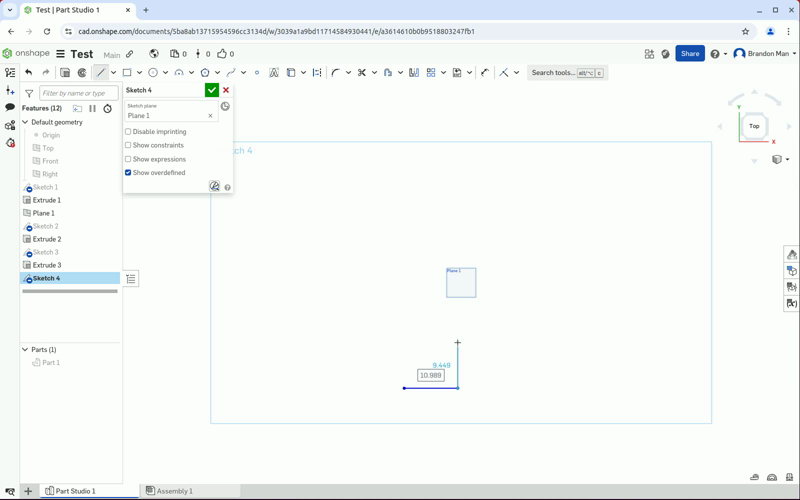
click(457, 342)
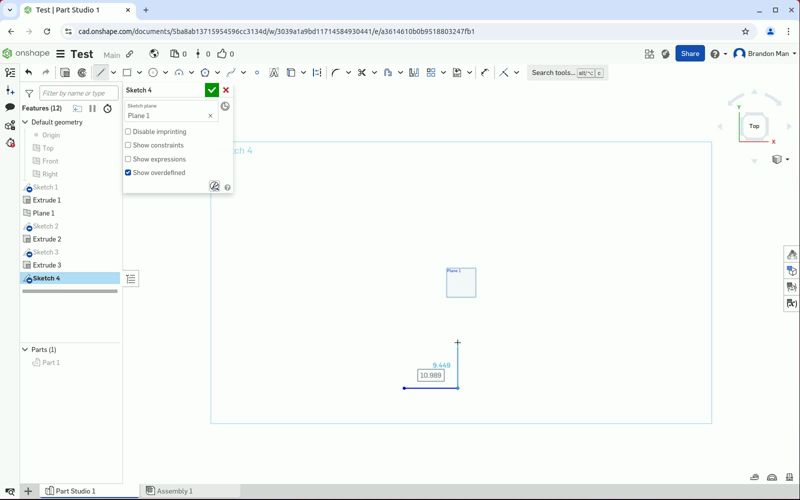
key_up(shift)
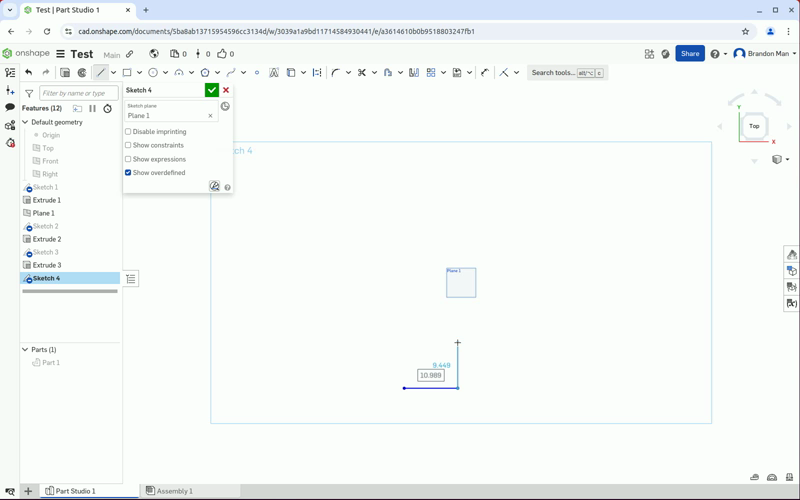
key_down(shift)
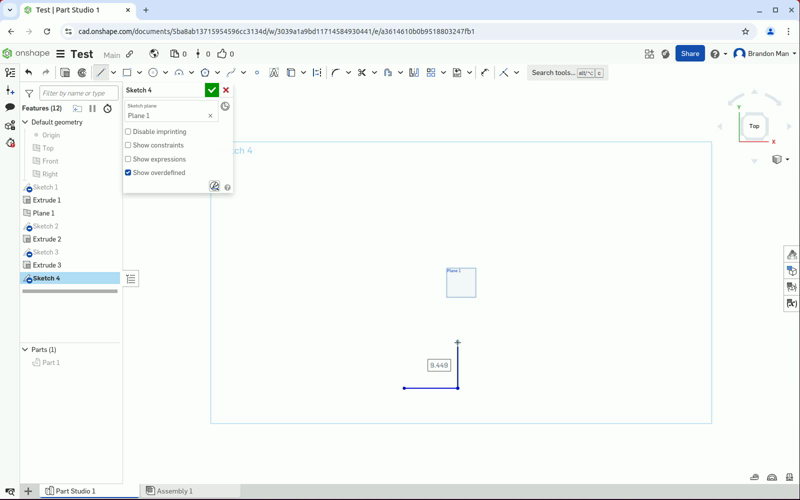
mouse_move(487, 342)
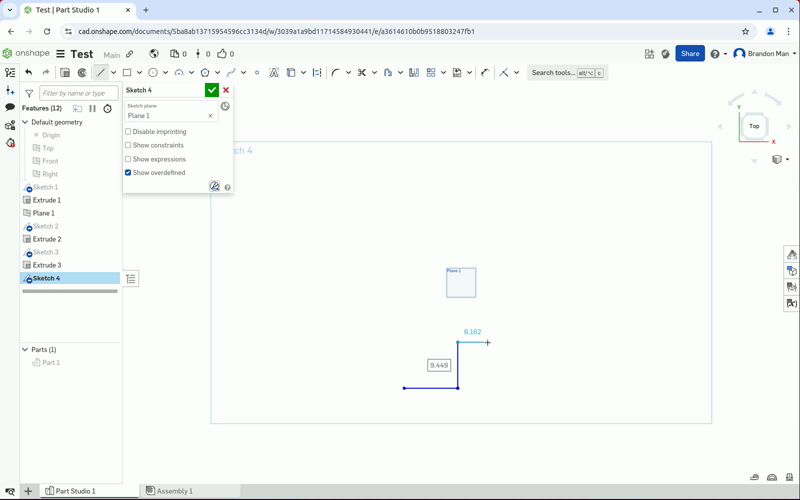
mouse_move(404, 342)
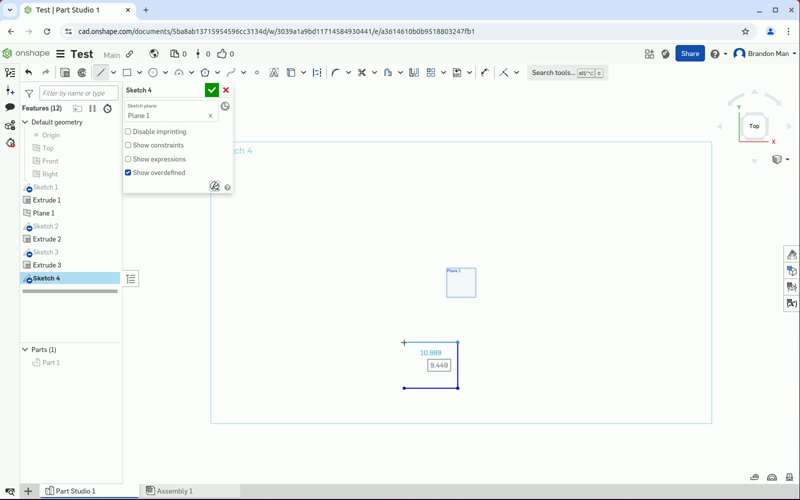
click(404, 342)
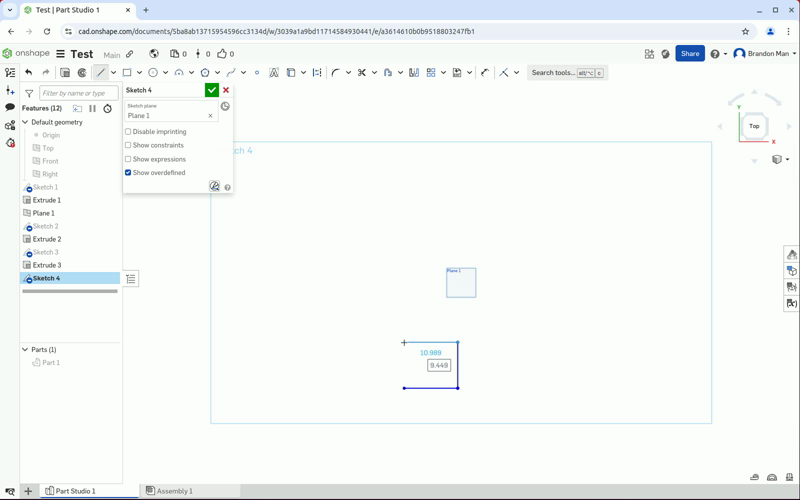
key_up(shift)
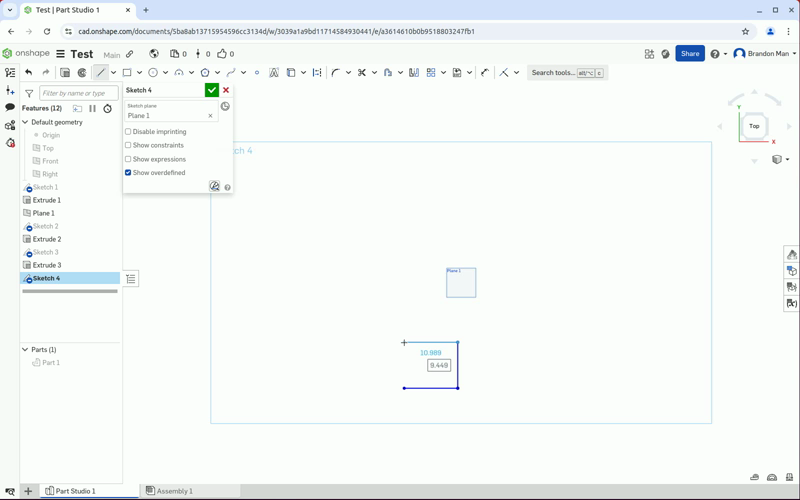
mouse_move(434, 342)
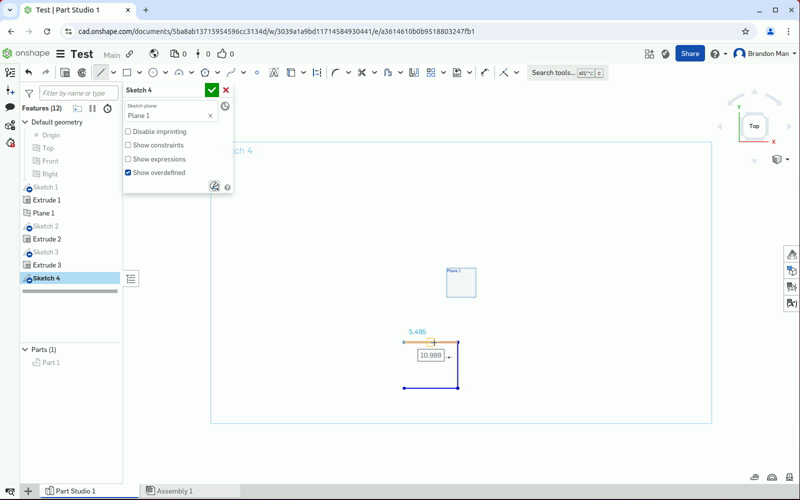
key_down(shift)
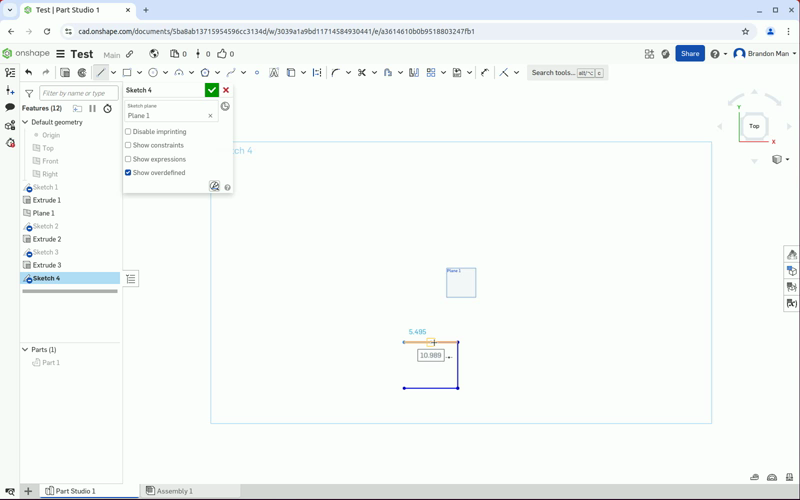
mouse_move(404, 388)
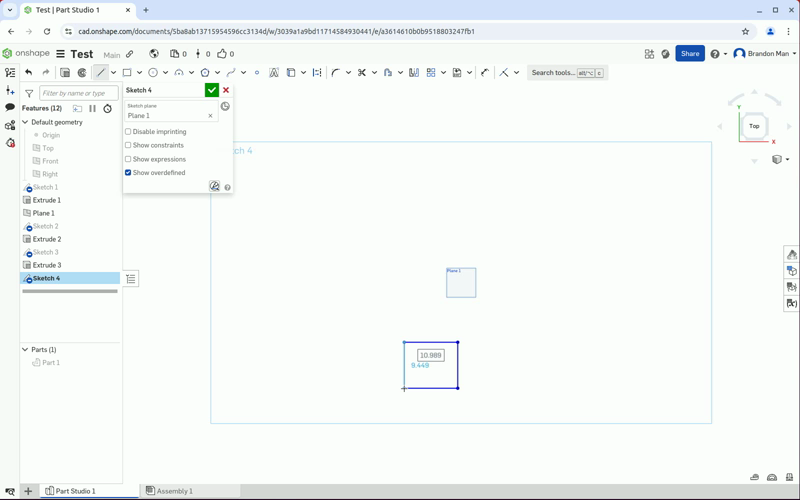
key_up(shift)
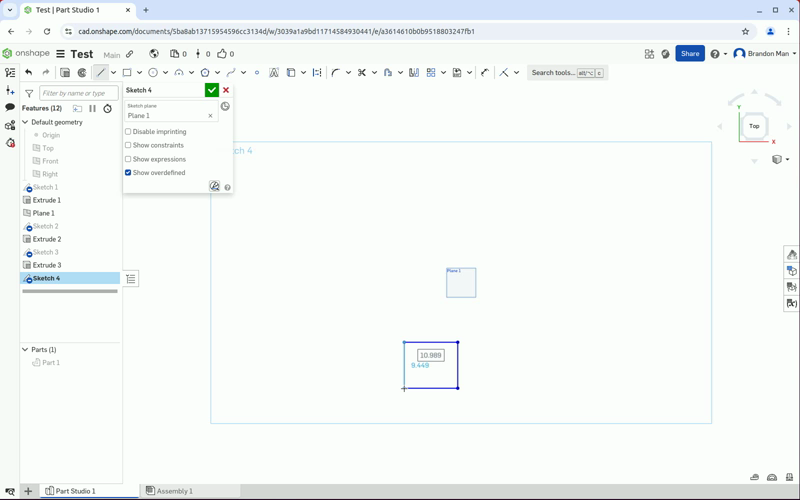
click(404, 388)
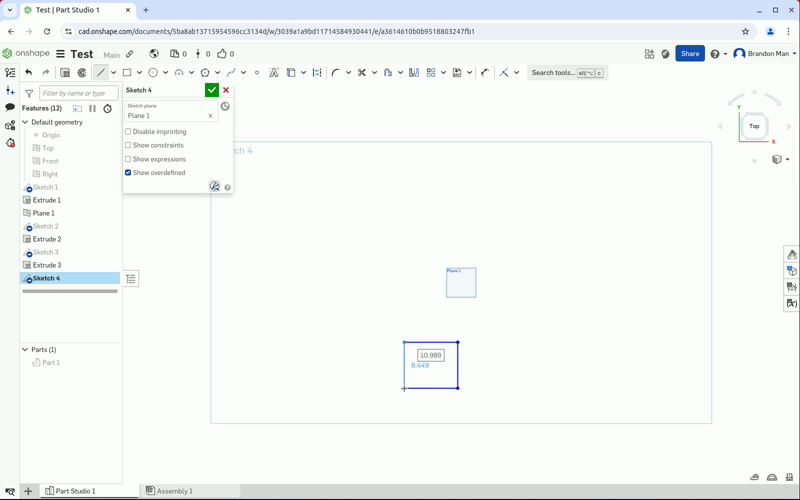
key(esc)
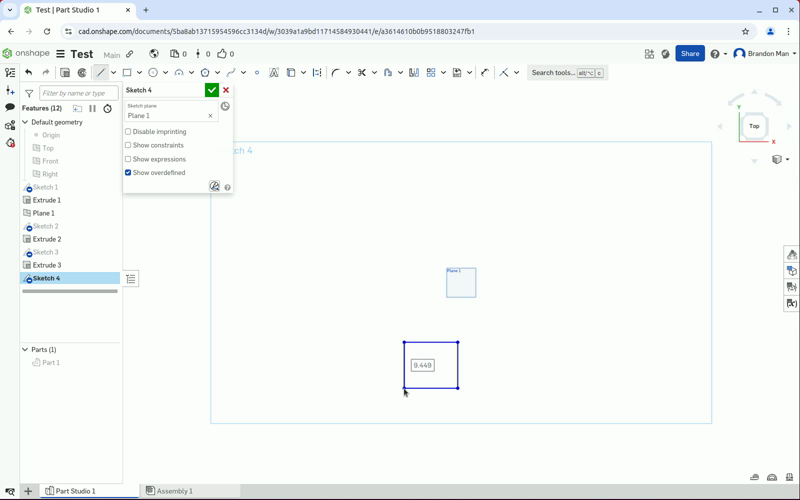
mouse_move(431, 349)
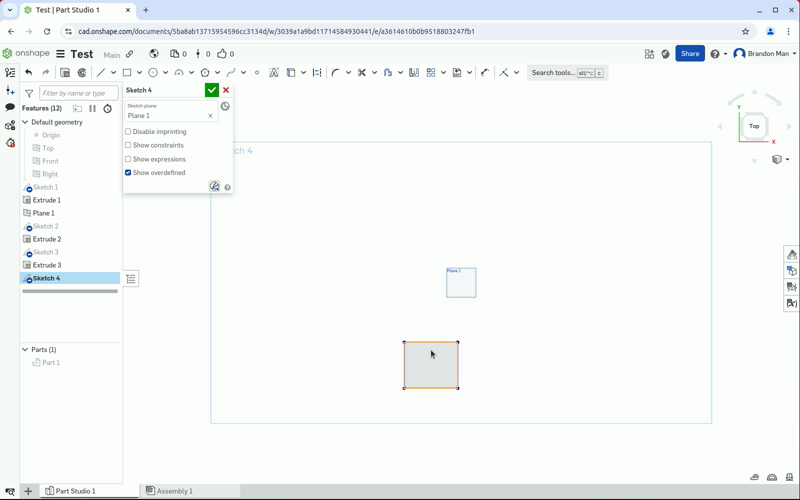
click(431, 349)
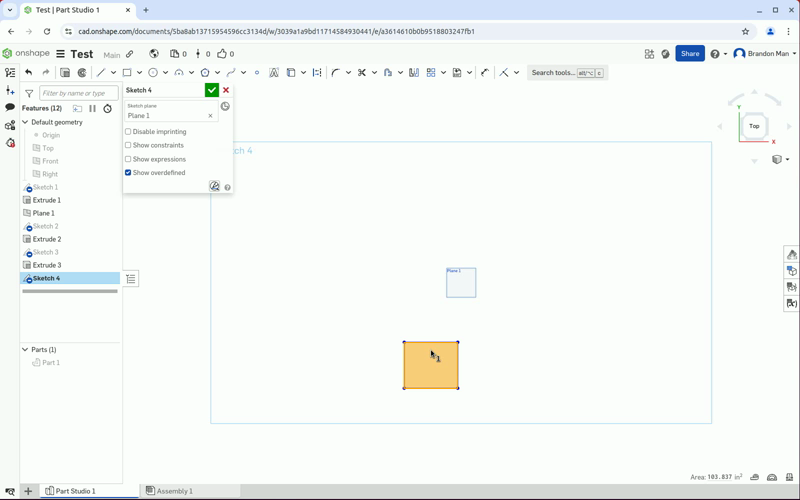
mouse_move(73, 352)
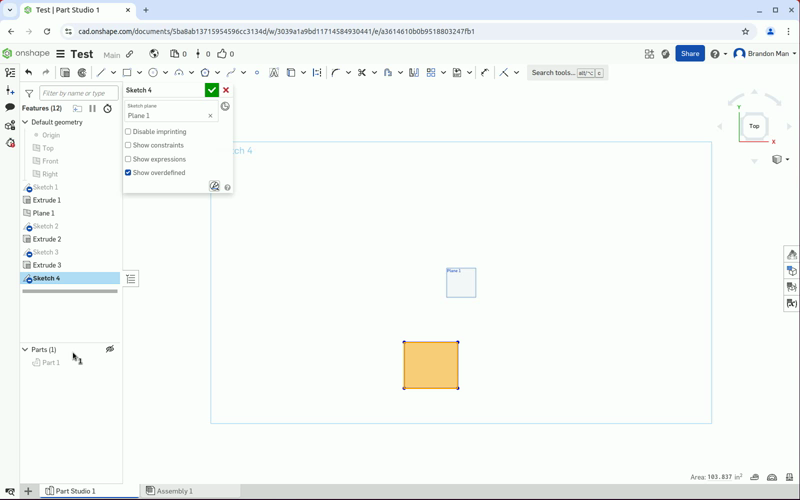
key(shift+y)
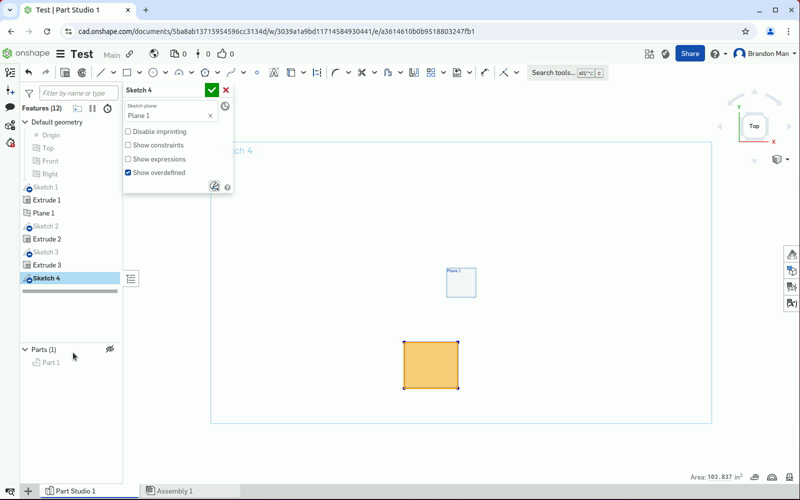
key(shift+e)
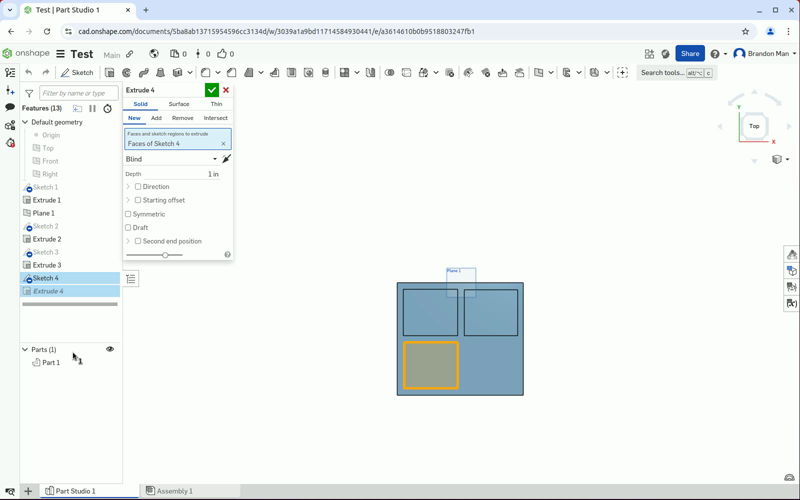
mouse_move(143, 106)
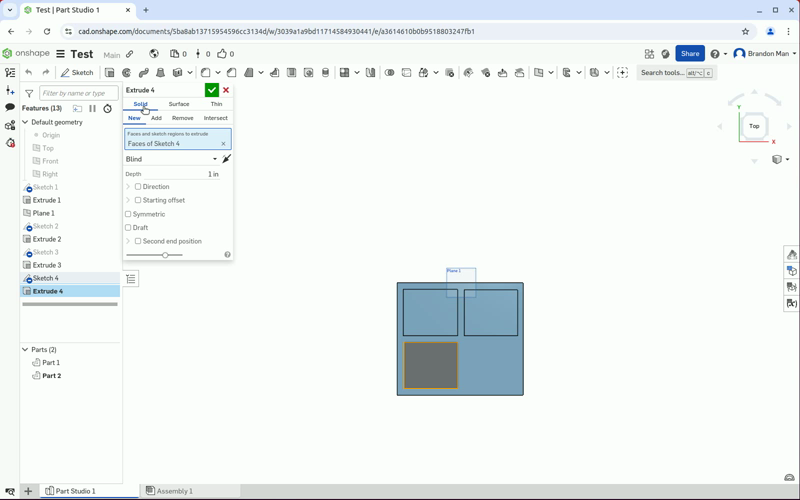
click(143, 106)
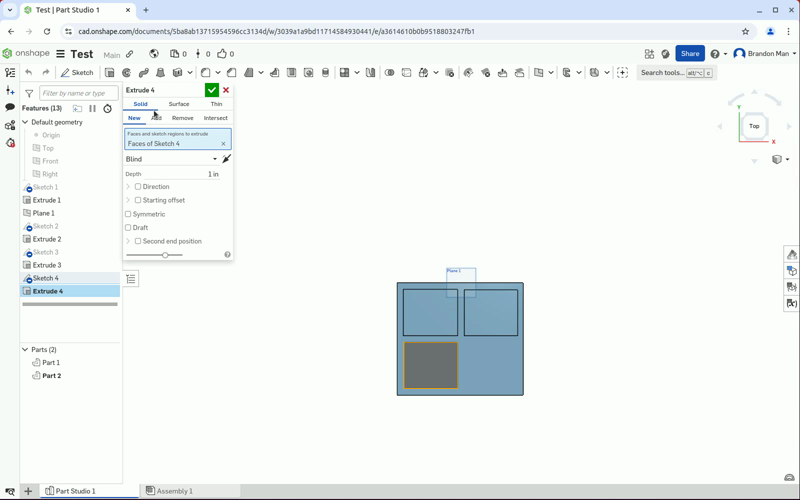
mouse_move(186, 120)
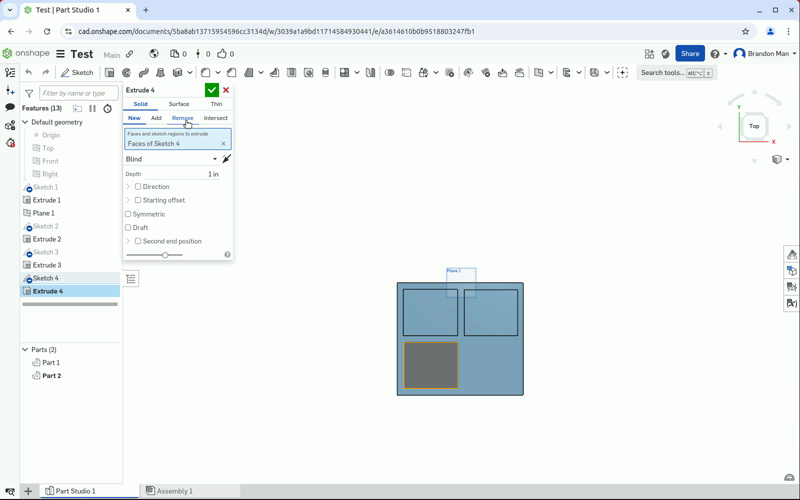
click(186, 120)
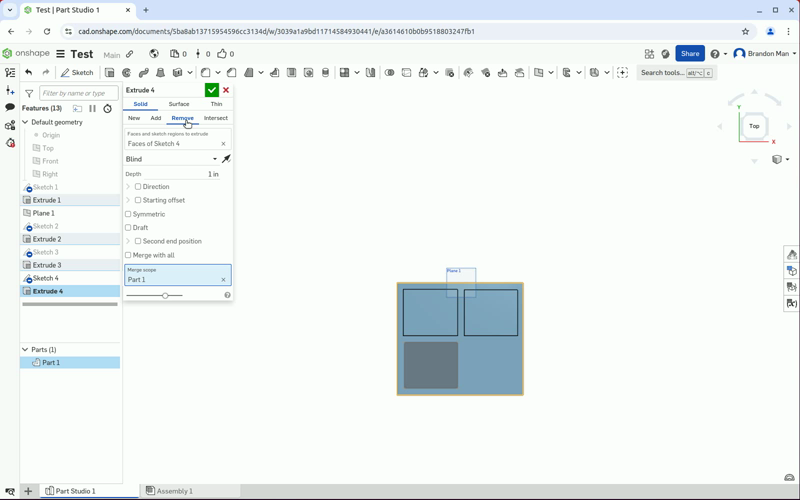
key(tab, 4)
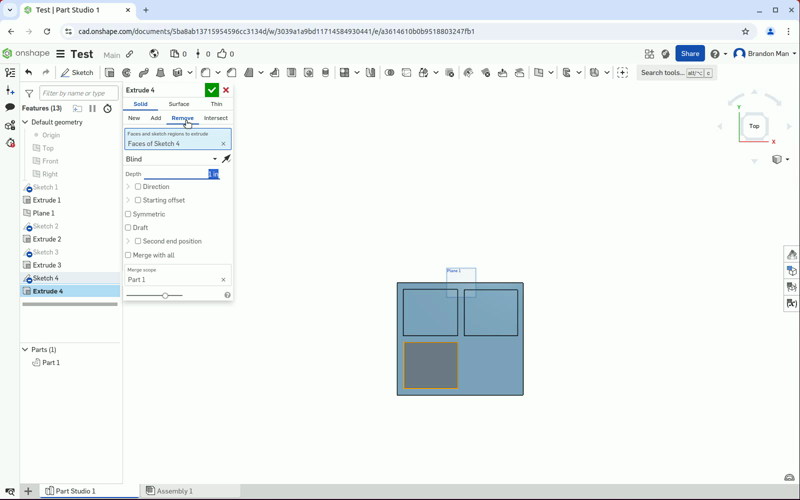
text(30.811)
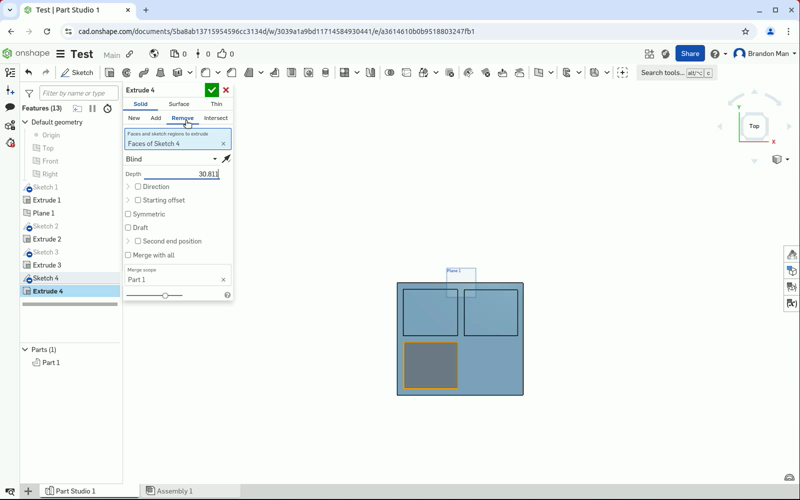
key(tab, 6)
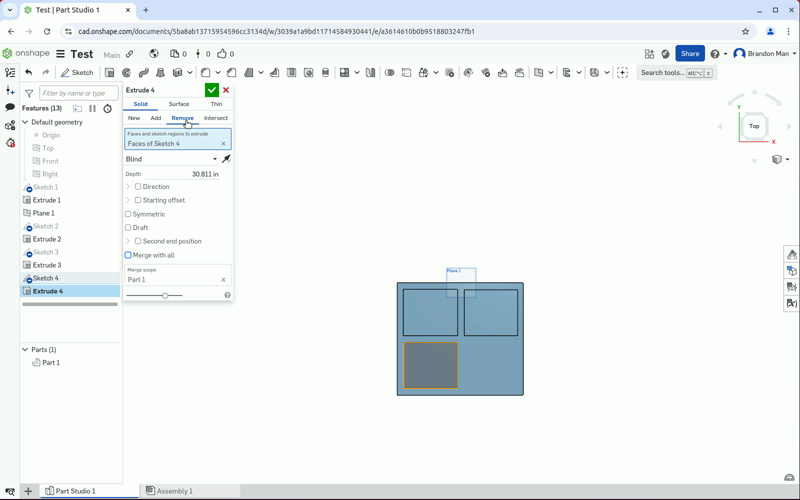
key(space)
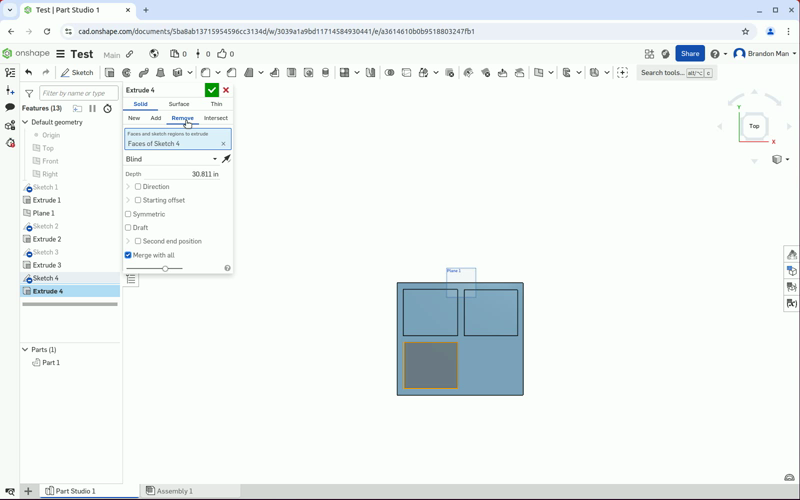
key(enter)
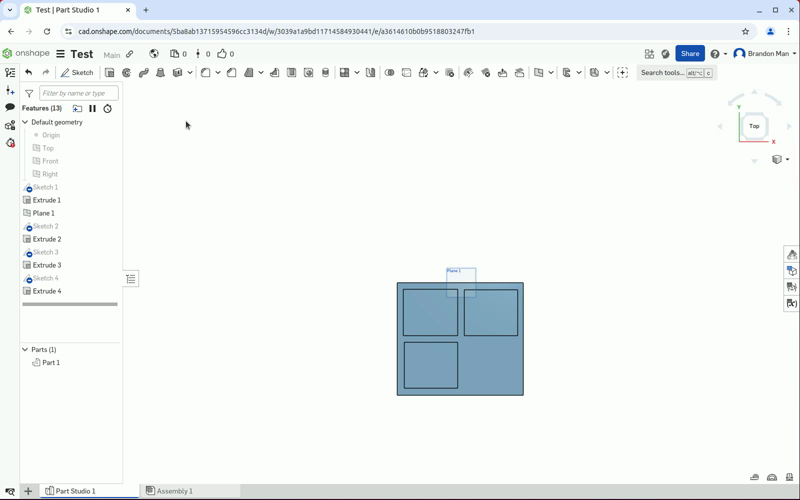
key(shift+h)
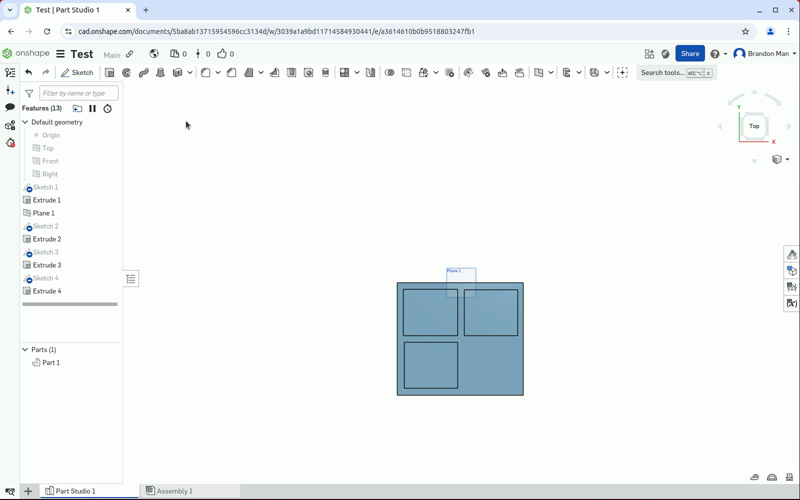
key(shift+h)
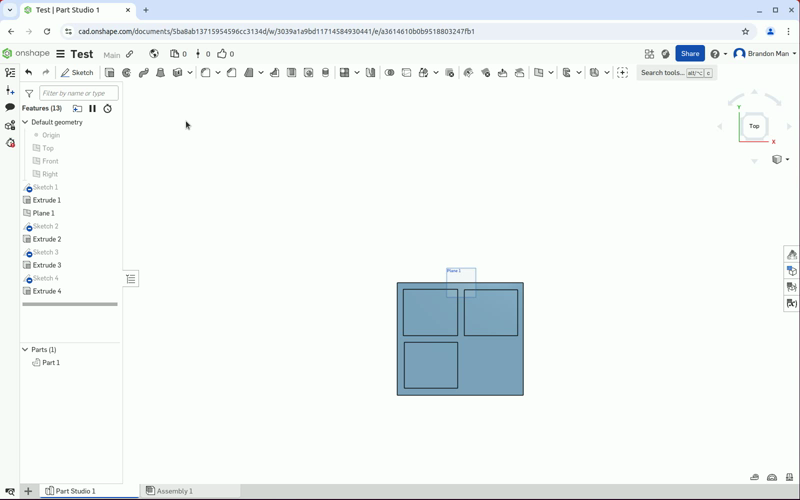
mouse_move(73, 189)
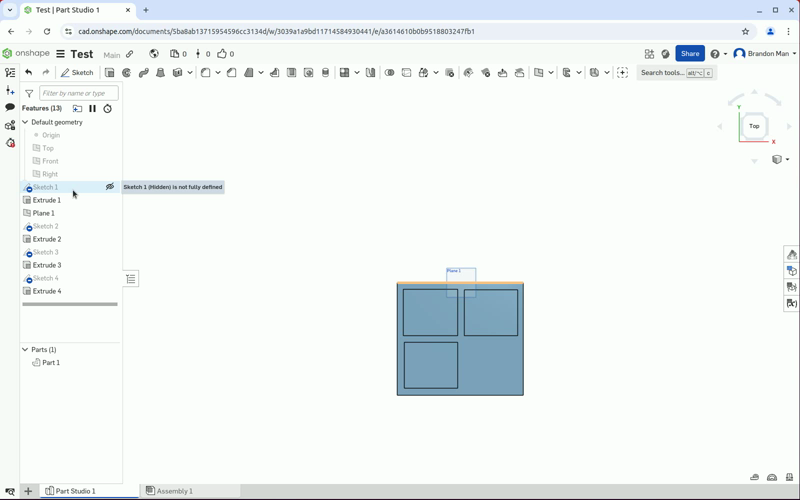
click(73, 189)
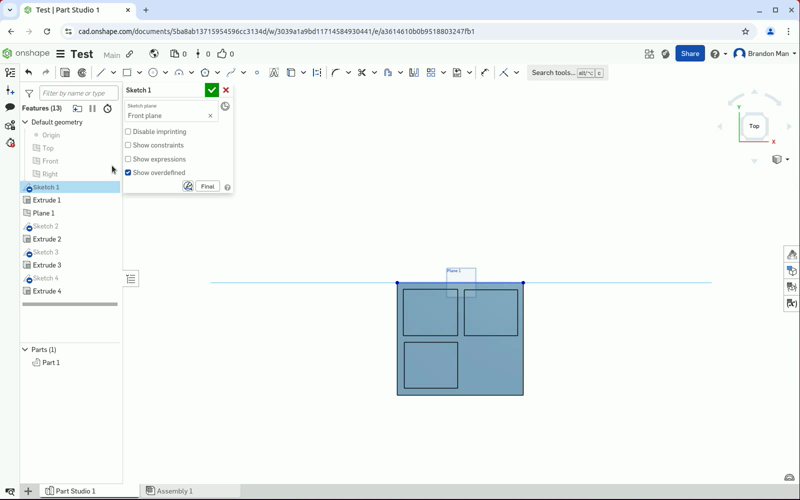
mouse_move(229, 92)
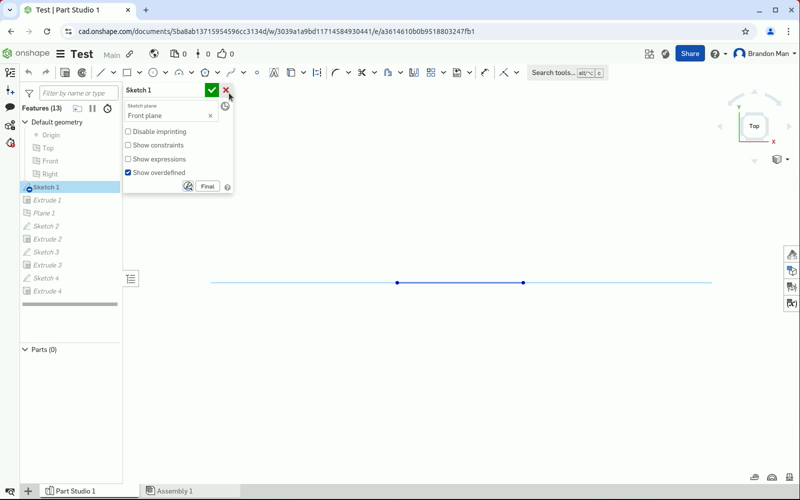
click(229, 92)
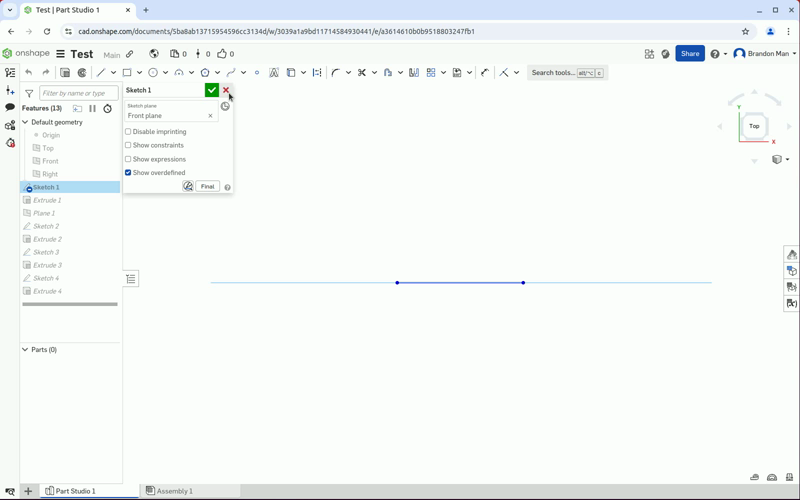
key(shift+s)
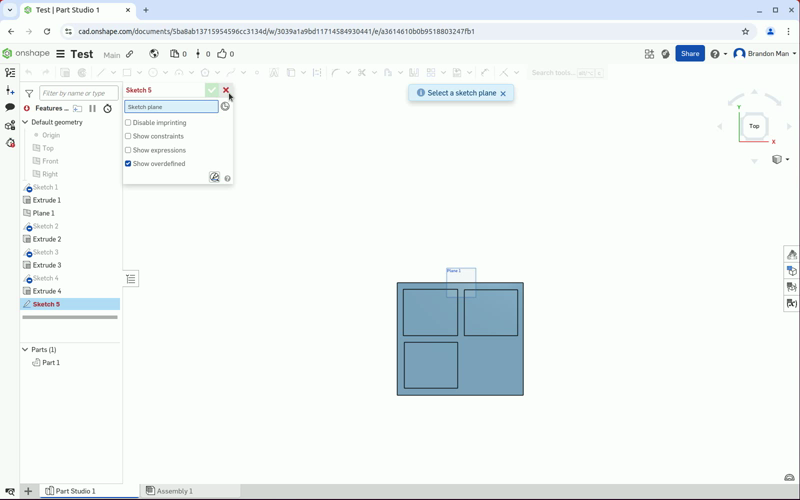
mouse_move(73, 215)
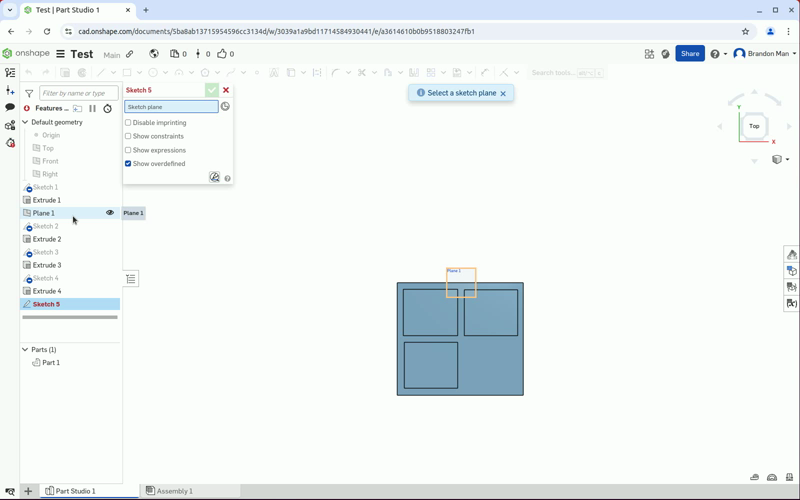
click(73, 215)
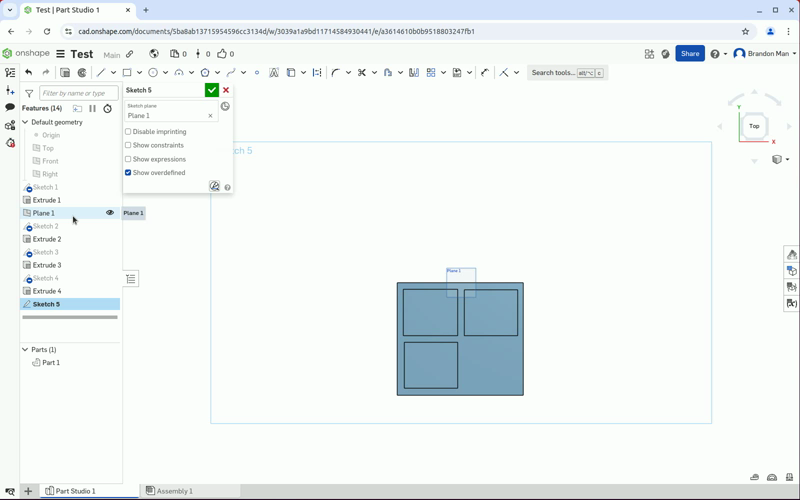
mouse_move(73, 352)
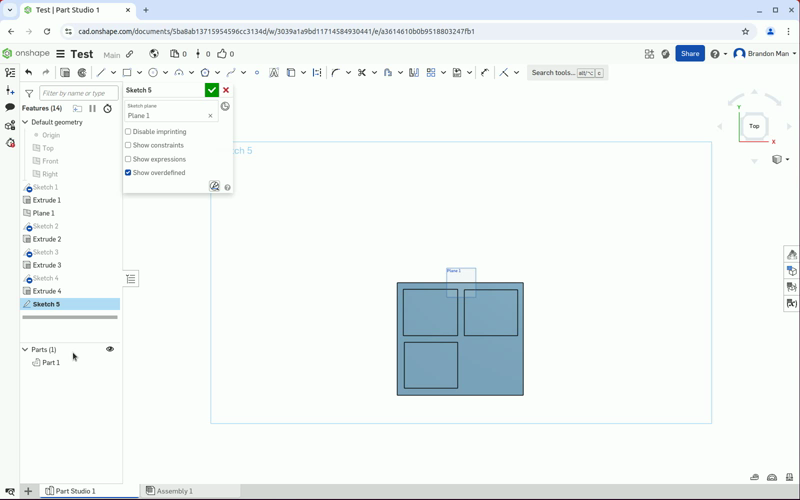
key(y)
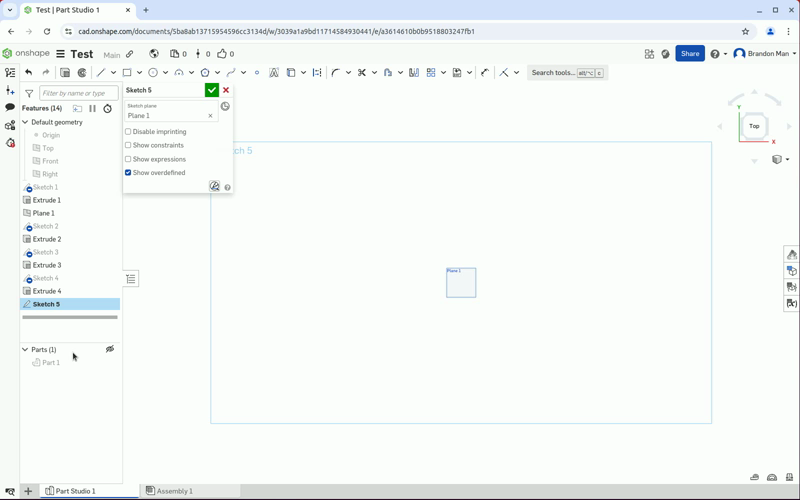
key(l)
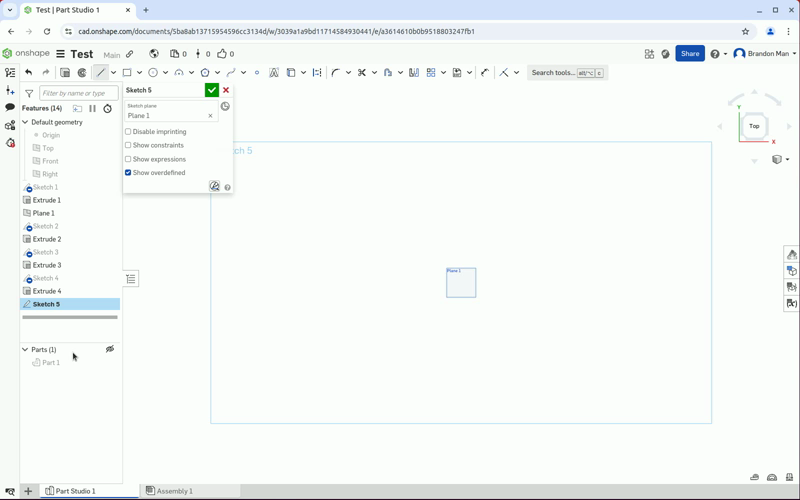
key_down(shift)
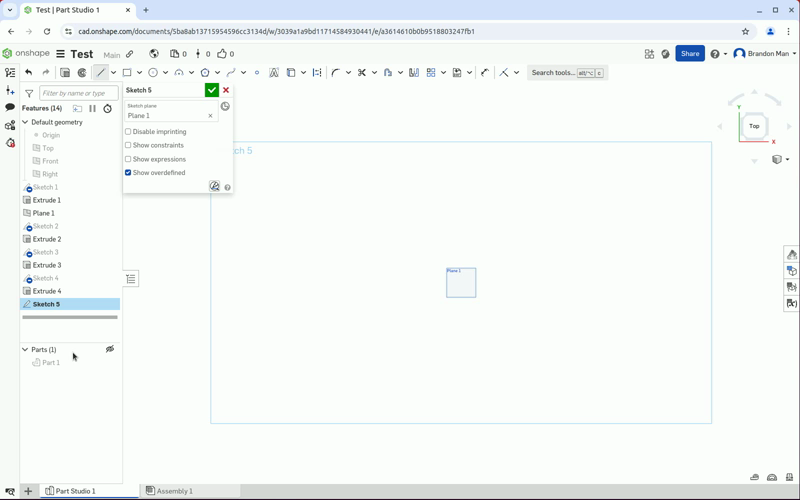
mouse_move(464, 388)
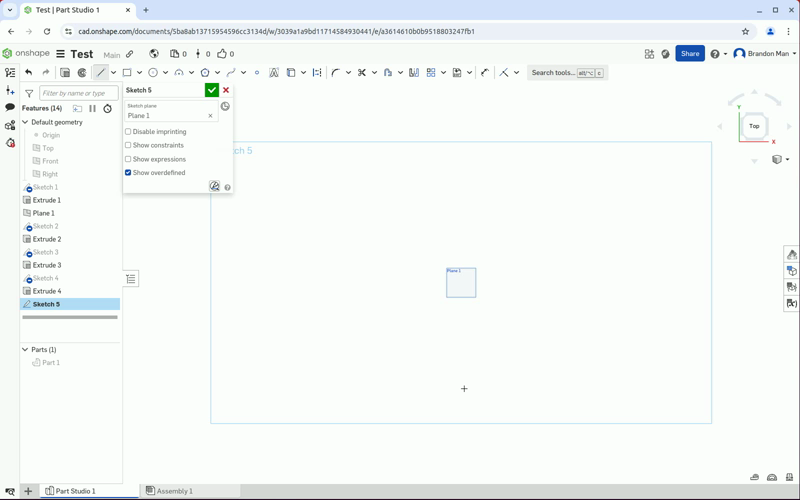
click(464, 388)
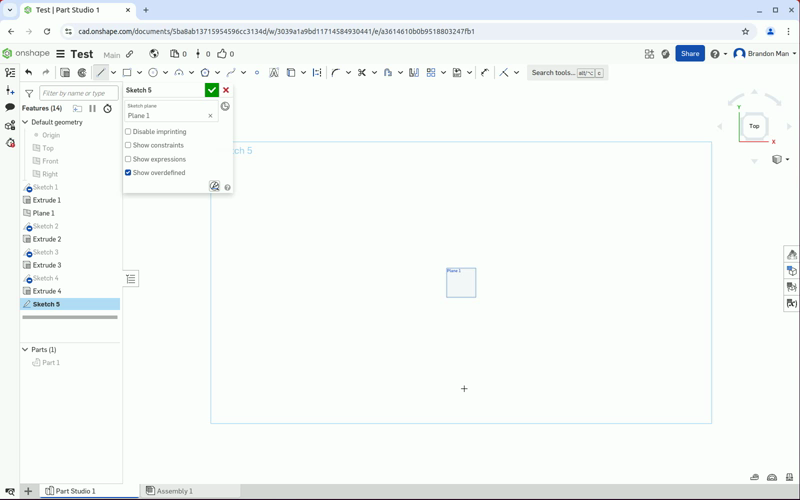
key_up(shift)
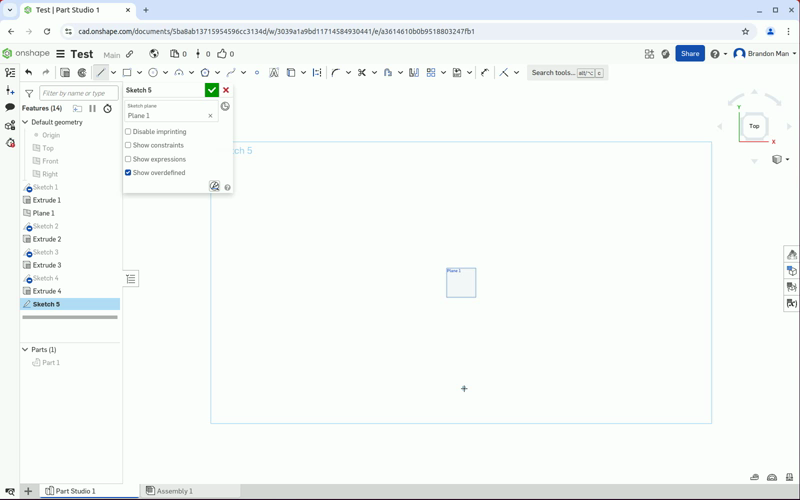
key_down(shift)
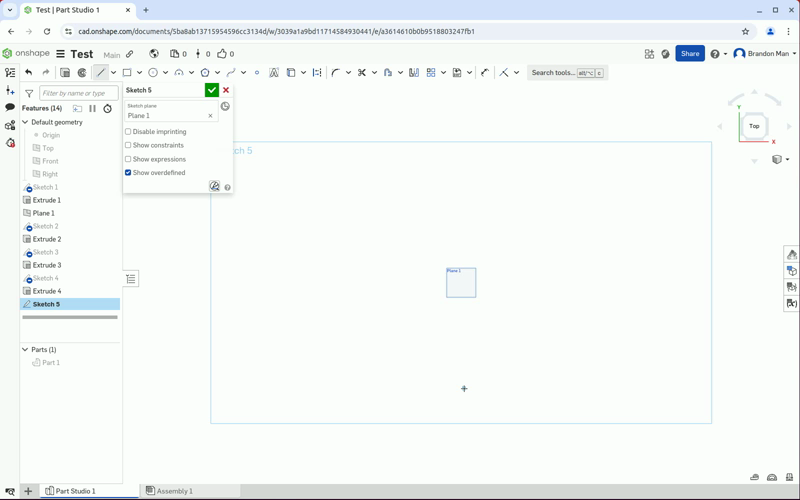
mouse_move(494, 388)
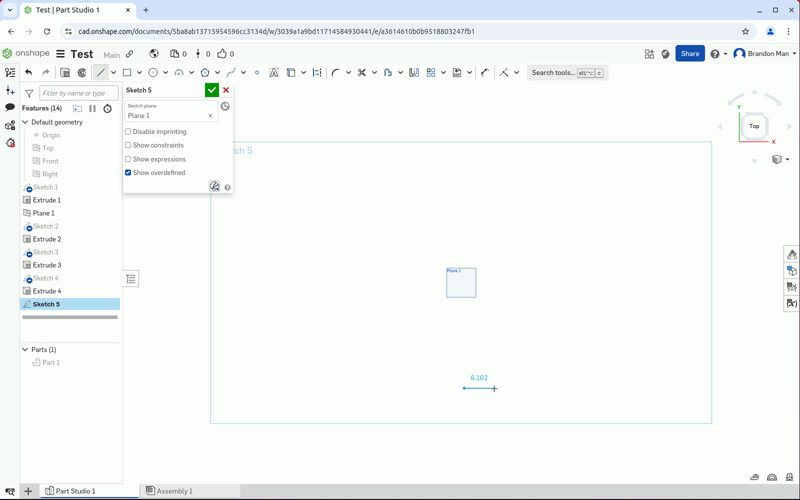
mouse_move(517, 388)
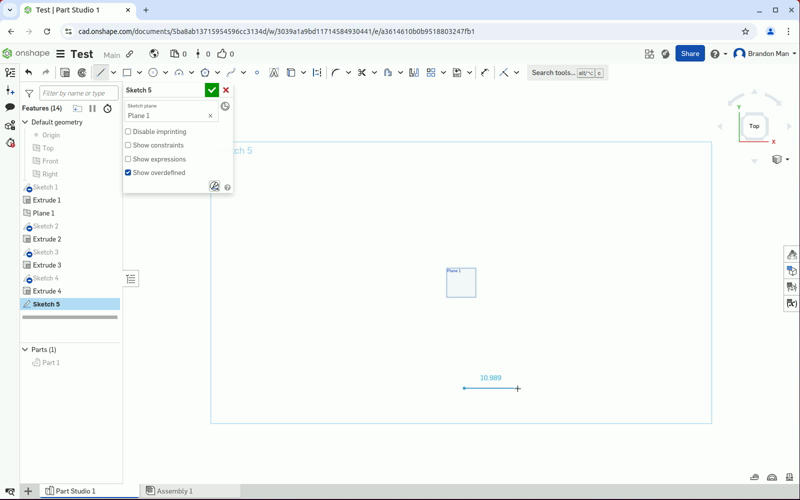
click(517, 388)
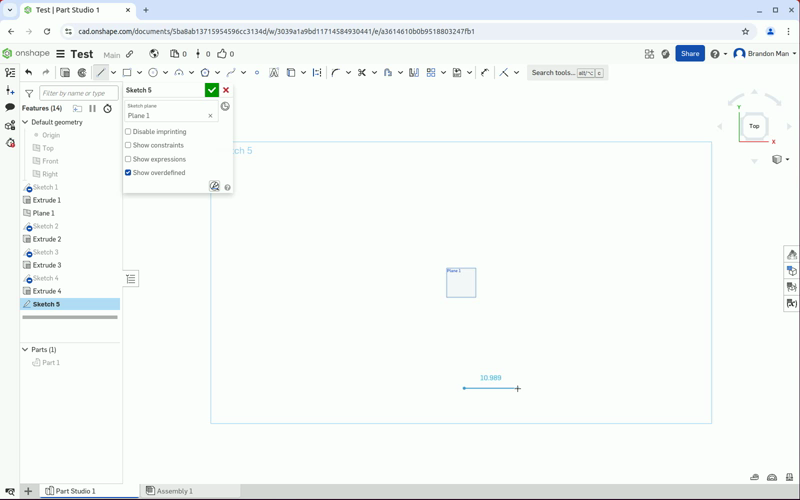
key_up(shift)
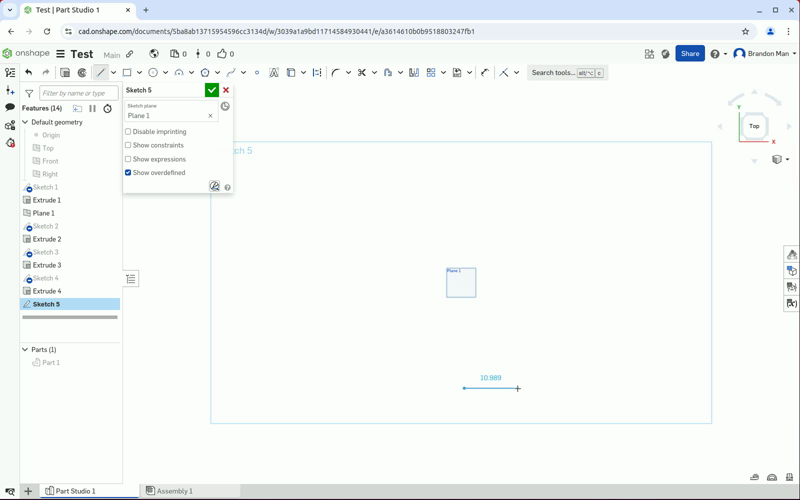
key_down(shift)
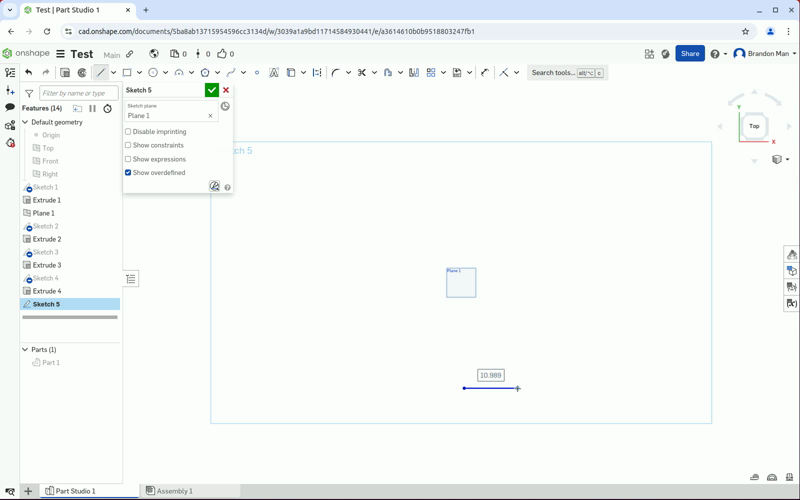
mouse_move(547, 388)
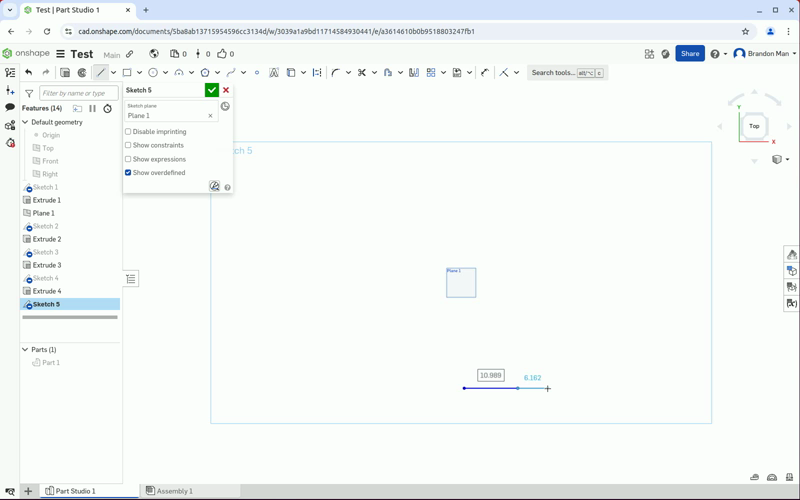
mouse_move(517, 342)
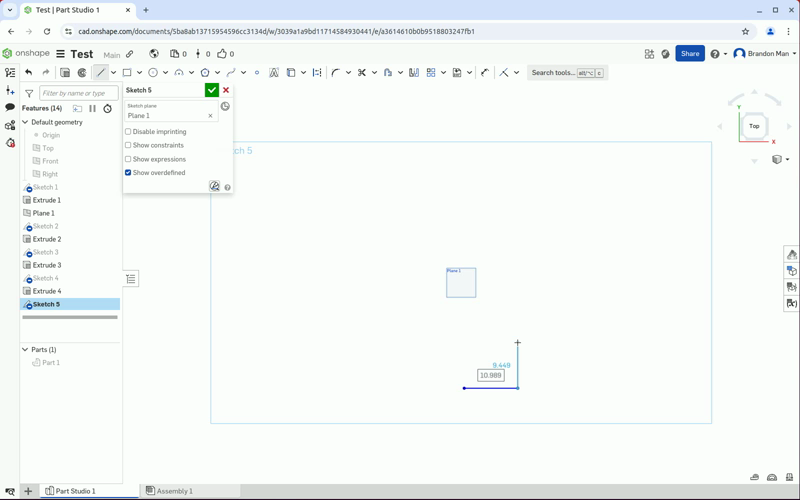
click(517, 342)
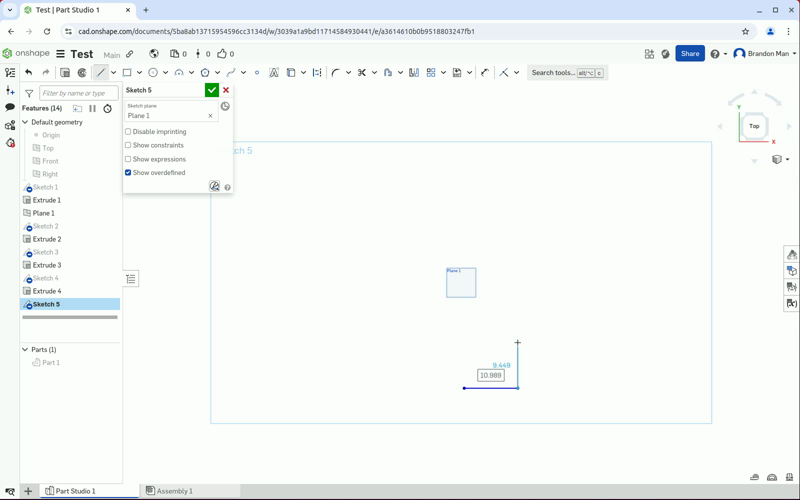
key_up(shift)
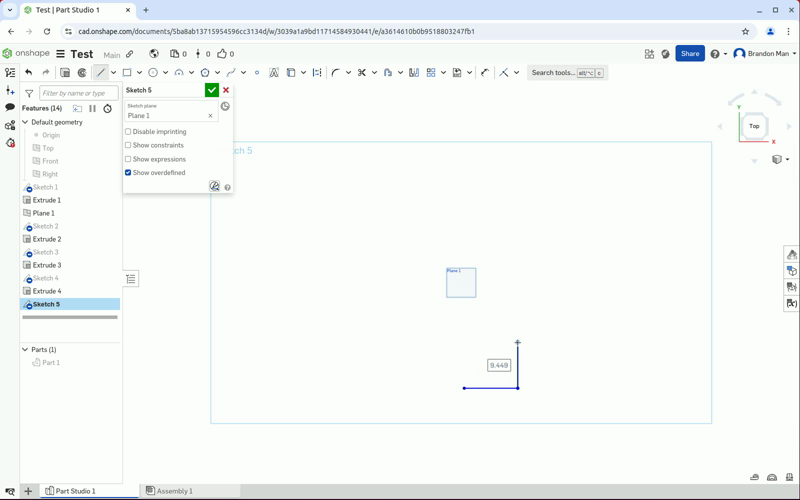
key_down(shift)
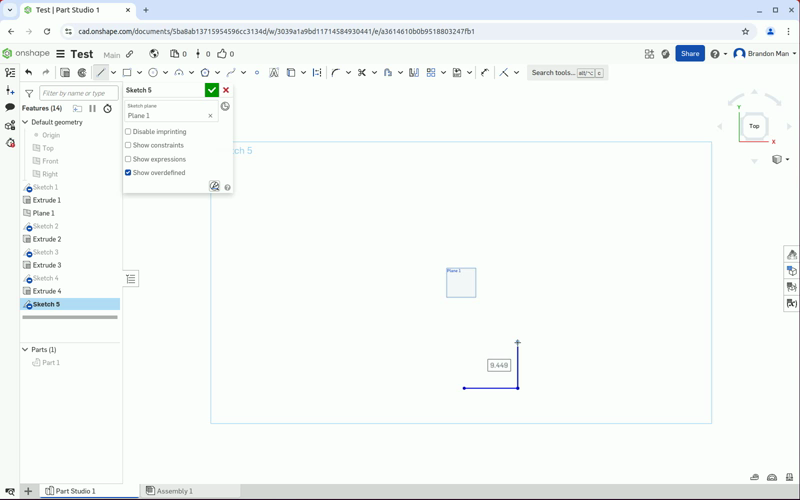
mouse_move(547, 342)
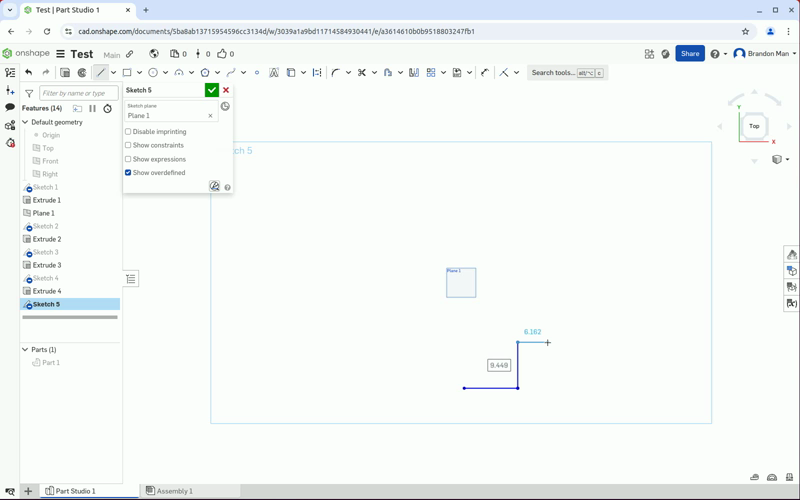
mouse_move(464, 342)
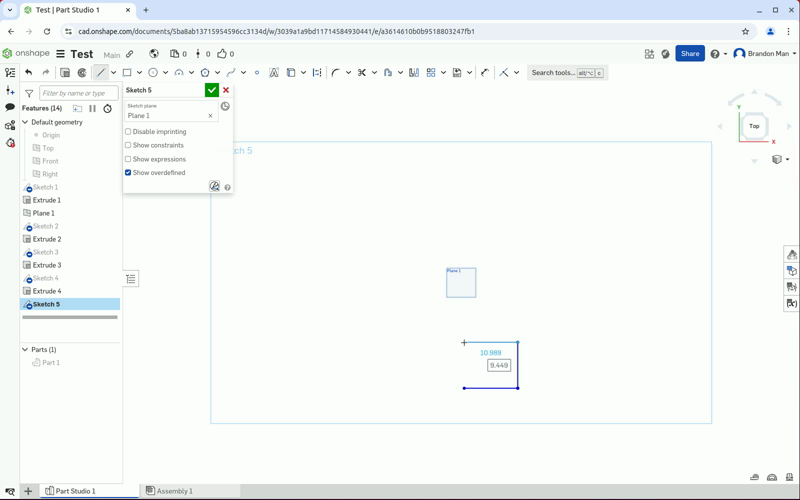
click(464, 342)
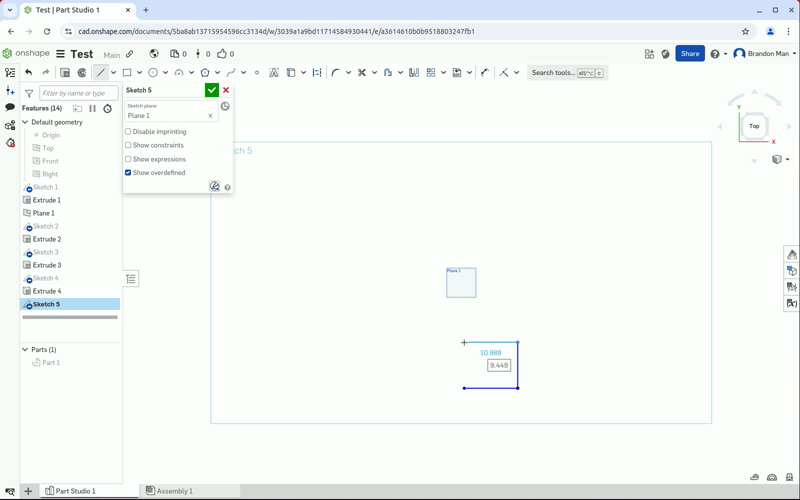
key_up(shift)
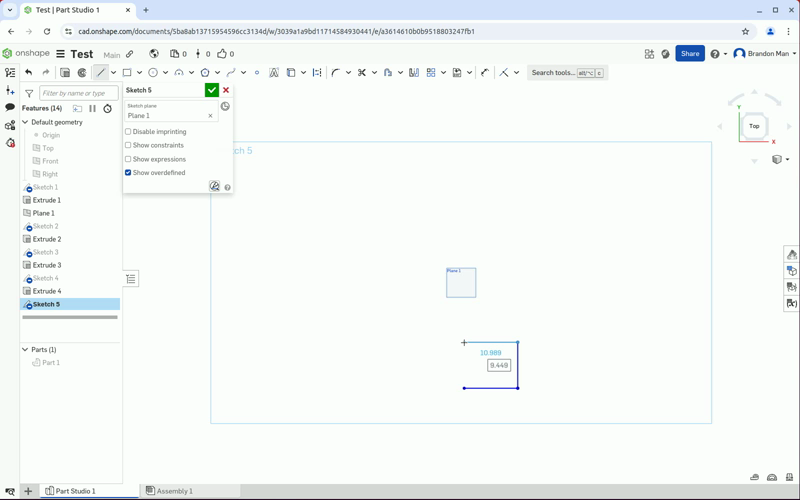
mouse_move(494, 342)
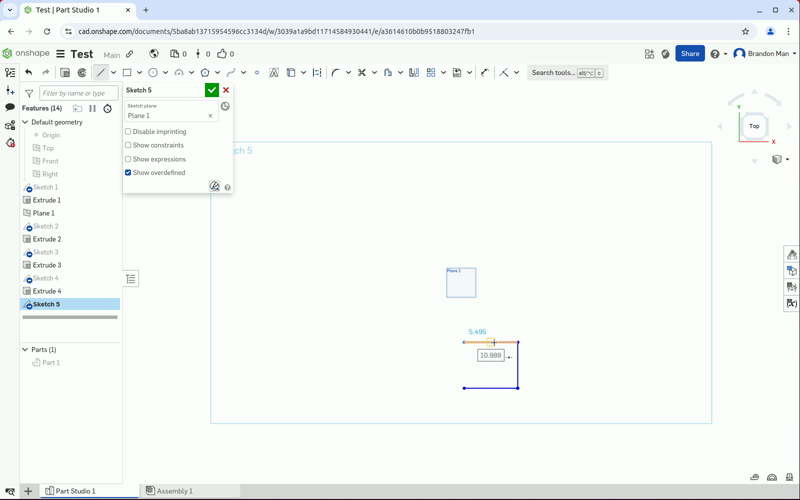
key_down(shift)
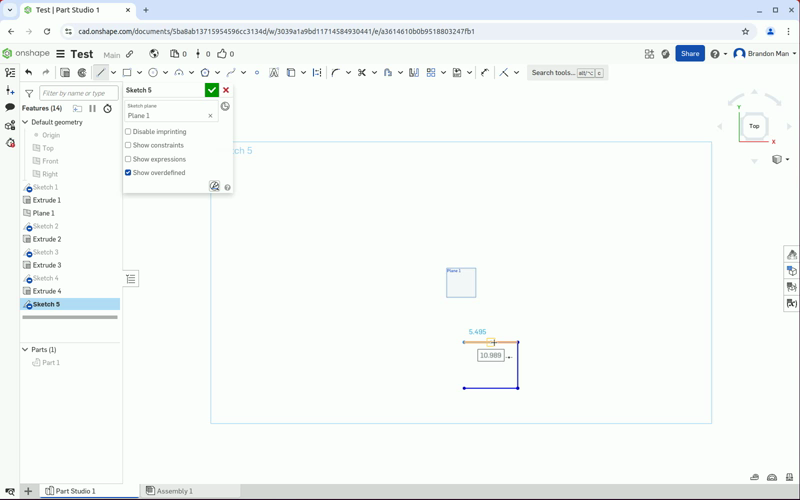
mouse_move(464, 388)
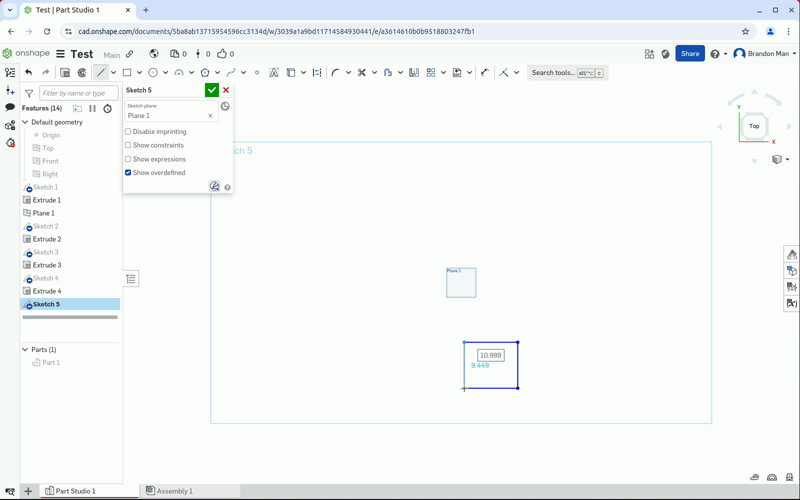
key_up(shift)
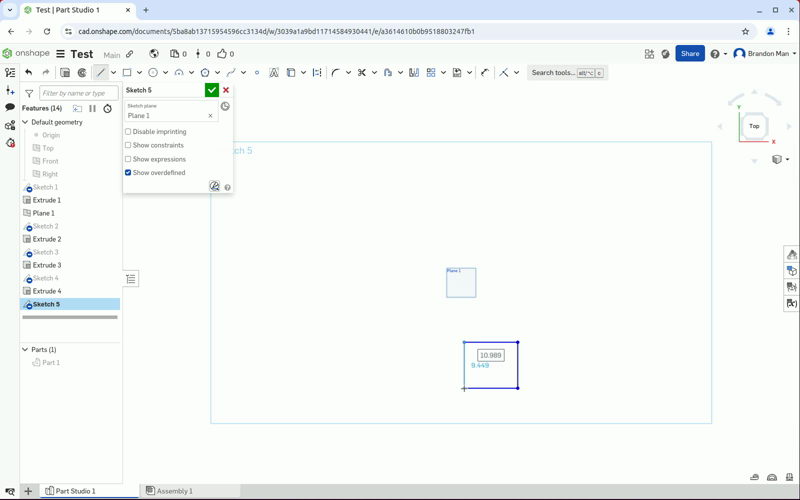
click(464, 388)
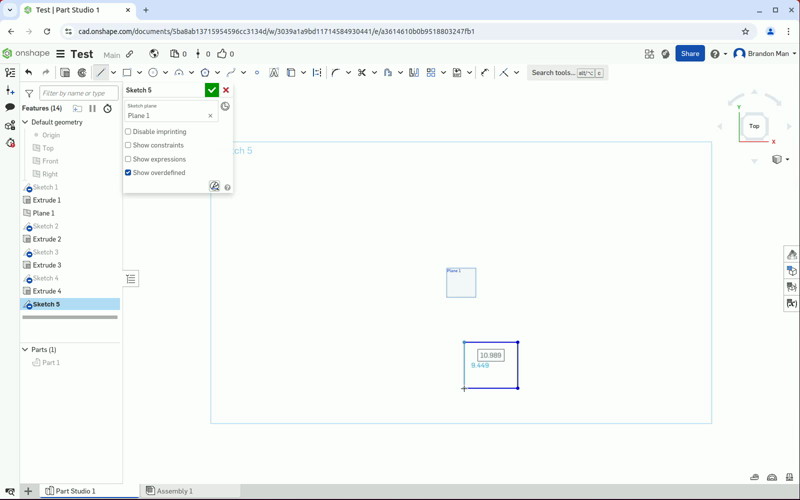
key(esc)
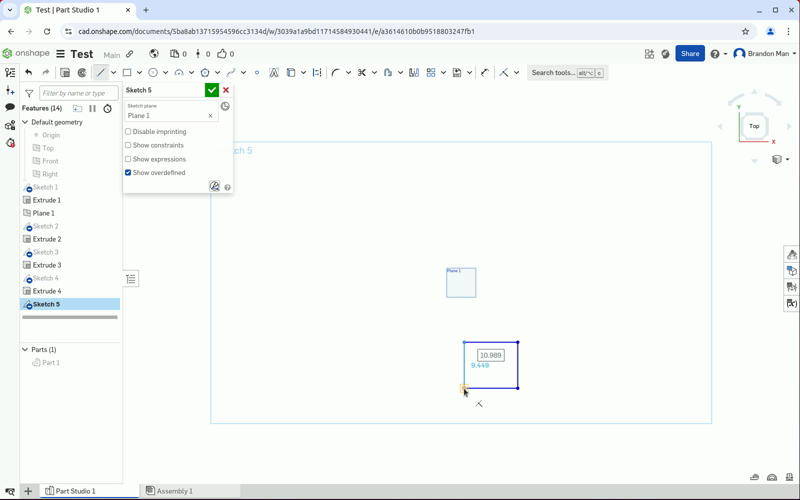
mouse_move(515, 378)
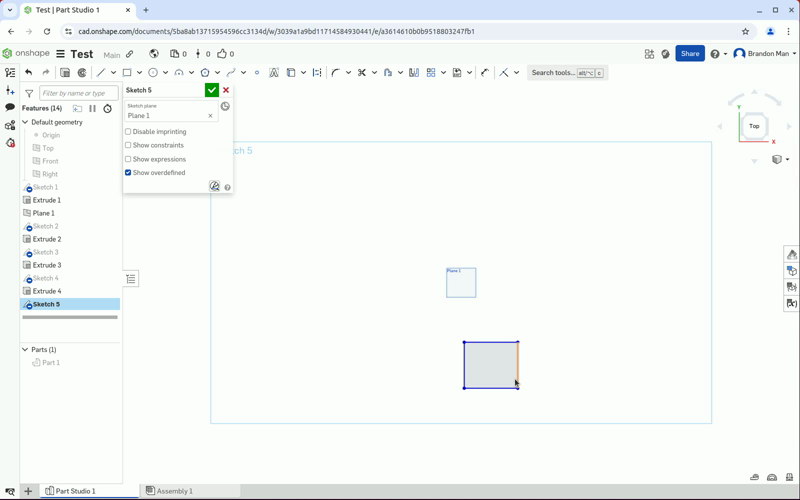
click(515, 378)
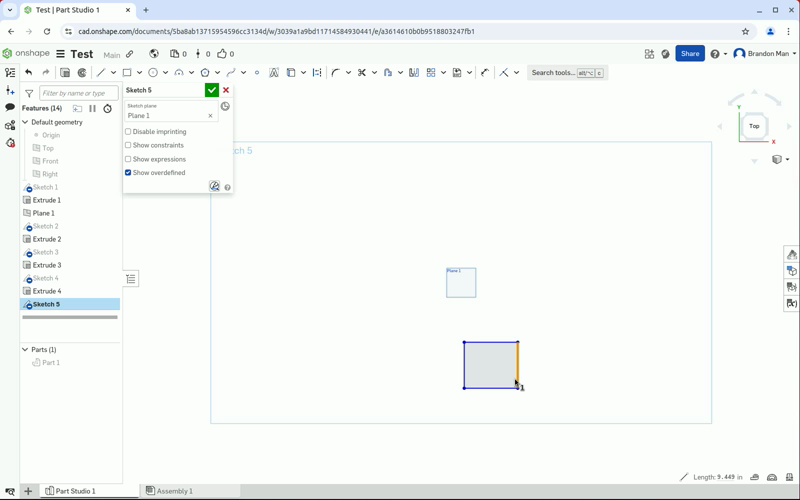
mouse_move(73, 352)
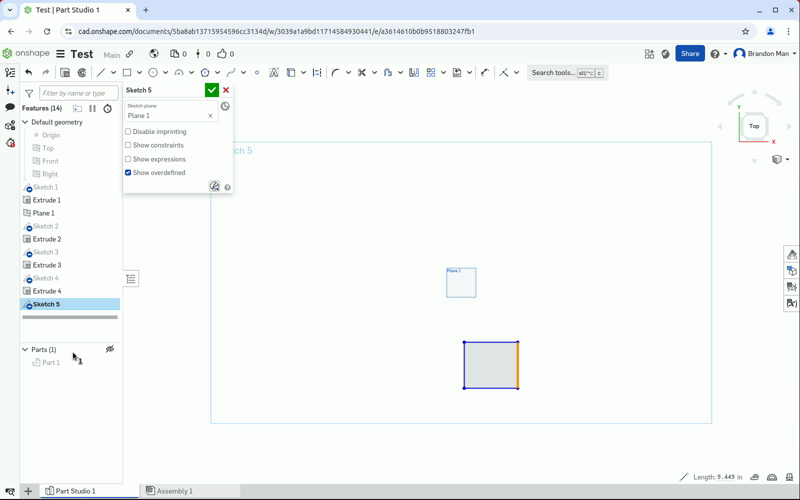
key(shift+y)
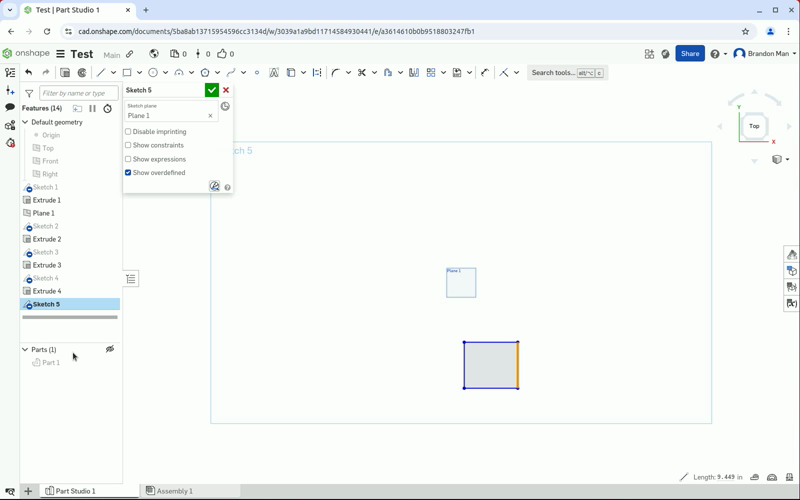
key(shift+e)
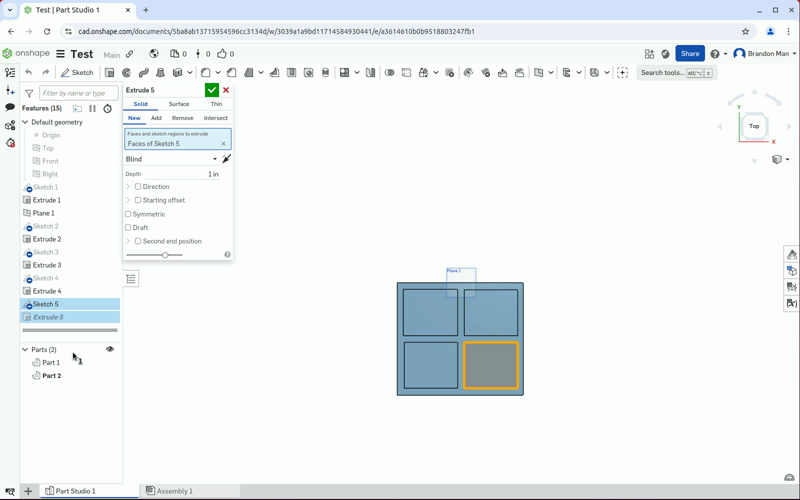
mouse_move(143, 106)
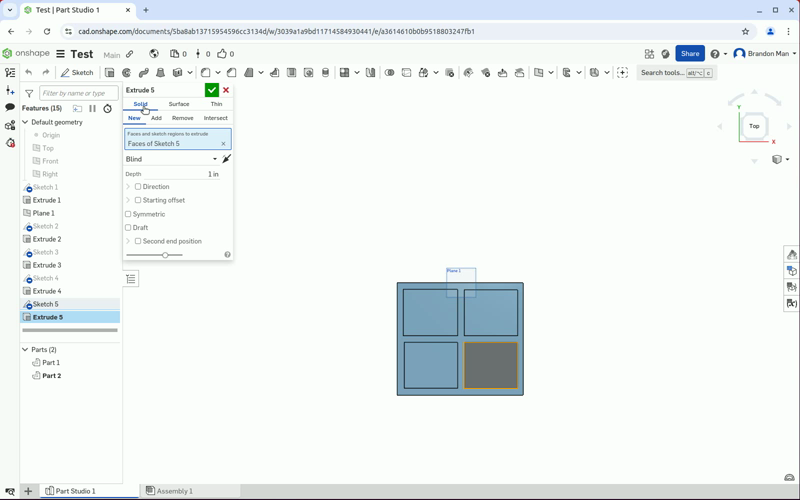
click(143, 106)
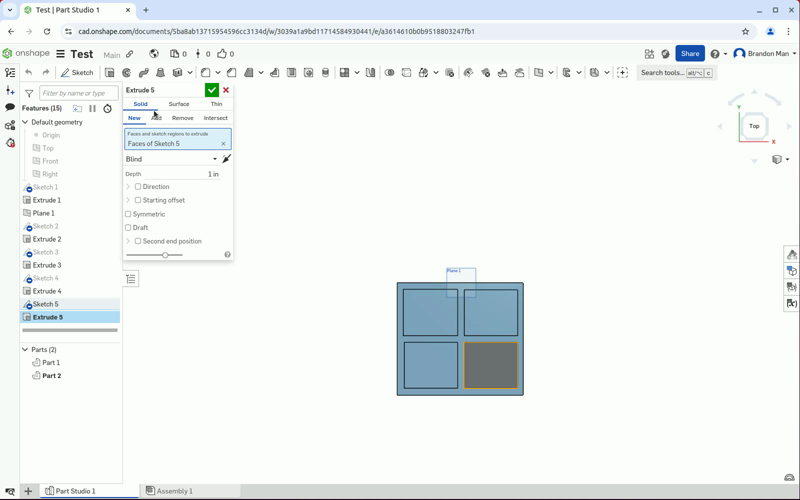
mouse_move(186, 120)
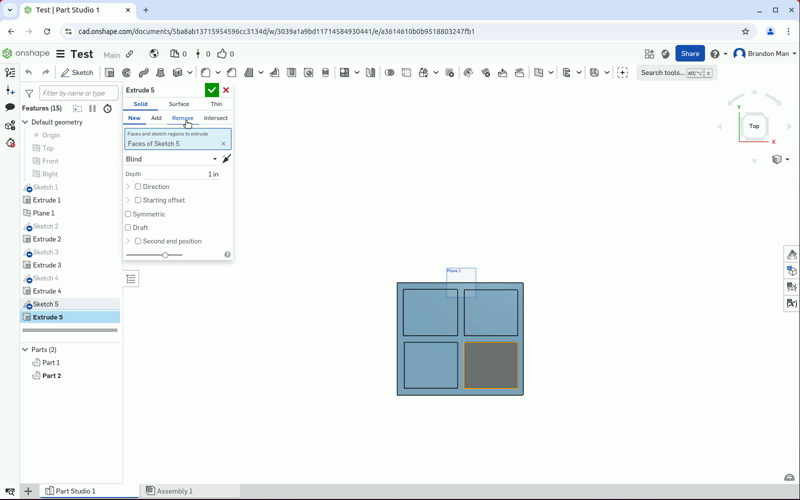
click(186, 120)
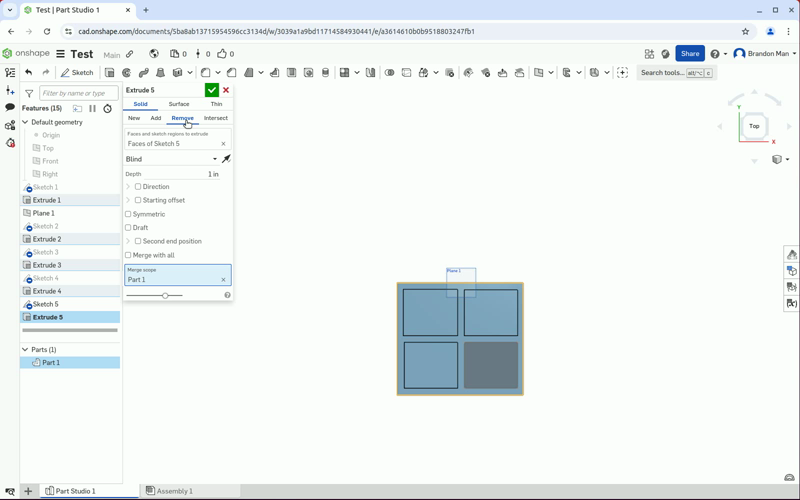
key(tab, 4)
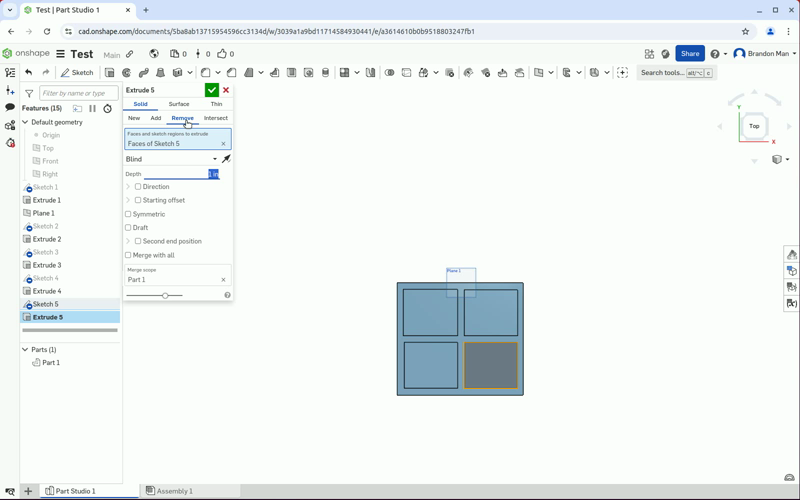
text(30.811)
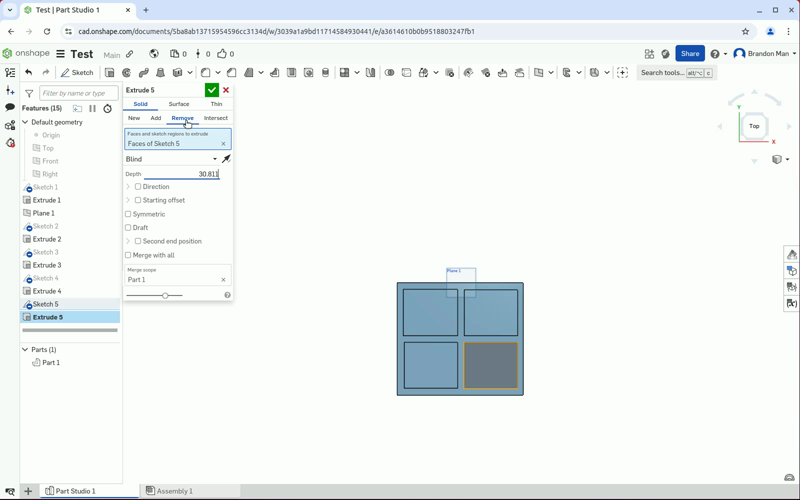
key(tab, 6)
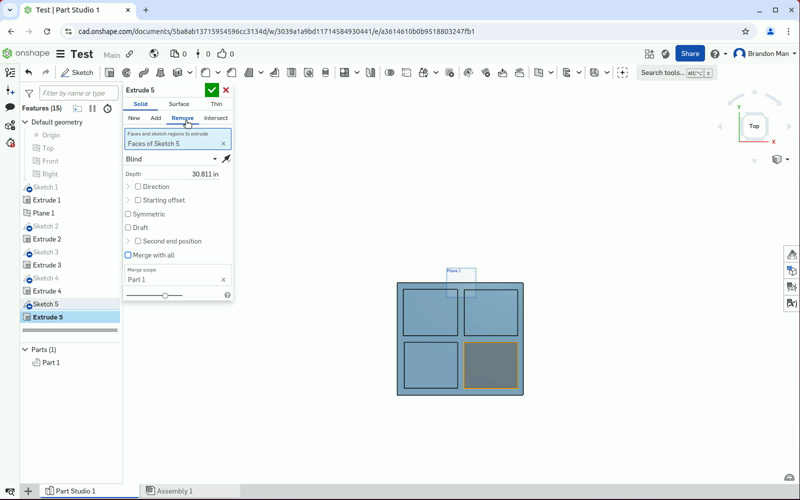
key(space)
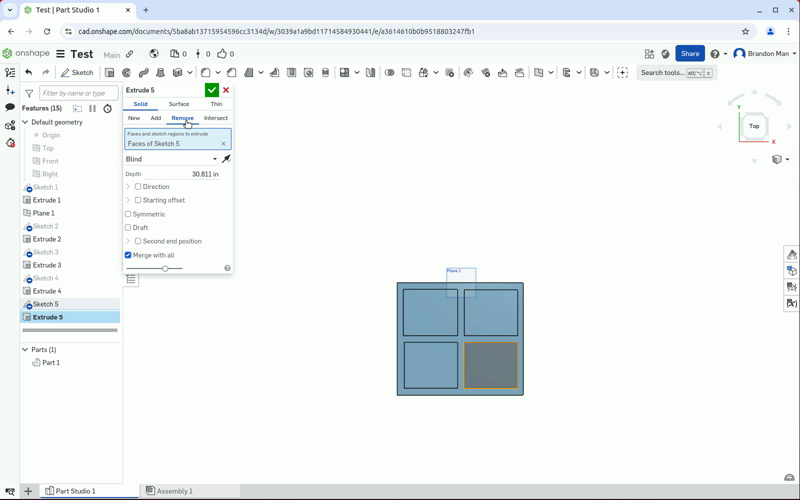
key(enter)
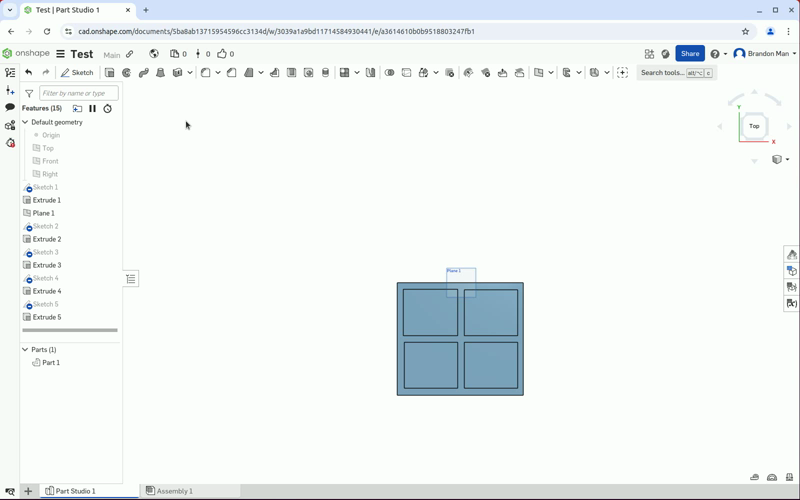
key(shift+h)
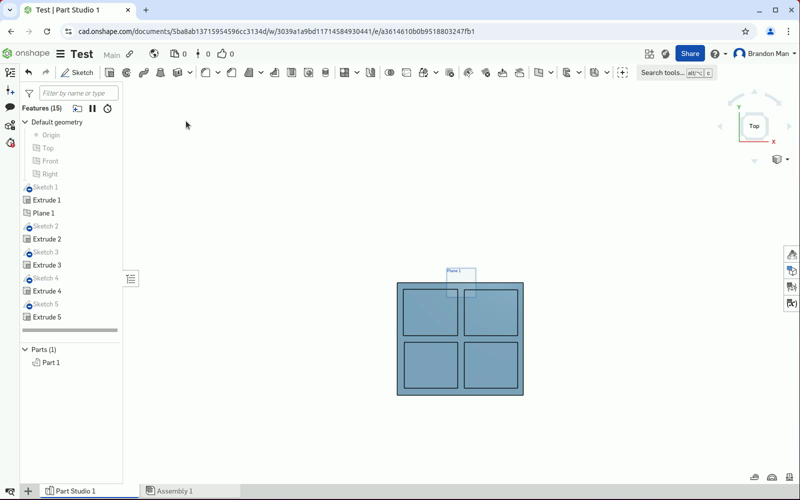
key(shift+h)
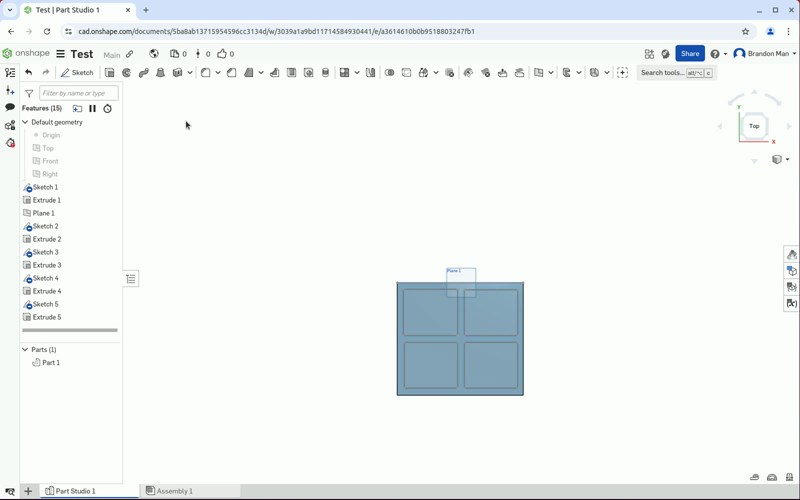
key(shift+7)
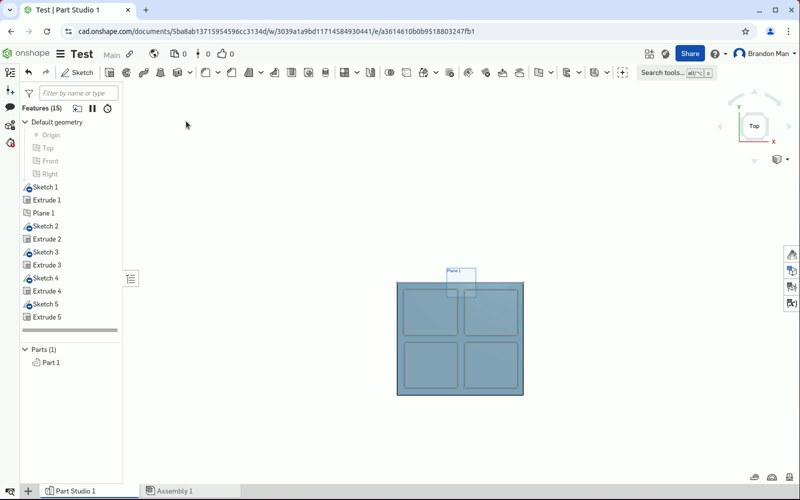
key(up, 3)
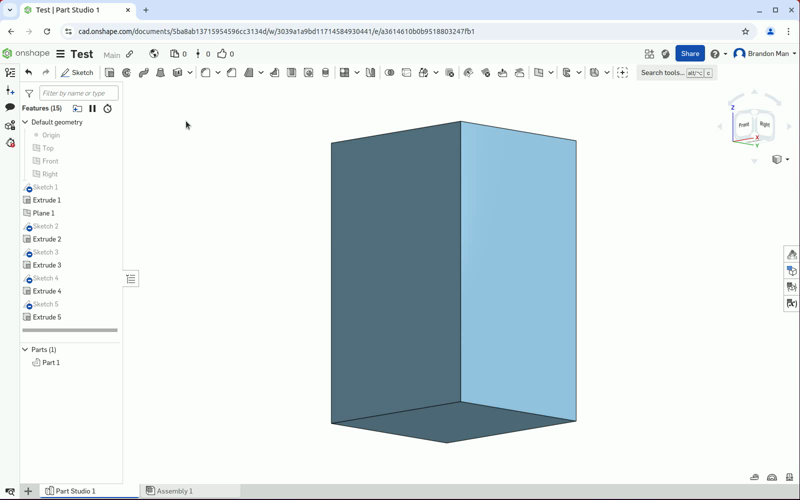
key(left, 3)
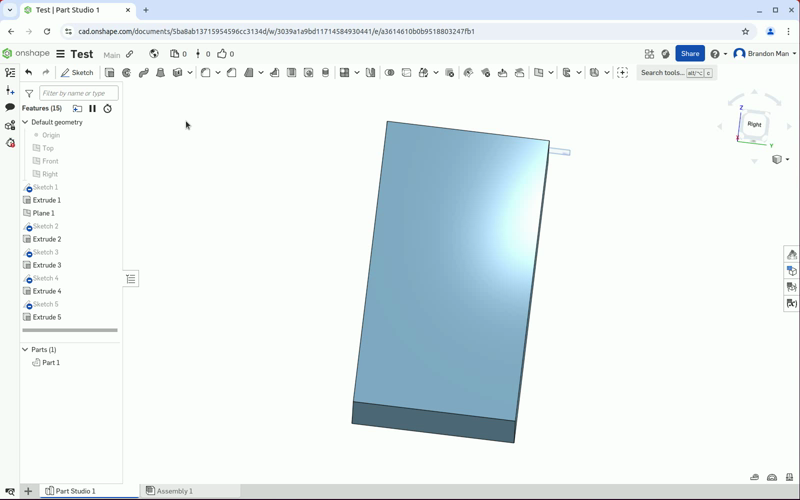
key(right, 3)
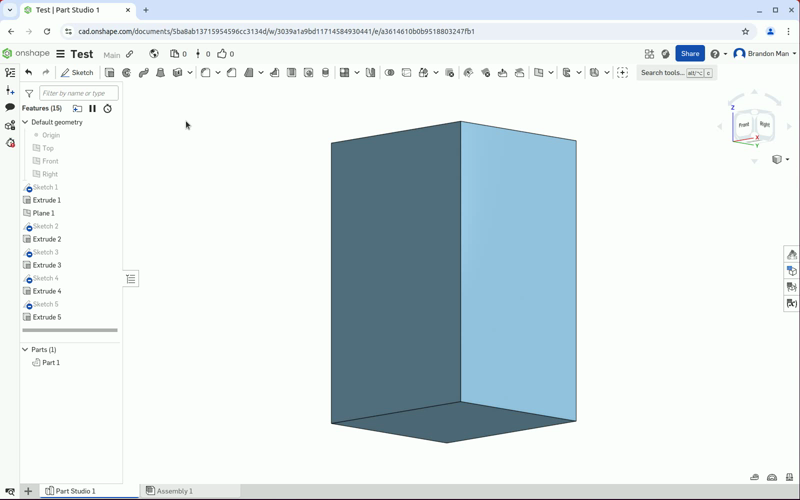
key(down, 3)
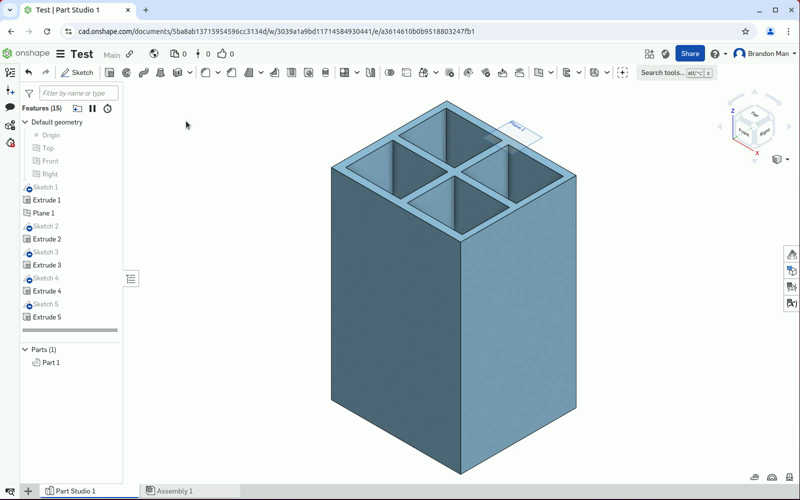
mouse_move(73, 189)
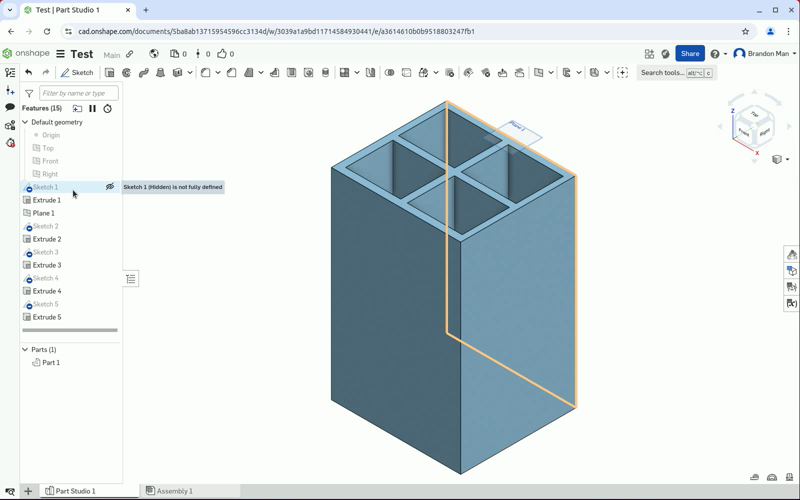
click(73, 189)